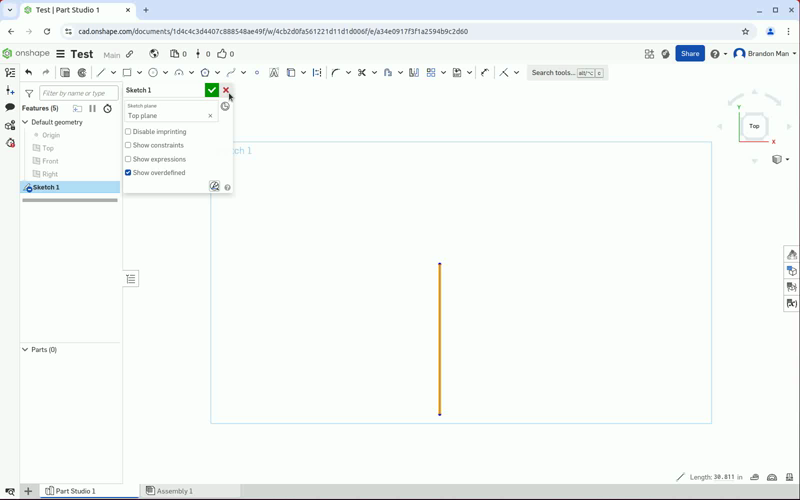
key(shift+h)
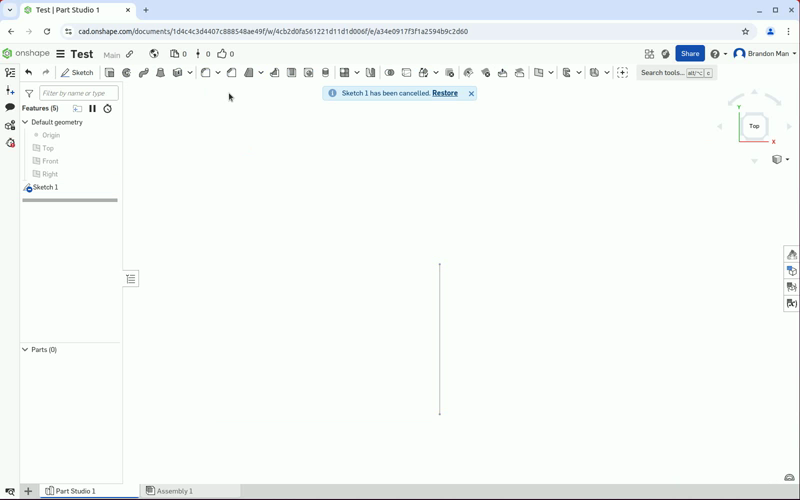
key(shift+s)
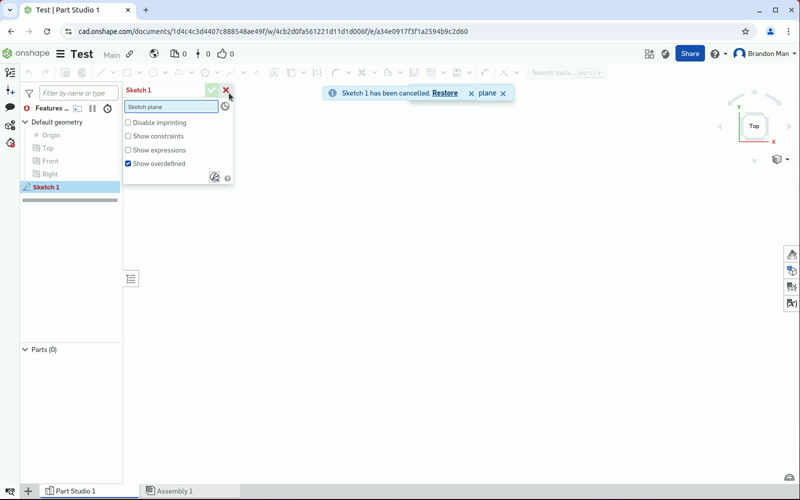
mouse_move(73, 150)
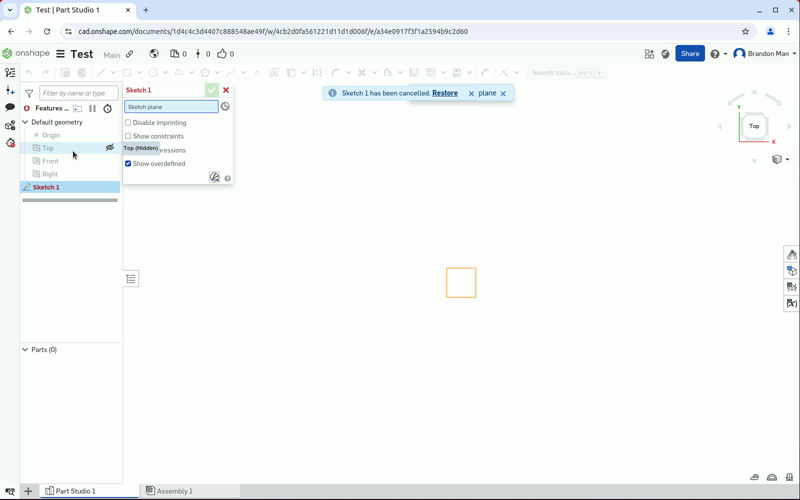
click(73, 150)
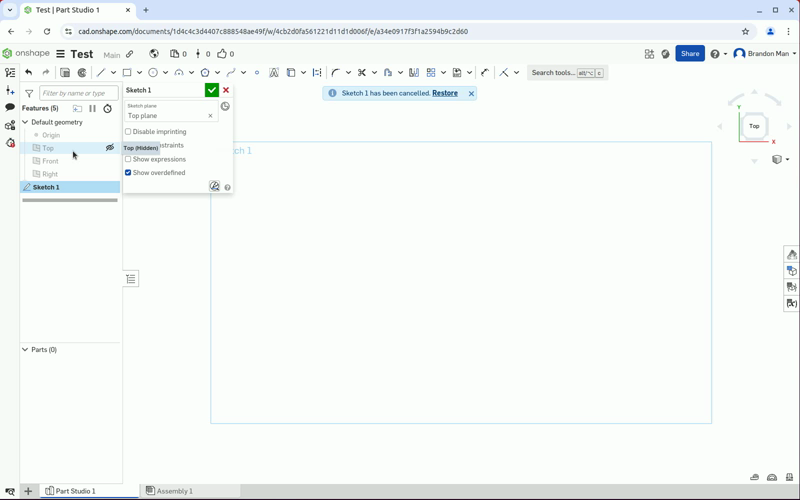
mouse_move(73, 352)
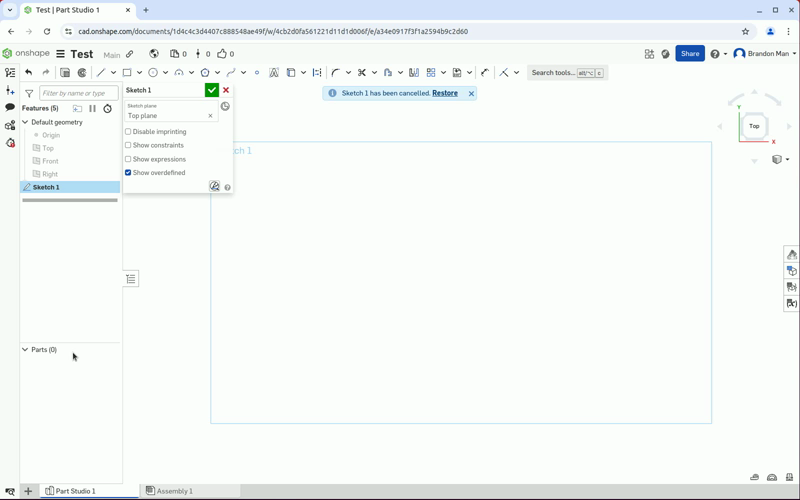
key(y)
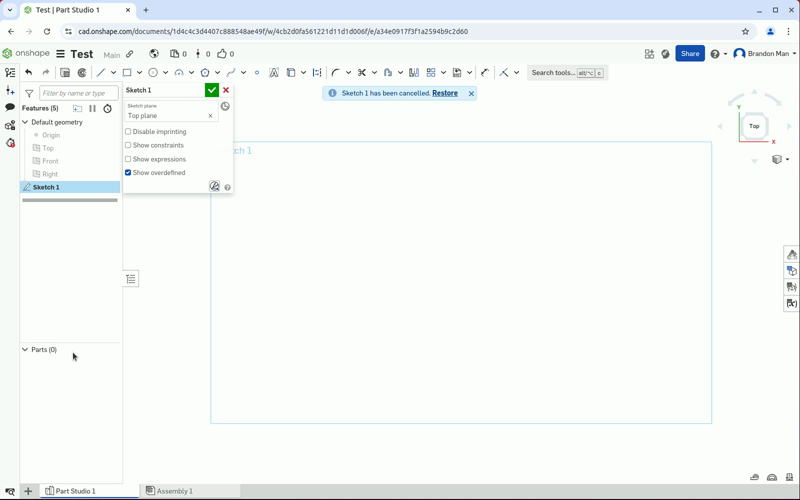
key(l)
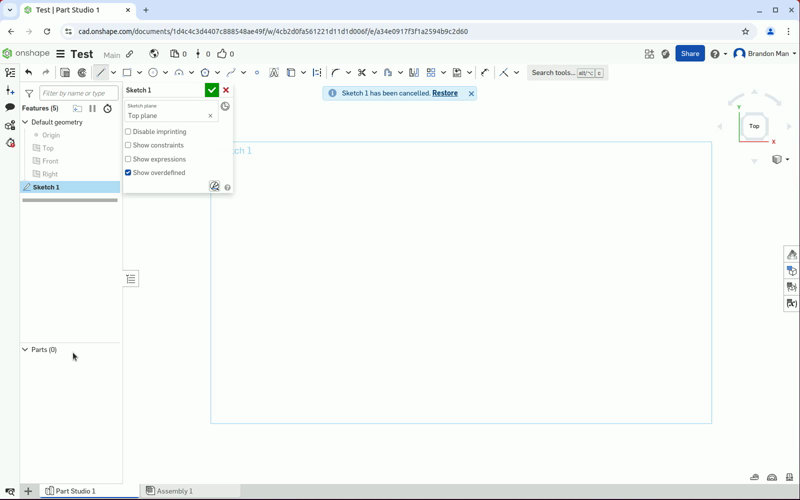
key_down(shift)
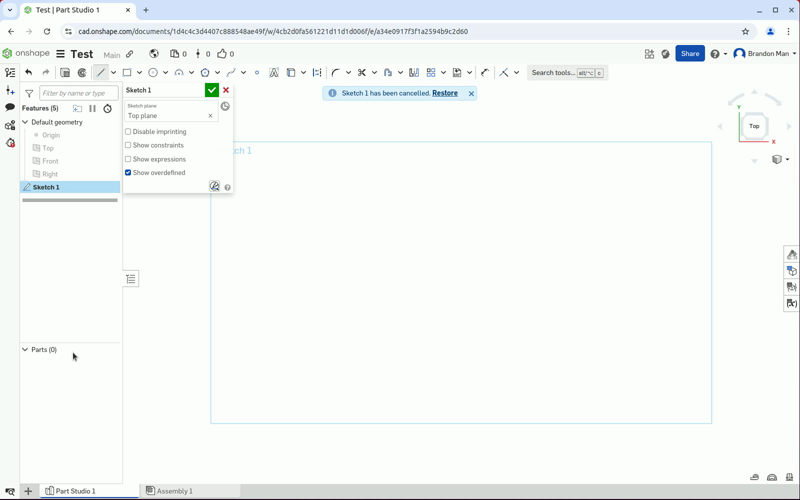
mouse_move(391, 334)
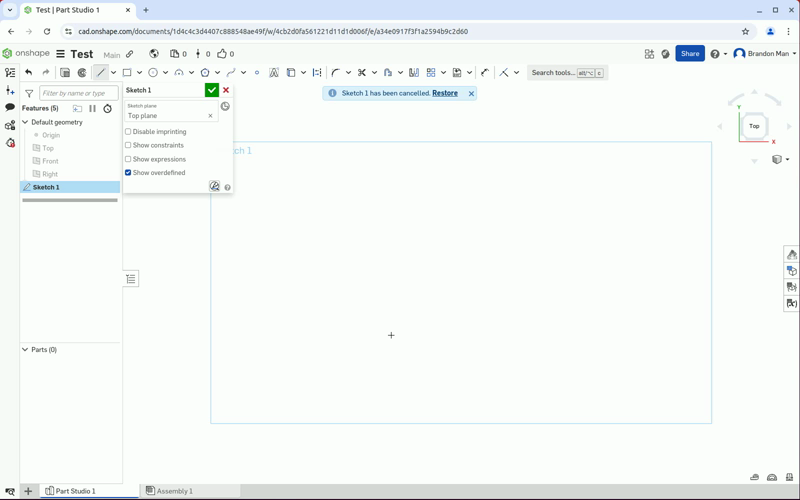
click(391, 334)
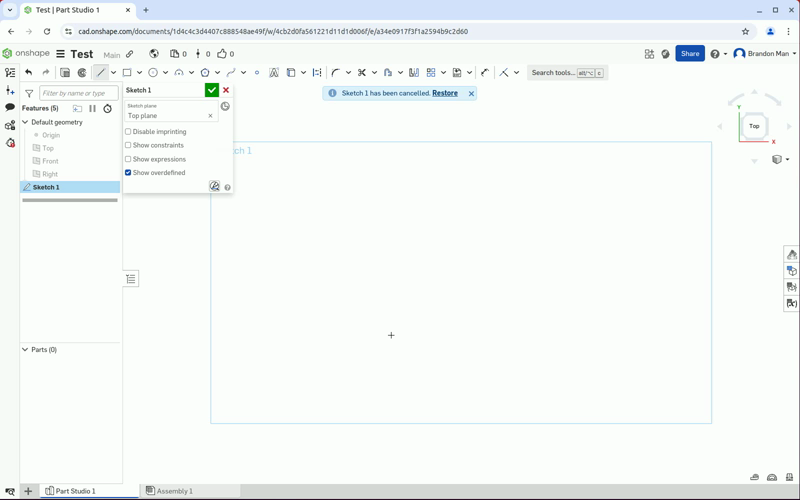
key_up(shift)
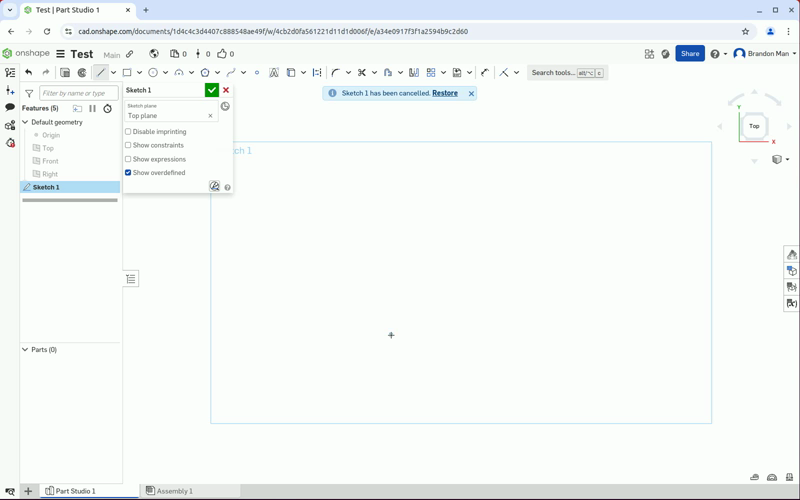
key_down(shift)
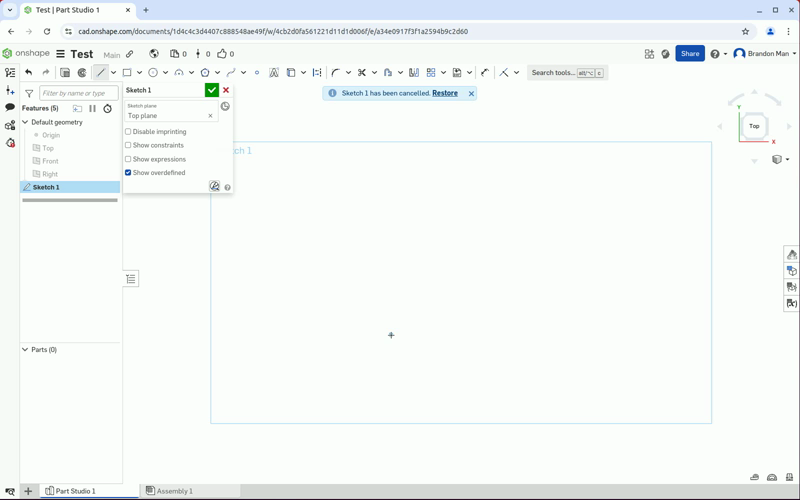
mouse_move(522, 334)
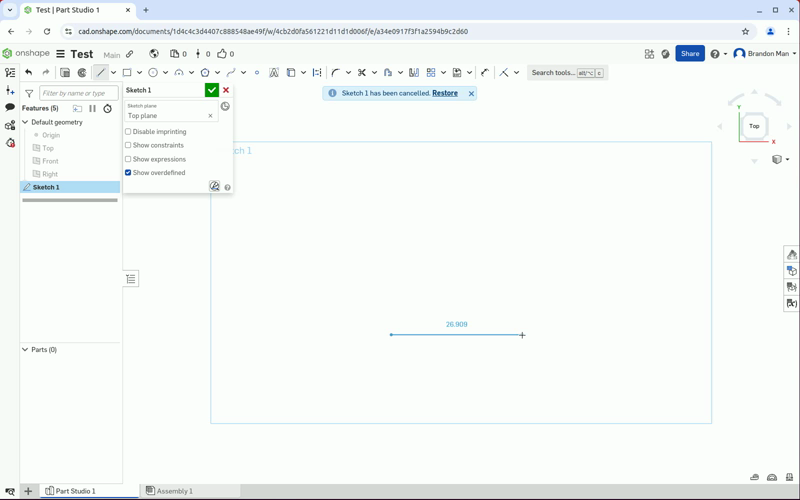
click(522, 334)
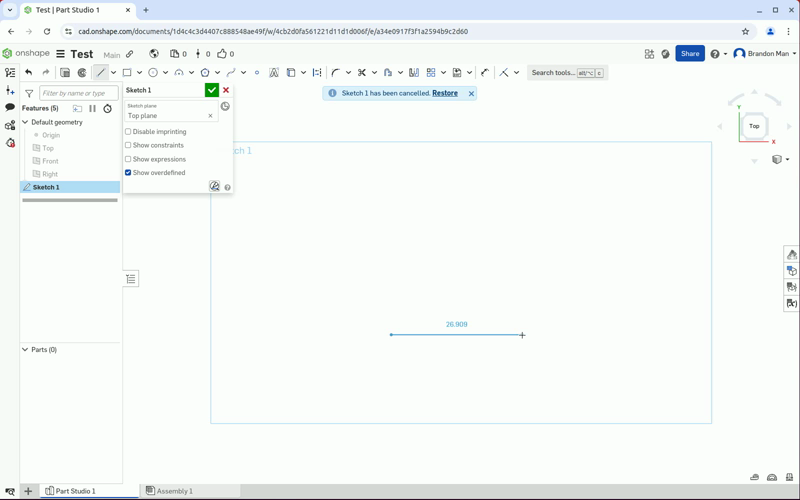
key_up(shift)
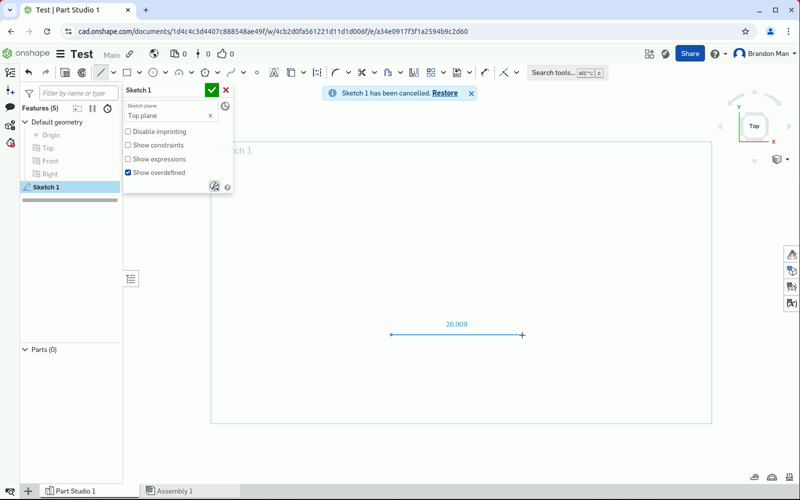
key_down(shift)
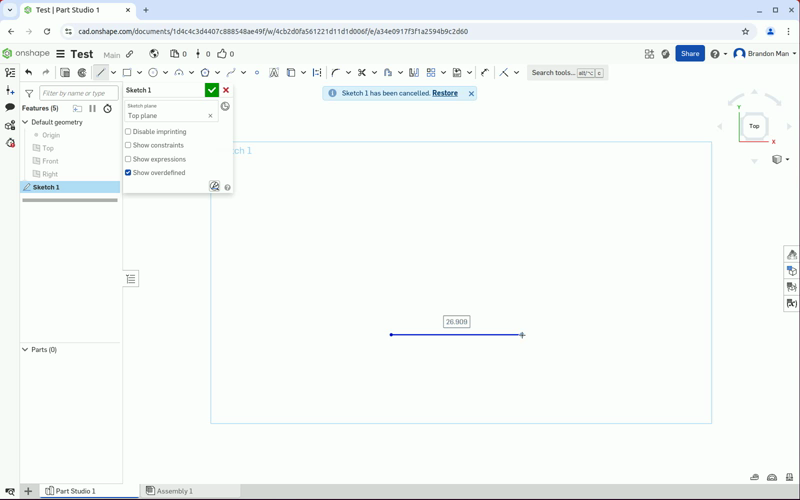
mouse_move(552, 334)
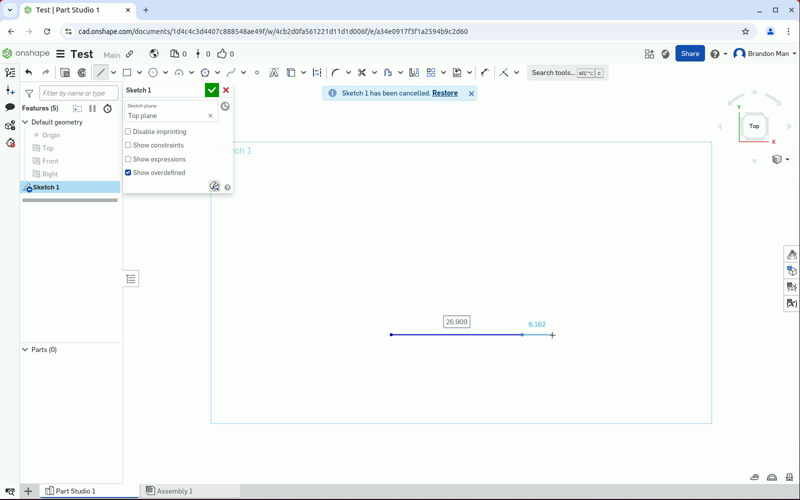
mouse_move(522, 306)
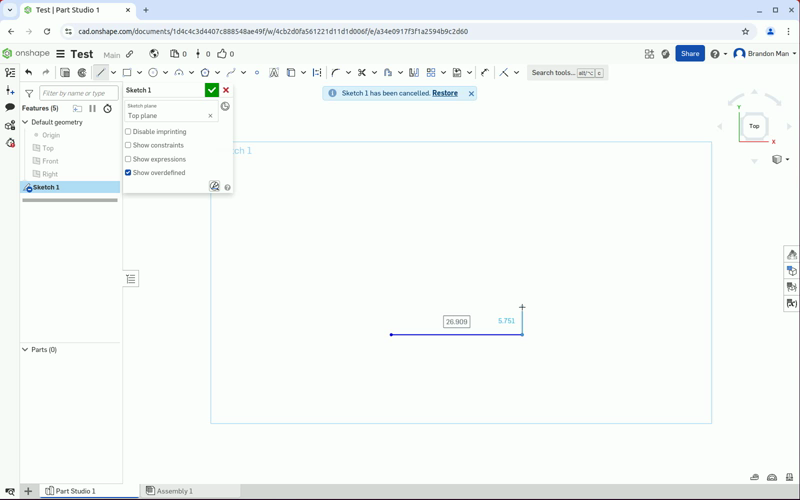
click(522, 306)
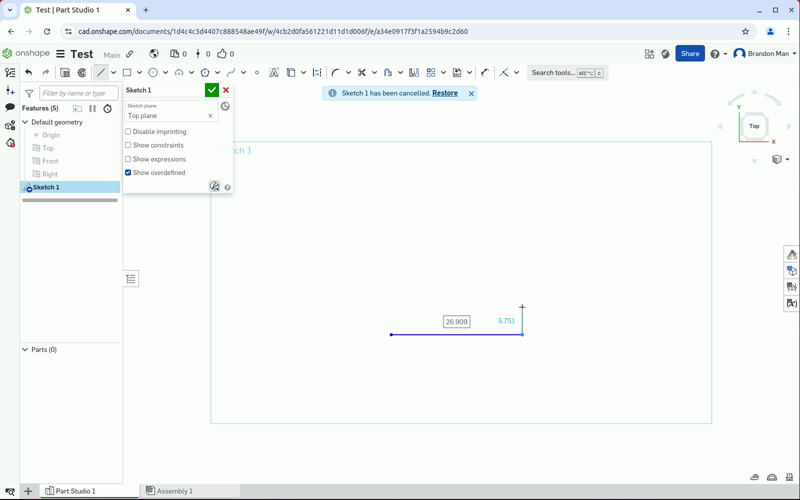
key_up(shift)
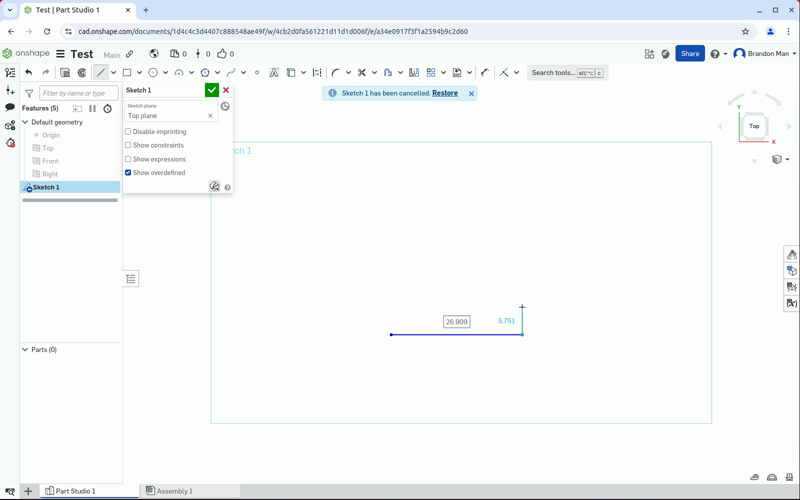
key(esc)
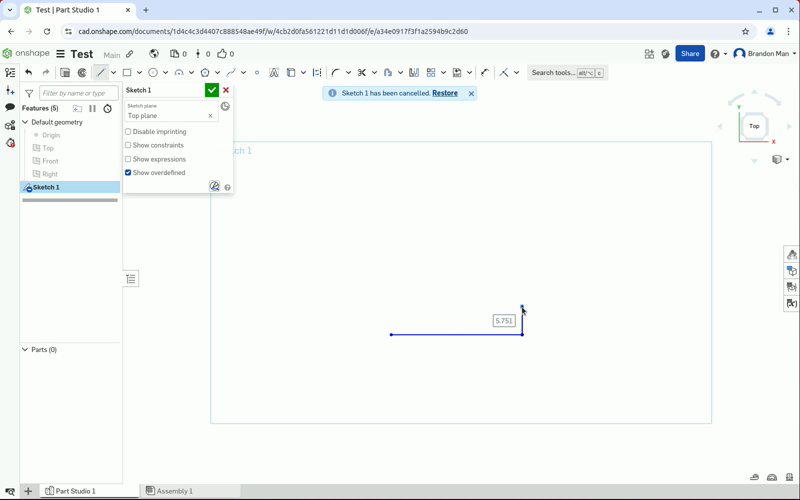
key(a)
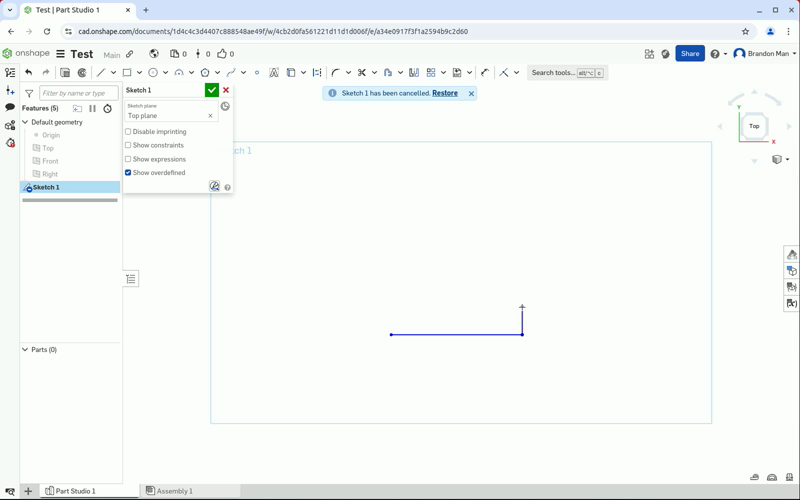
mouse_move(522, 306)
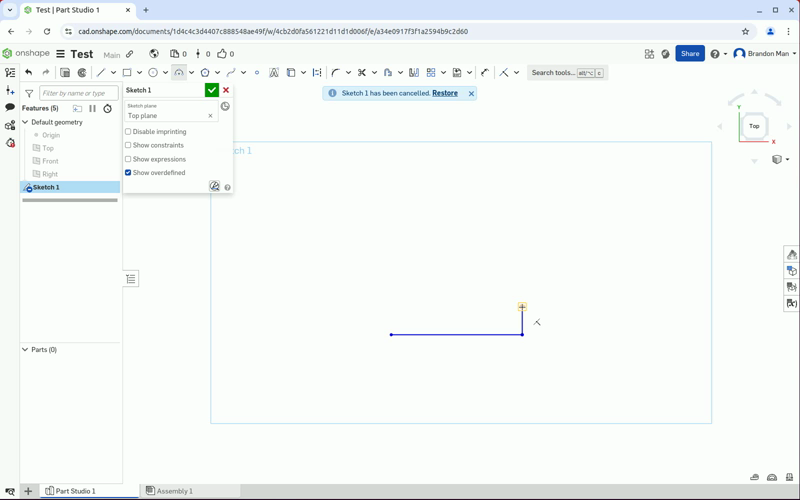
click(522, 306)
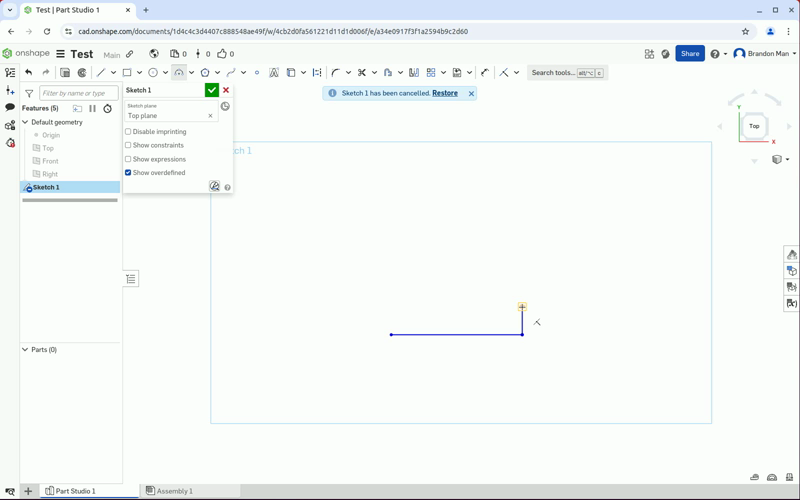
key_down(shift)
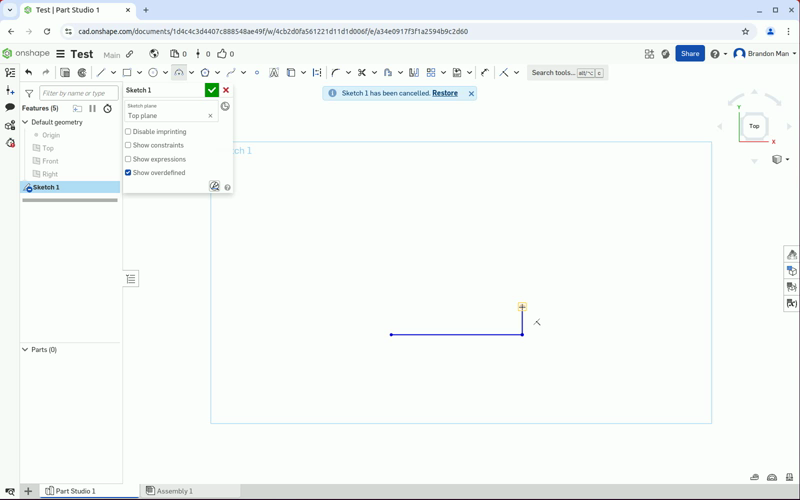
mouse_move(522, 273)
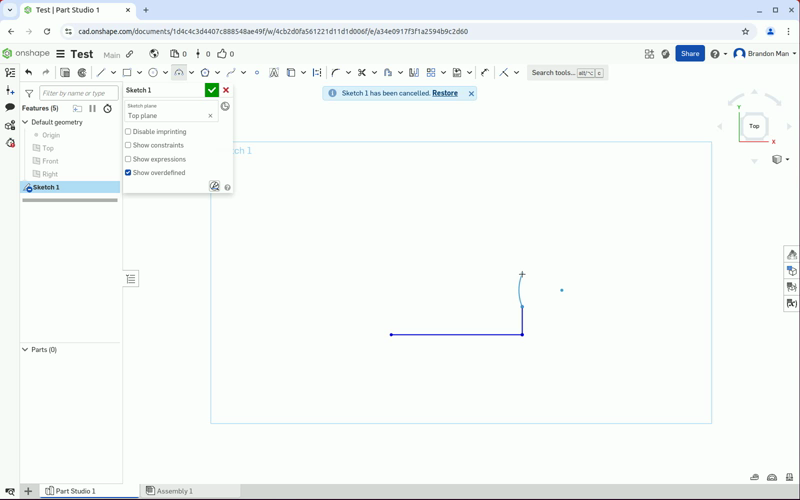
click(522, 273)
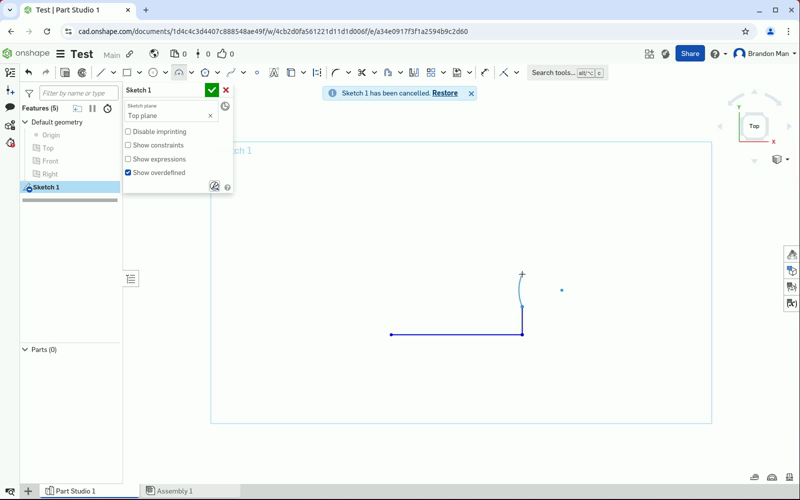
mouse_move(538, 290)
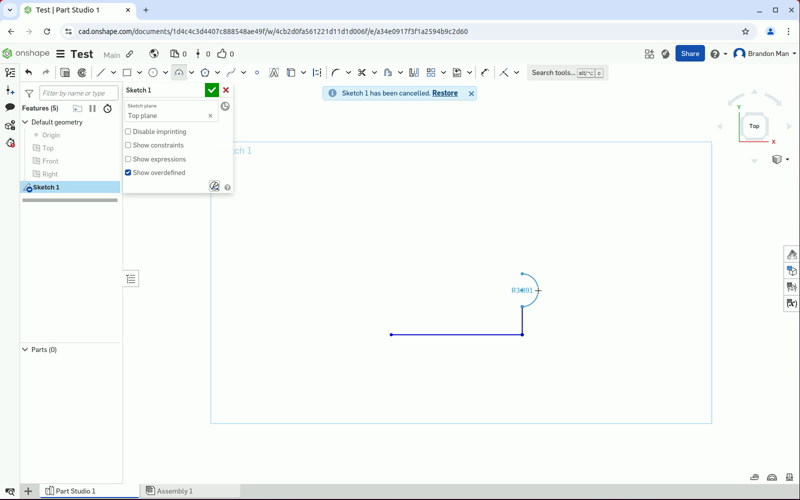
click(538, 290)
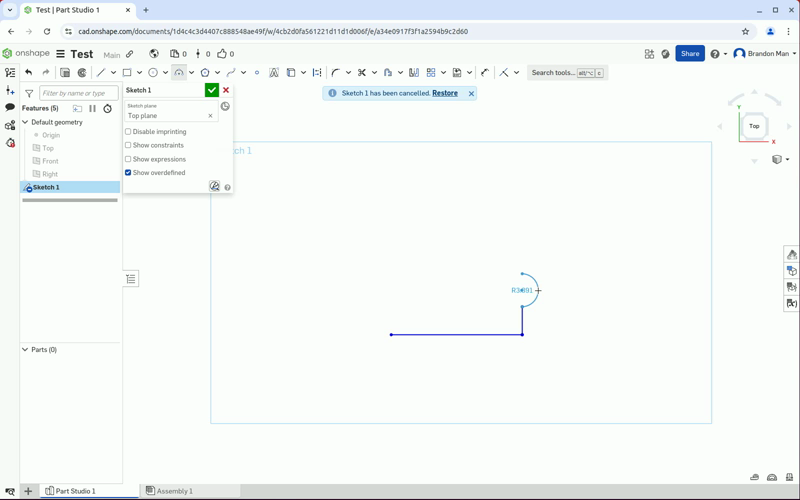
key_up(shift)
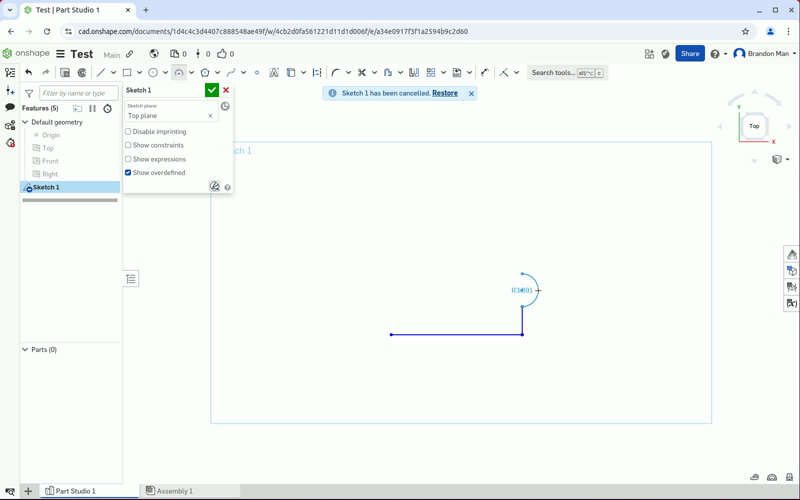
key(esc)
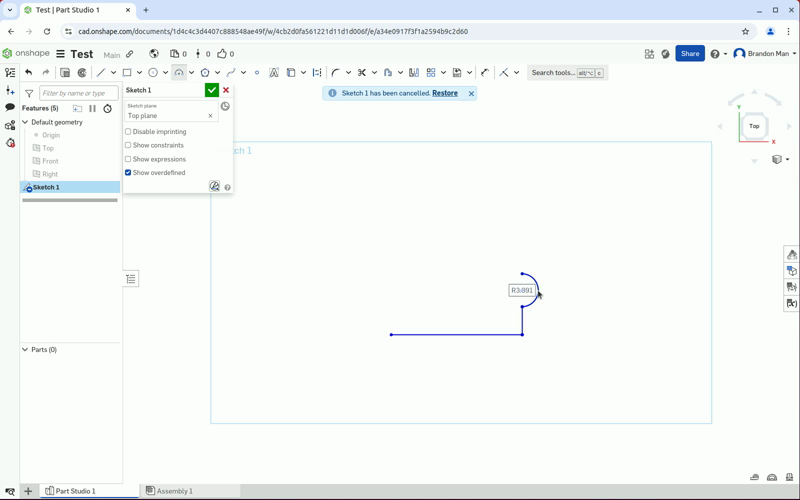
key(l)
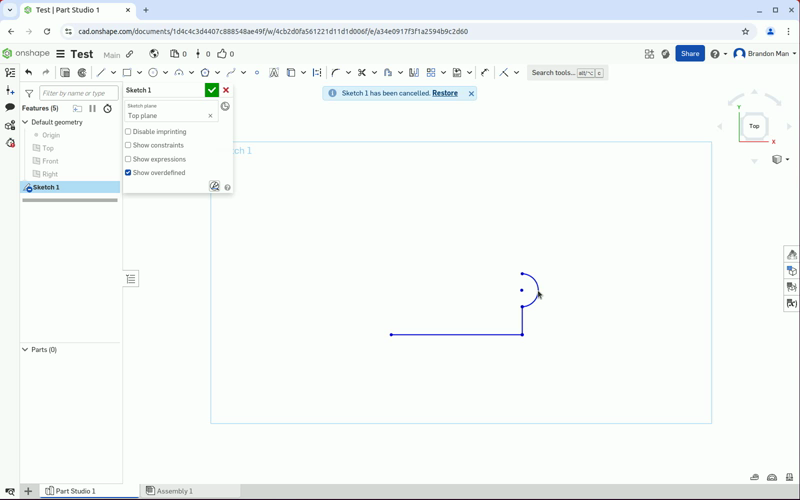
mouse_move(522, 273)
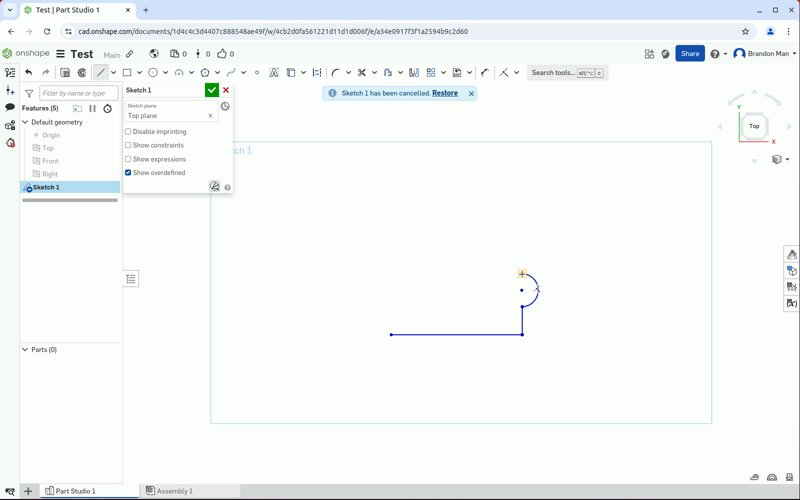
click(522, 273)
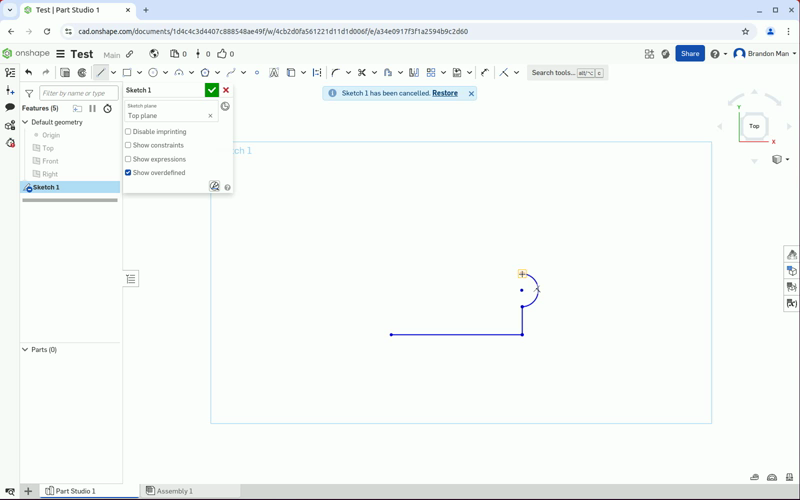
key_down(shift)
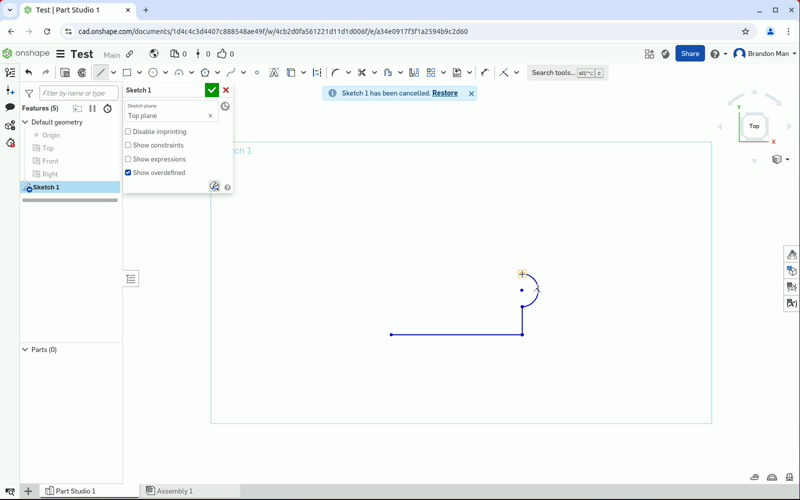
mouse_move(552, 273)
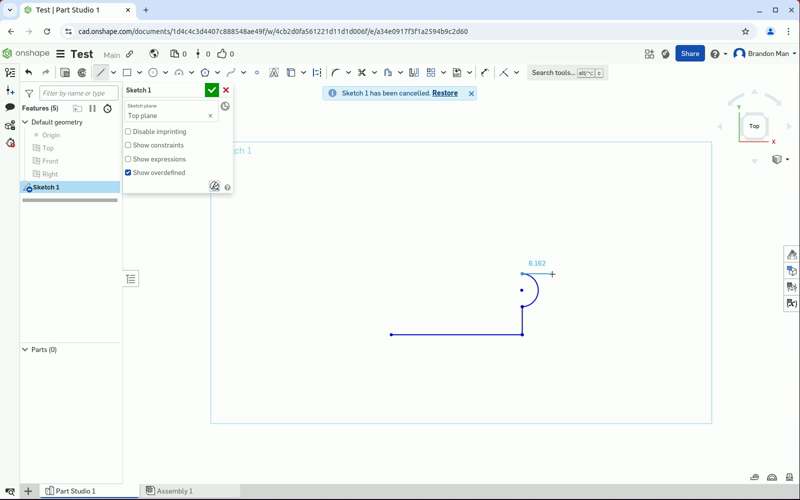
mouse_move(522, 247)
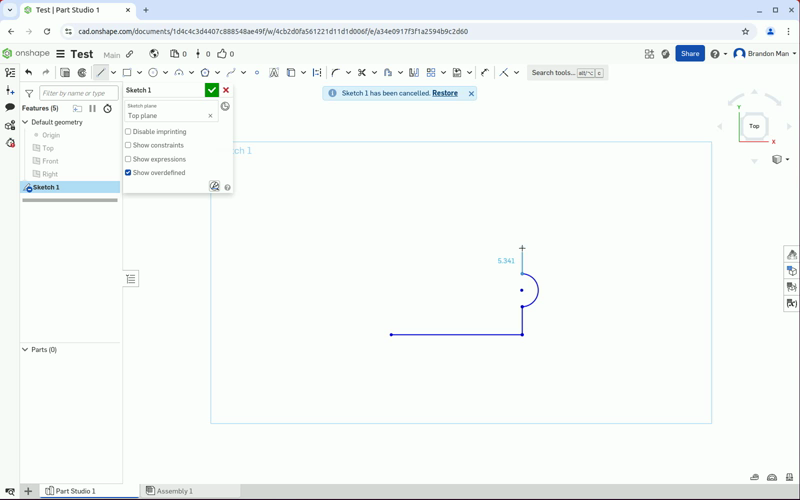
click(522, 247)
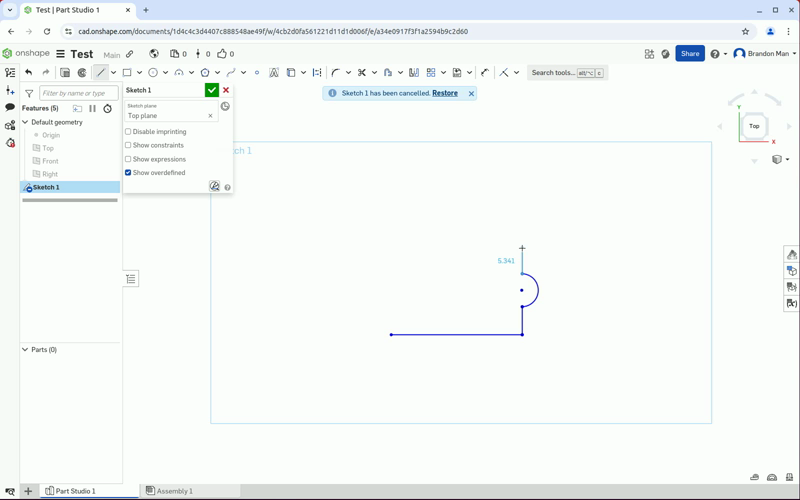
key_up(shift)
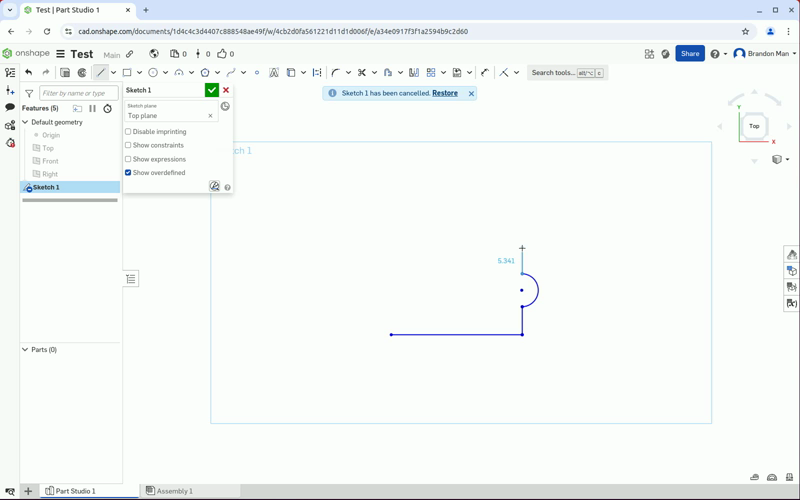
key_down(shift)
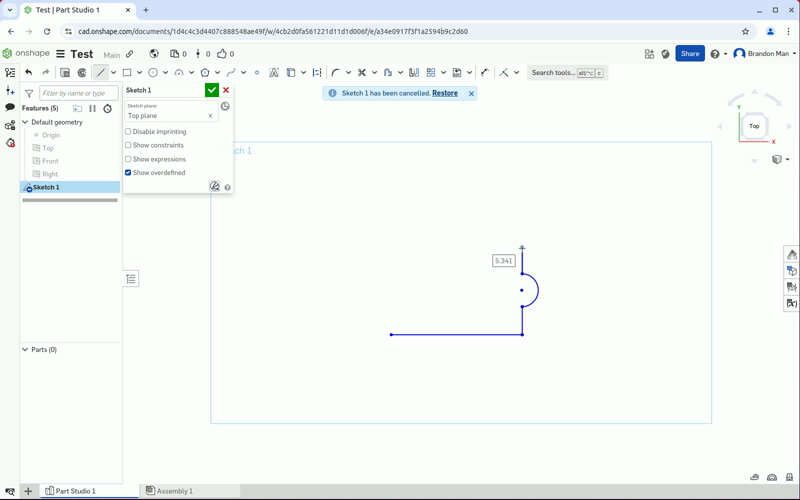
mouse_move(391, 247)
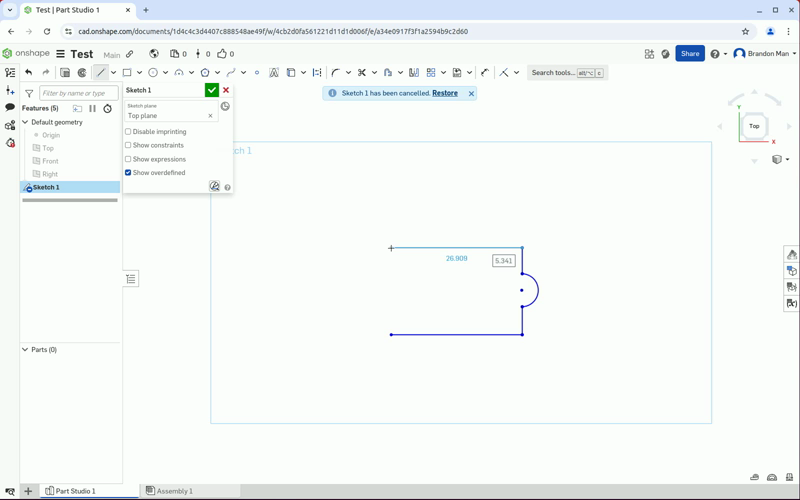
click(391, 247)
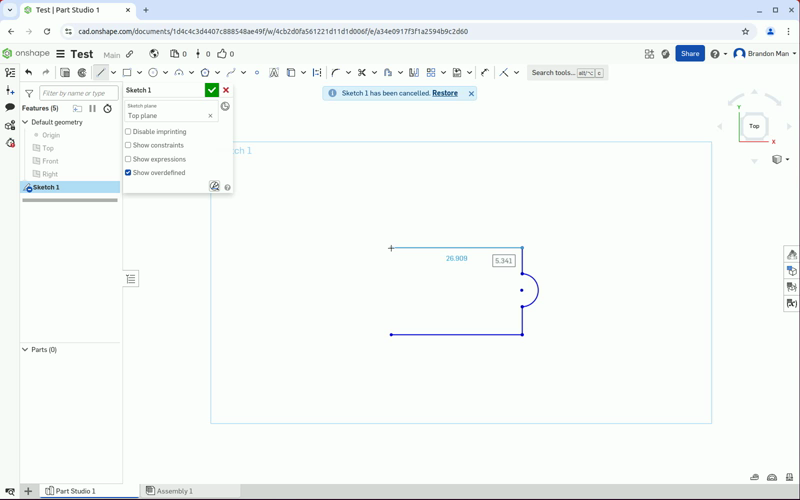
key_up(shift)
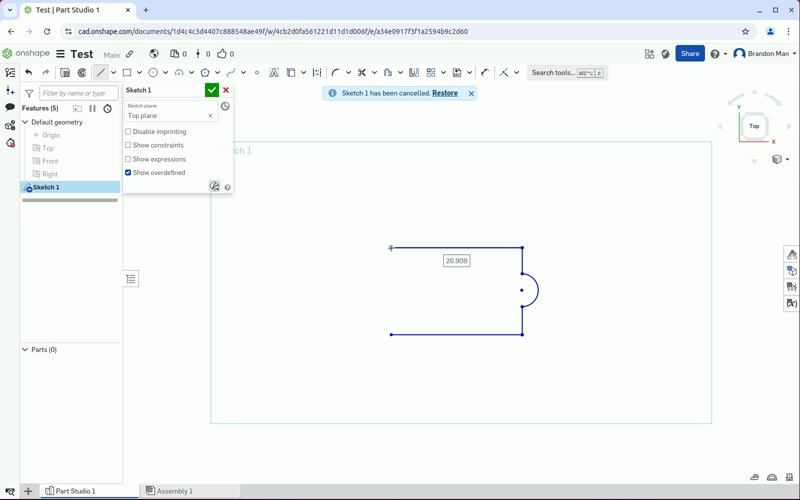
key_down(shift)
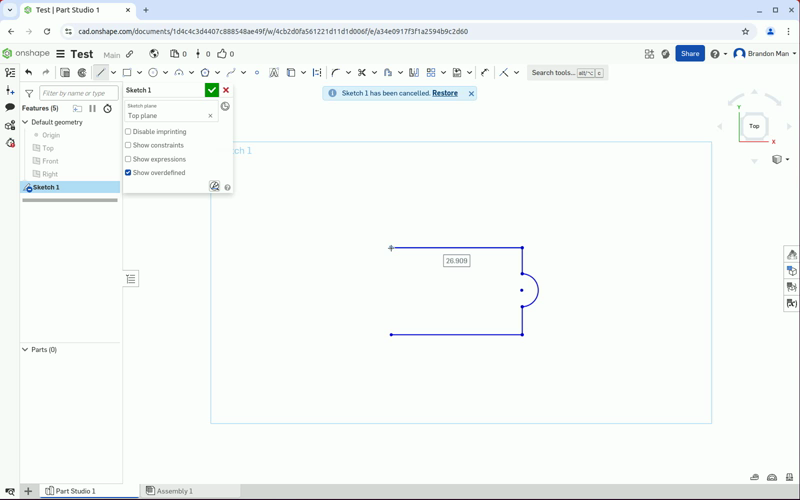
mouse_move(421, 247)
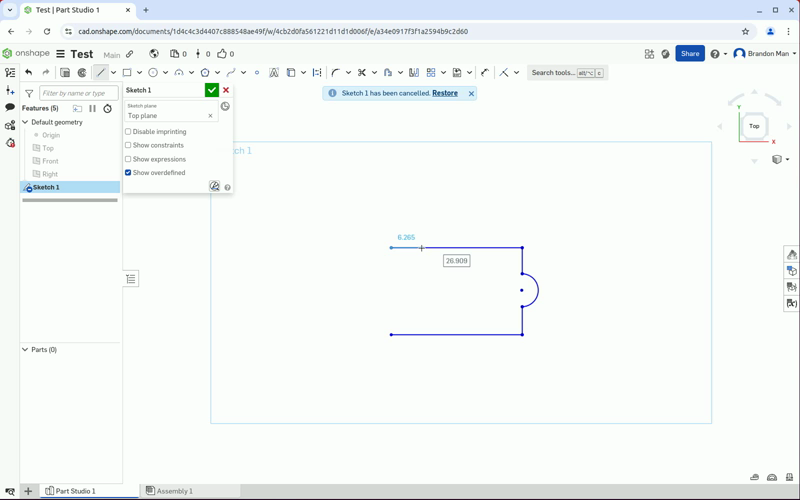
mouse_move(391, 273)
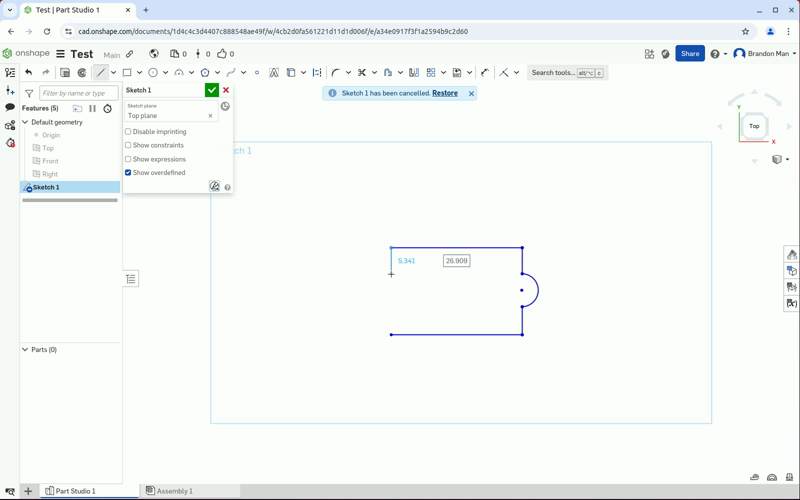
click(391, 273)
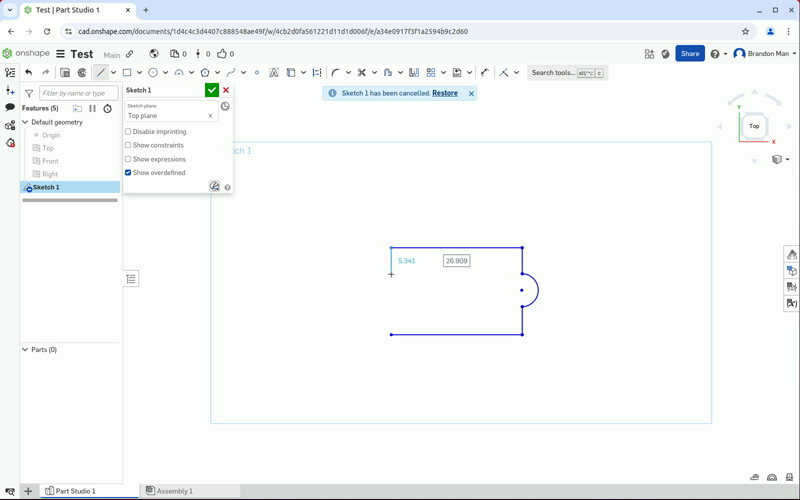
key_up(shift)
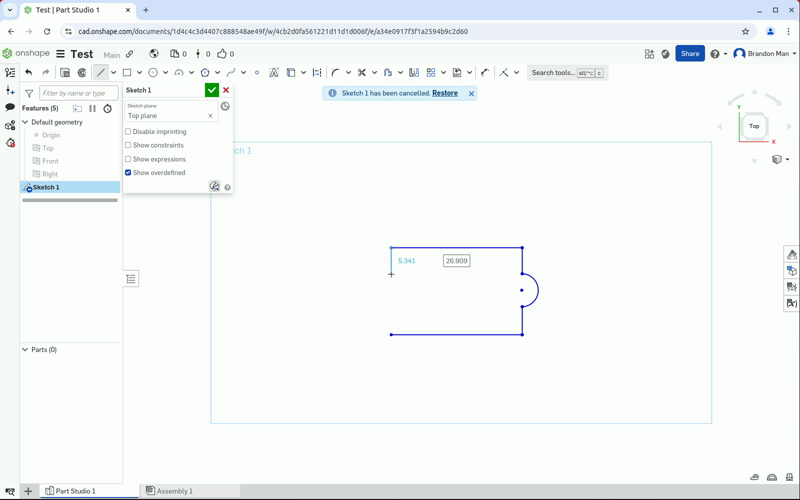
key(esc)
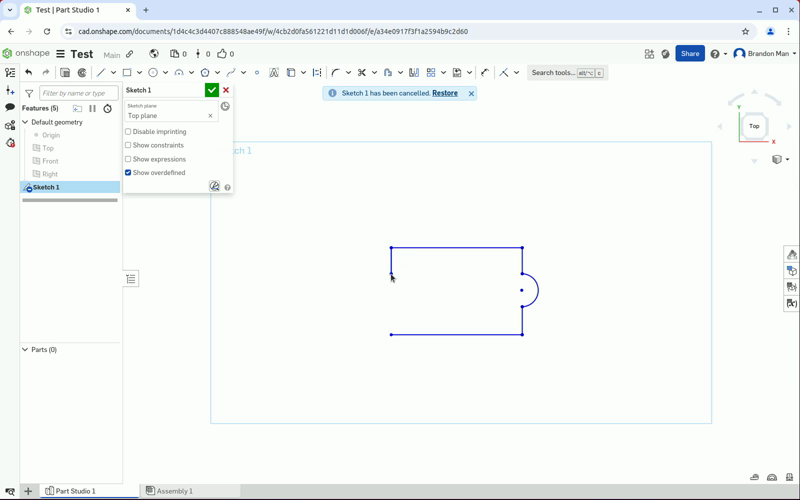
key(a)
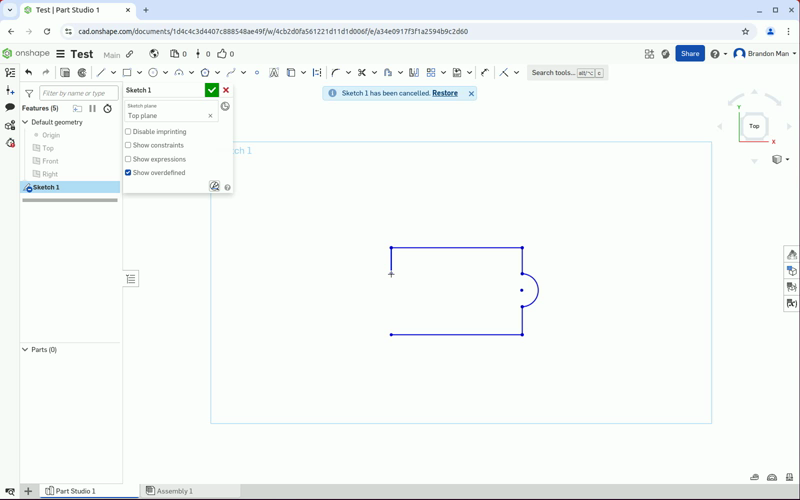
mouse_move(391, 273)
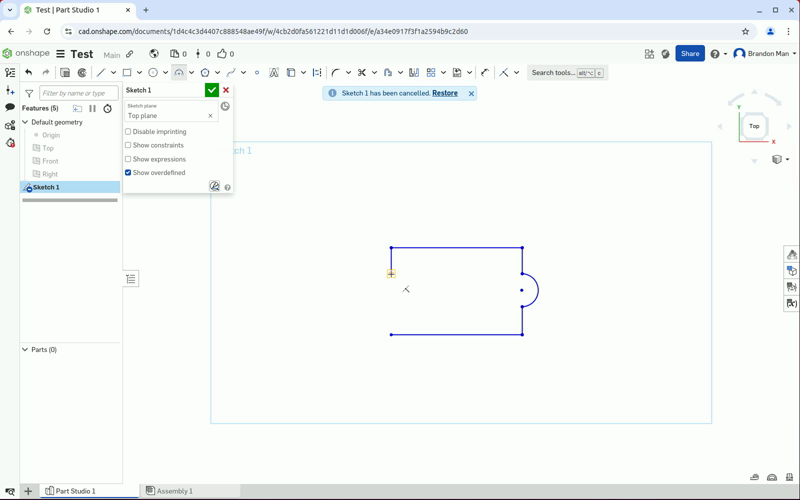
click(391, 273)
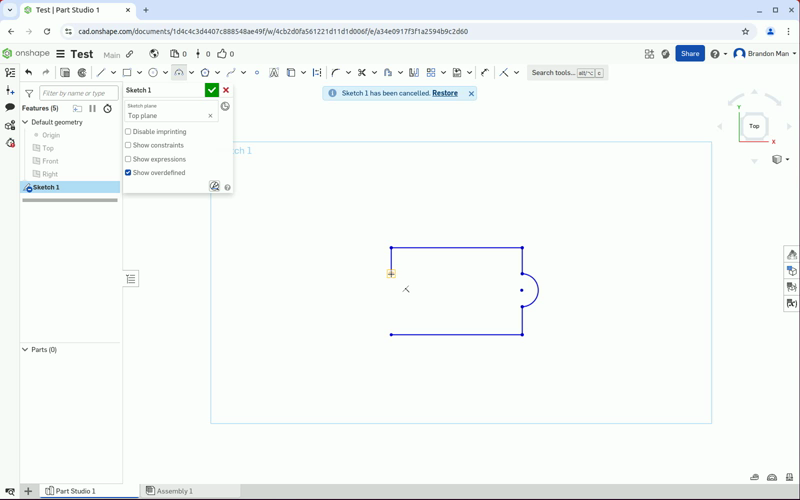
key_down(shift)
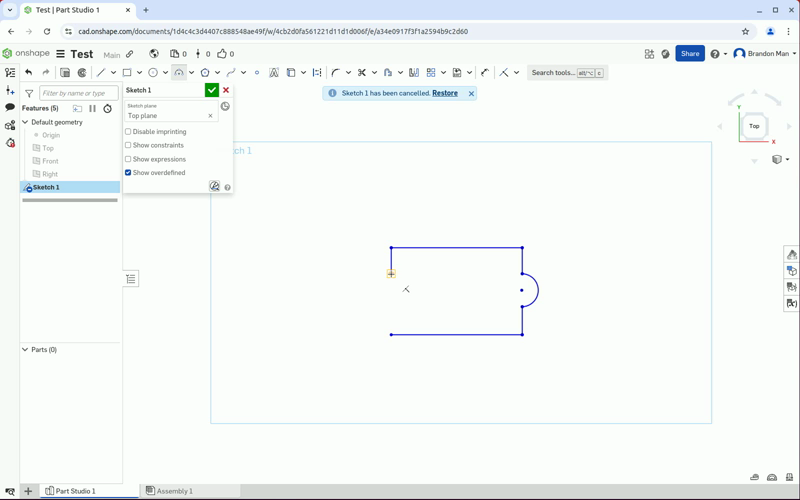
mouse_move(391, 306)
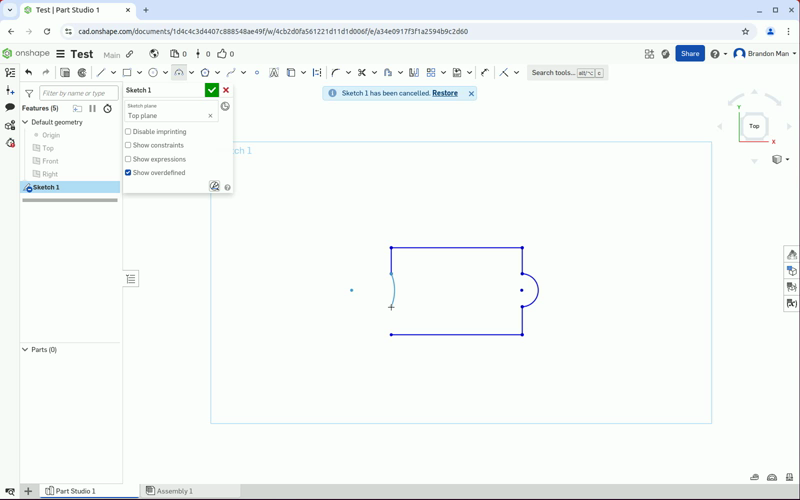
click(391, 306)
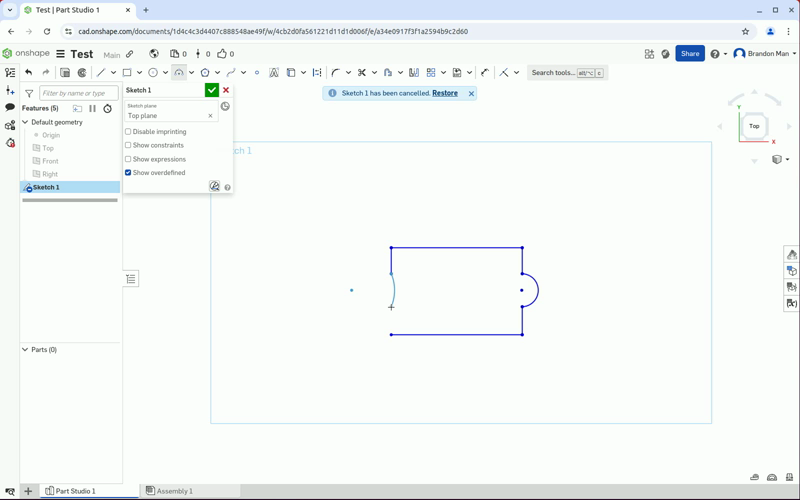
mouse_move(407, 290)
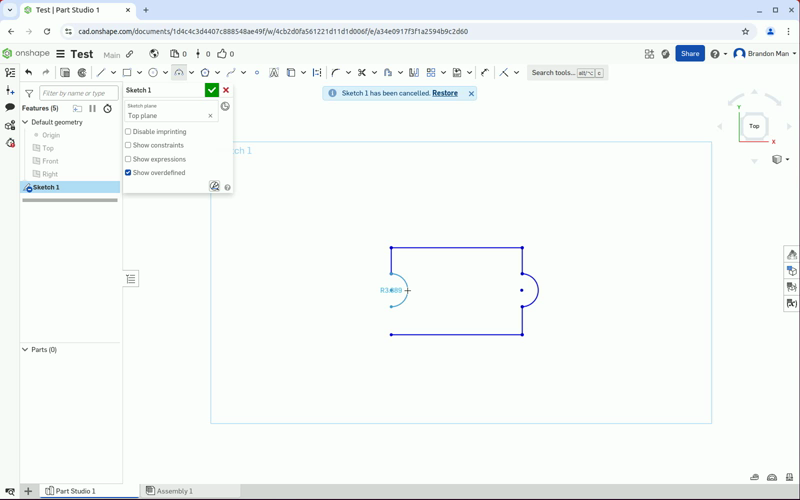
click(407, 290)
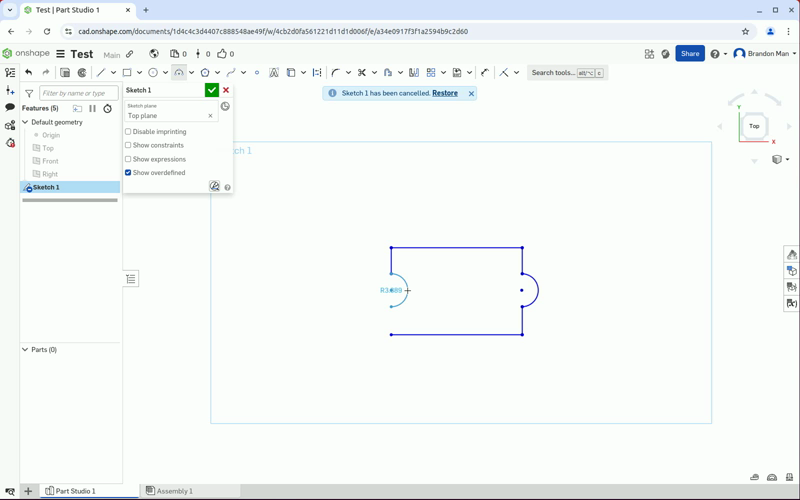
key_up(shift)
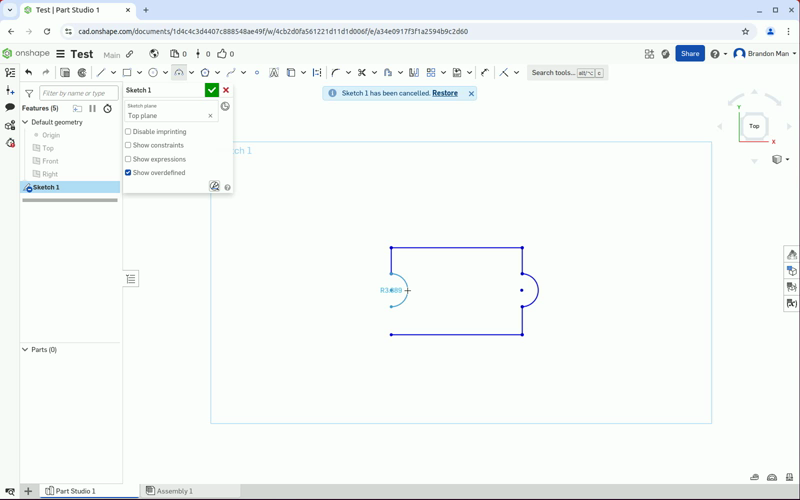
key(esc)
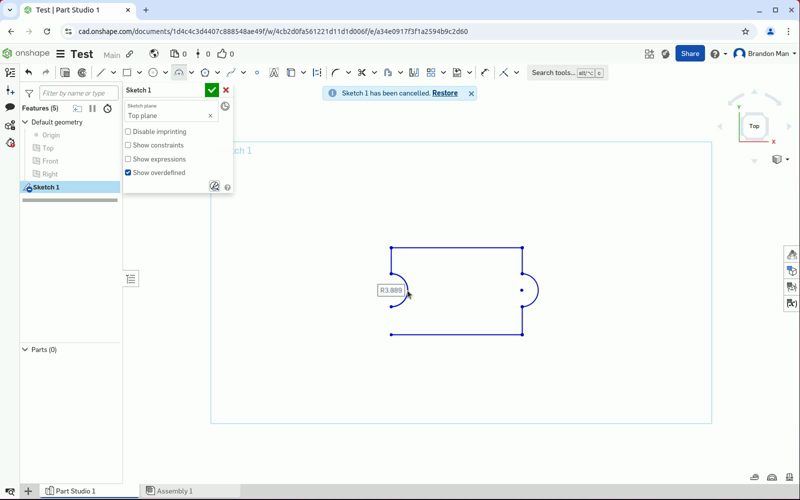
key(l)
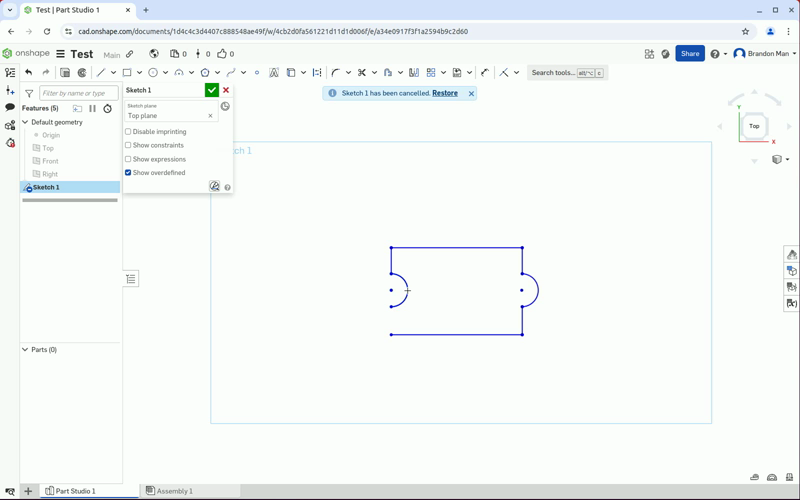
mouse_move(391, 306)
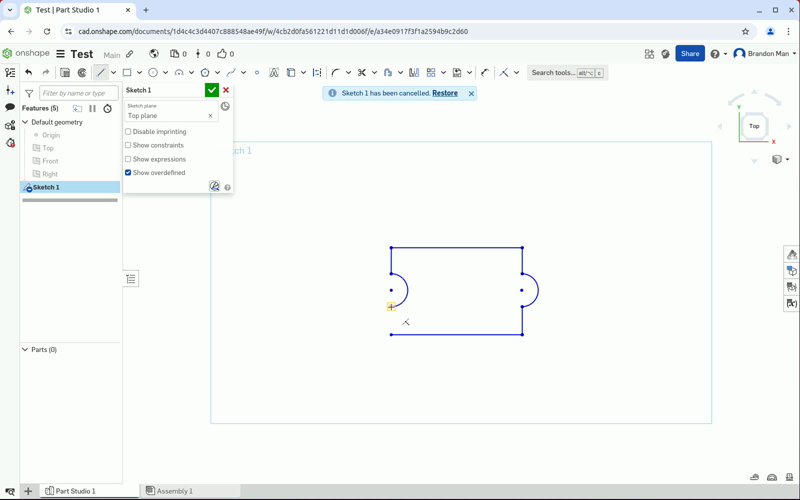
click(391, 306)
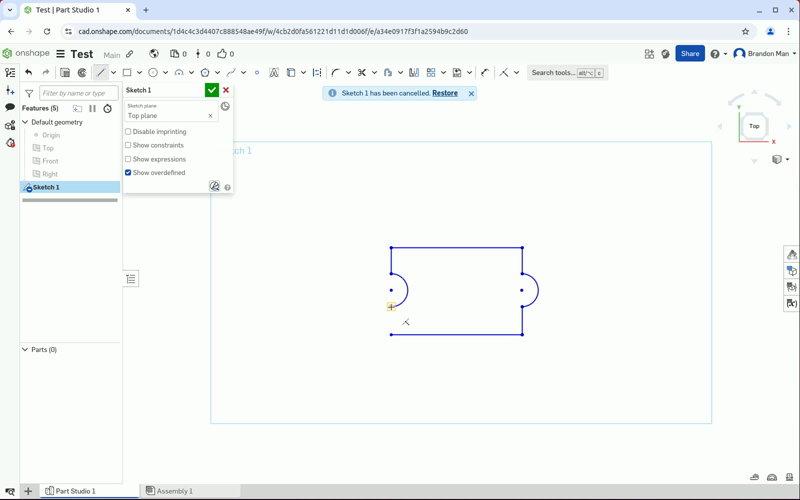
mouse_move(421, 306)
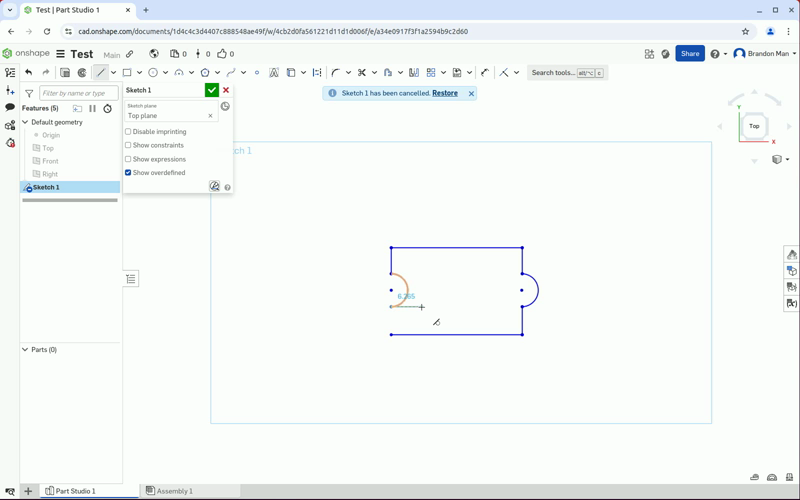
key_down(shift)
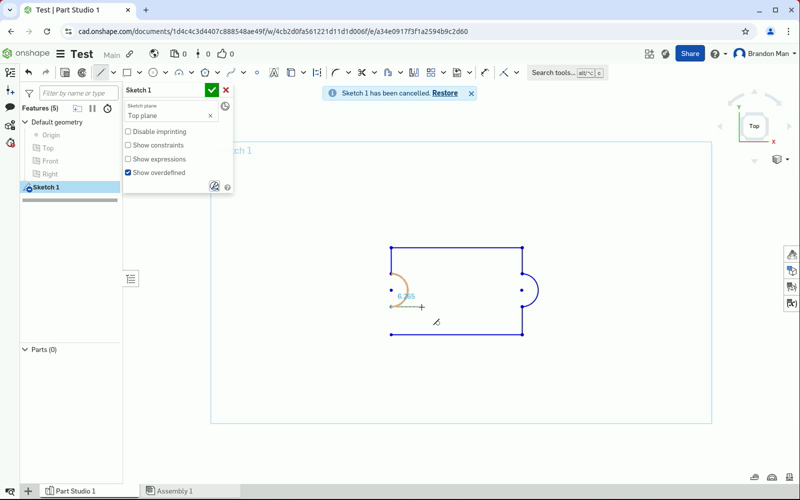
mouse_move(391, 334)
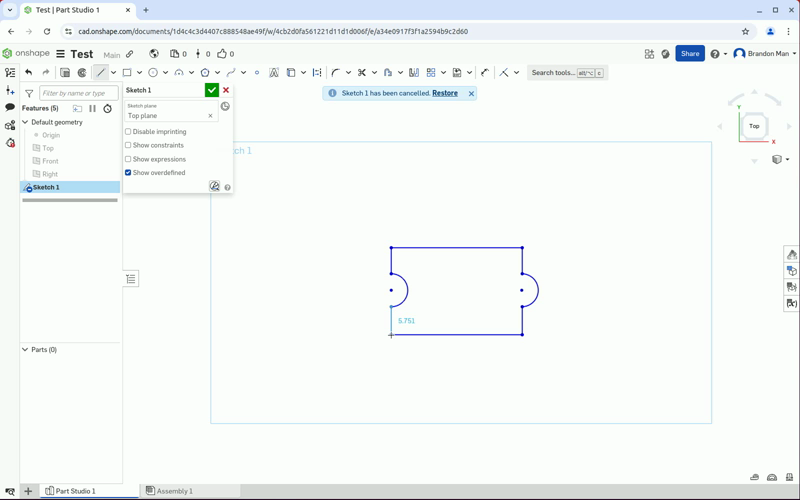
key_up(shift)
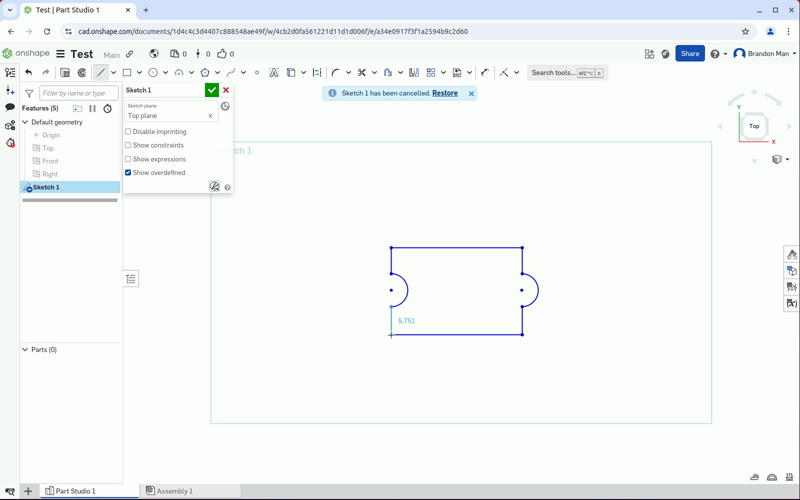
click(391, 334)
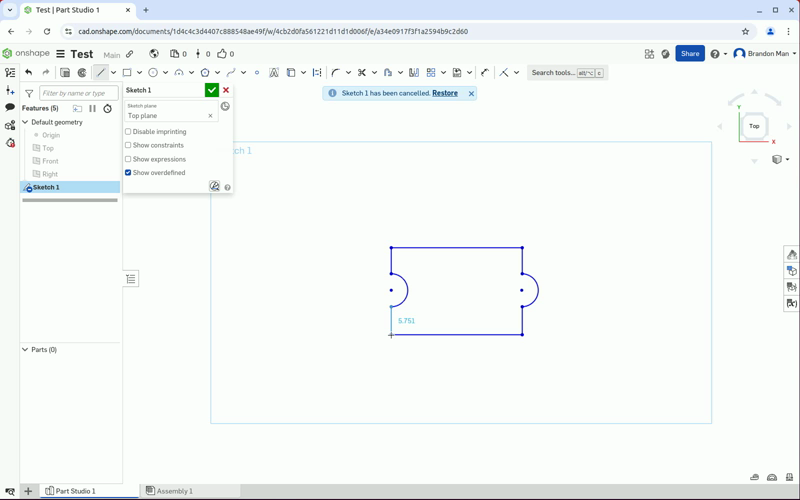
key(esc)
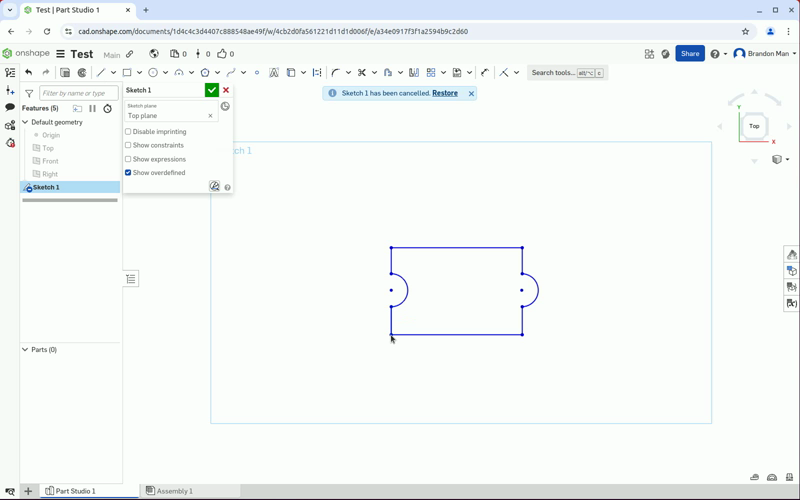
mouse_move(467, 304)
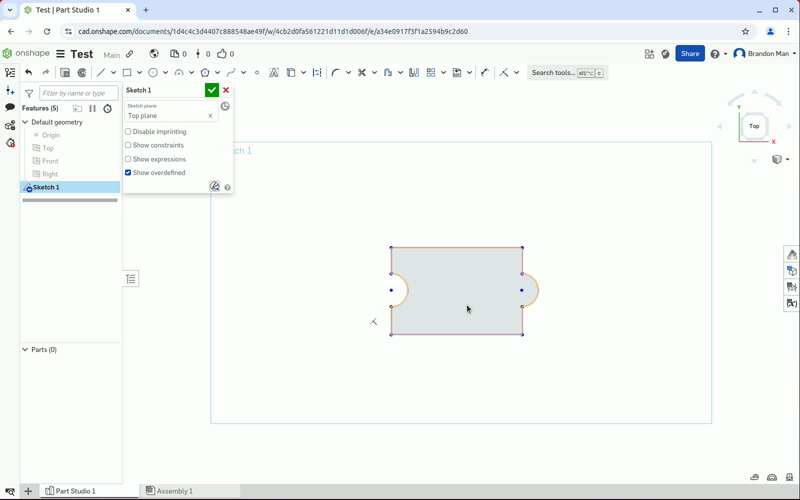
scroll(6)
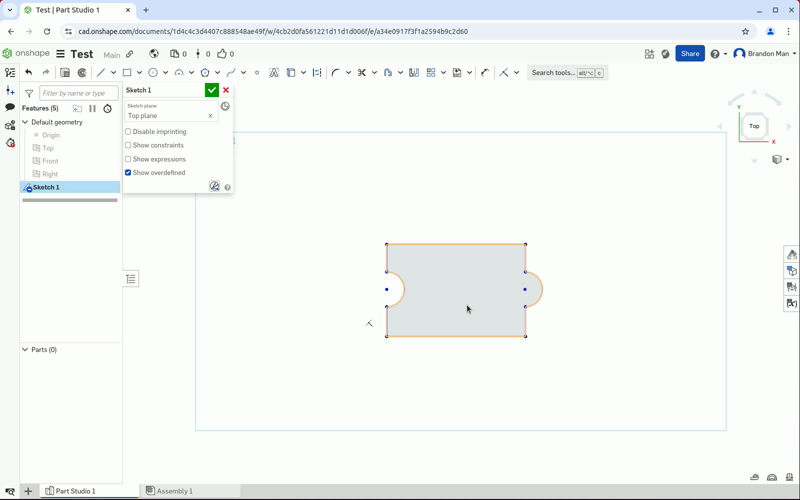
scroll(6)
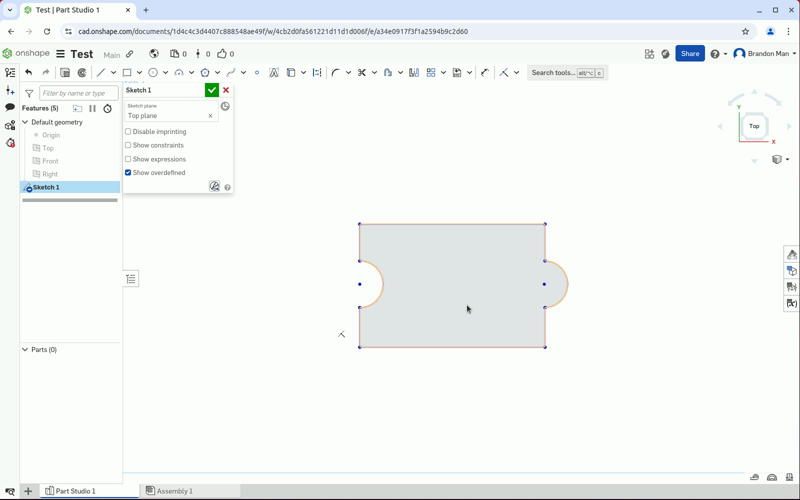
scroll(6)
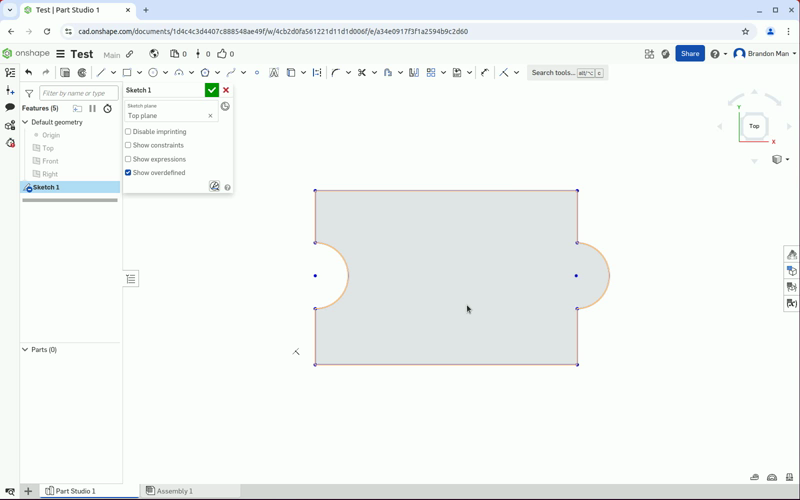
scroll(6)
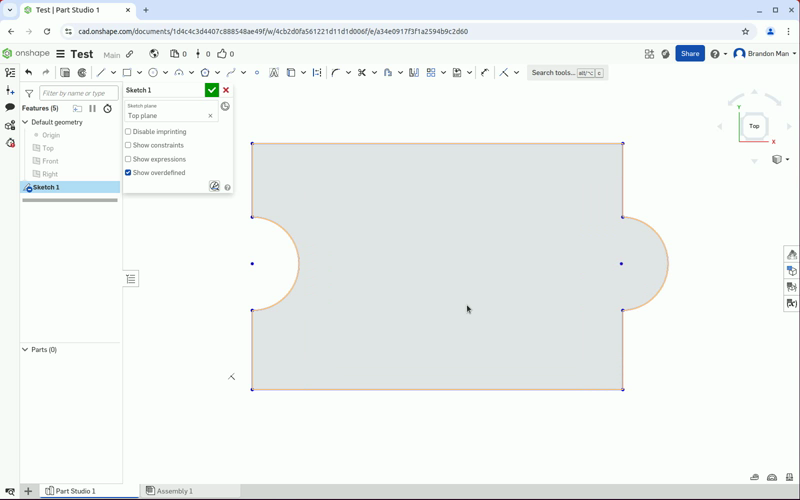
scroll(6)
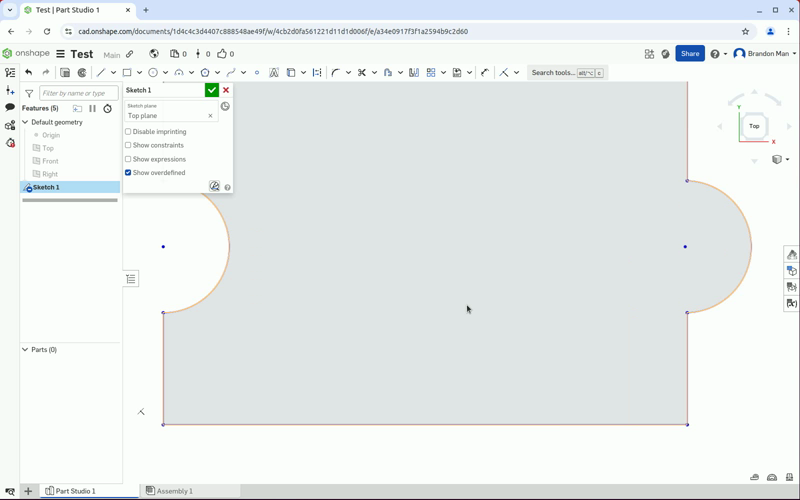
scroll(6)
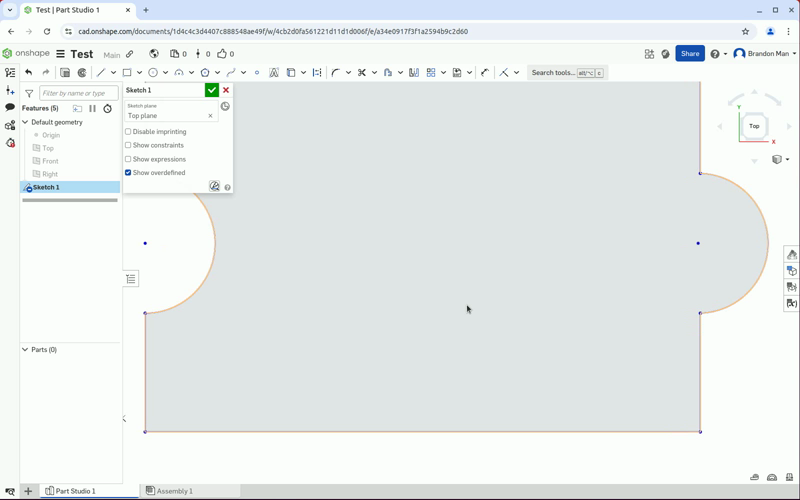
scroll(6)
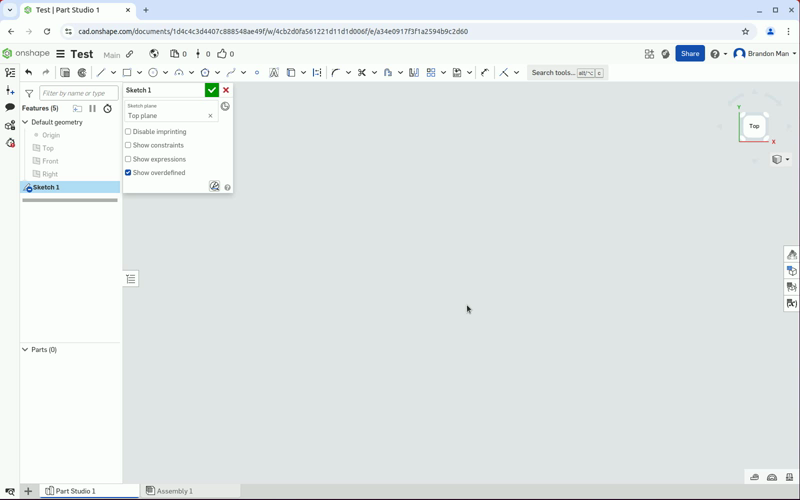
click(467, 304)
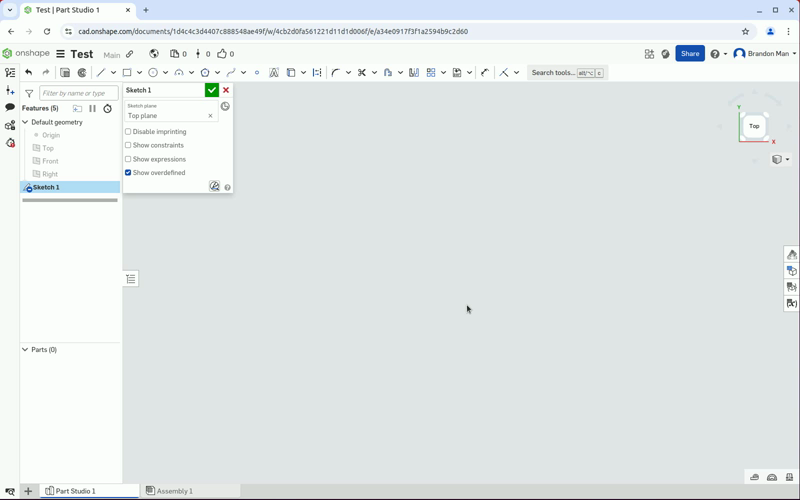
scroll(-6)
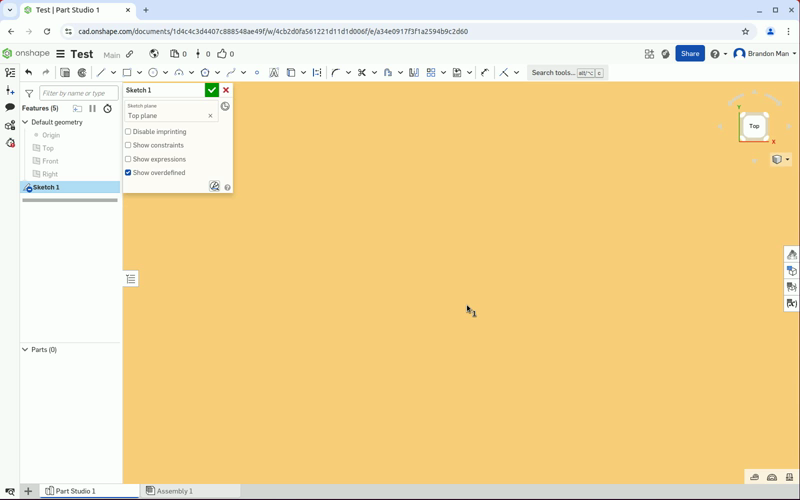
scroll(-6)
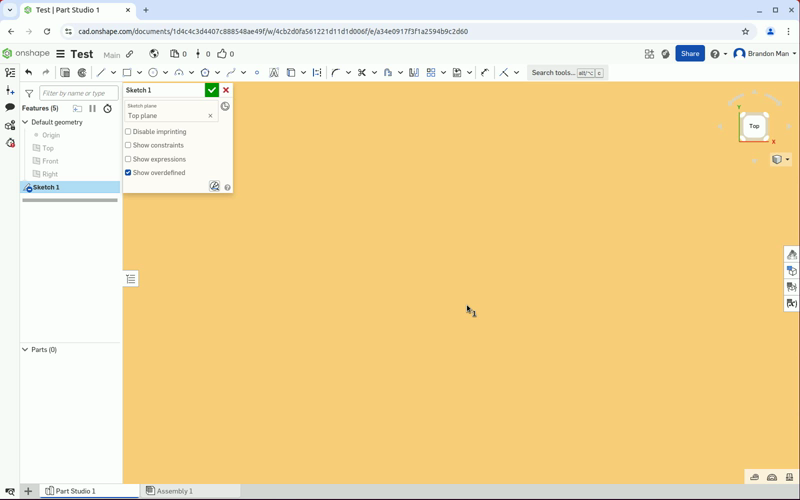
scroll(-6)
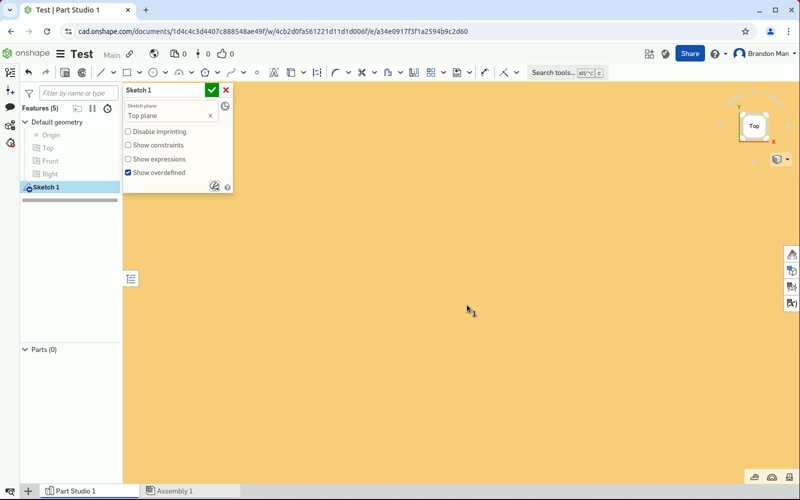
scroll(-6)
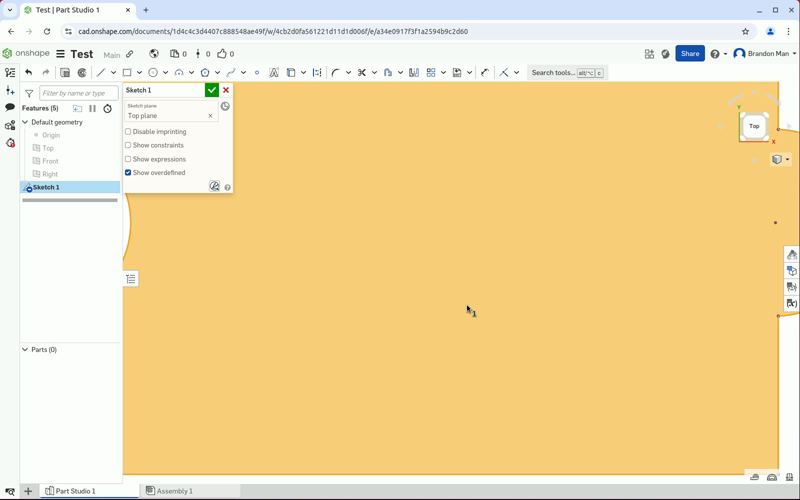
scroll(-6)
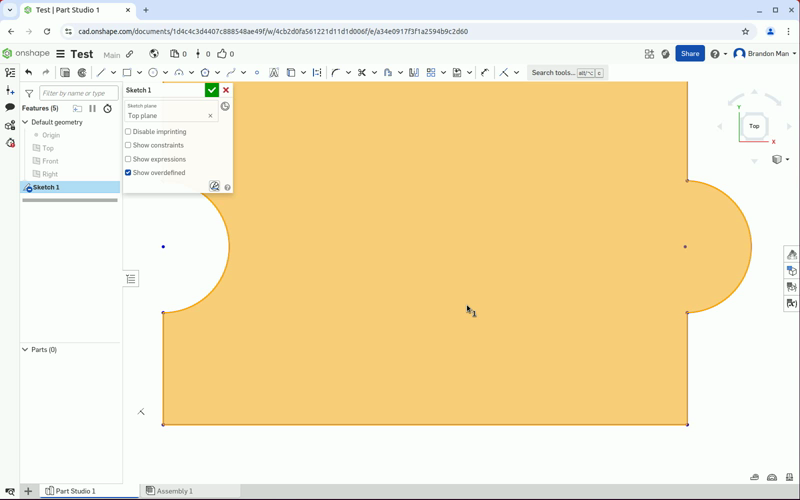
scroll(-6)
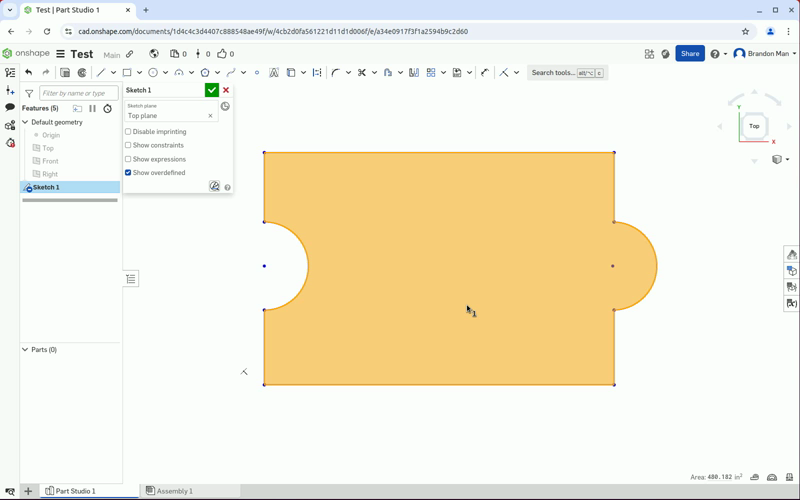
scroll(-6)
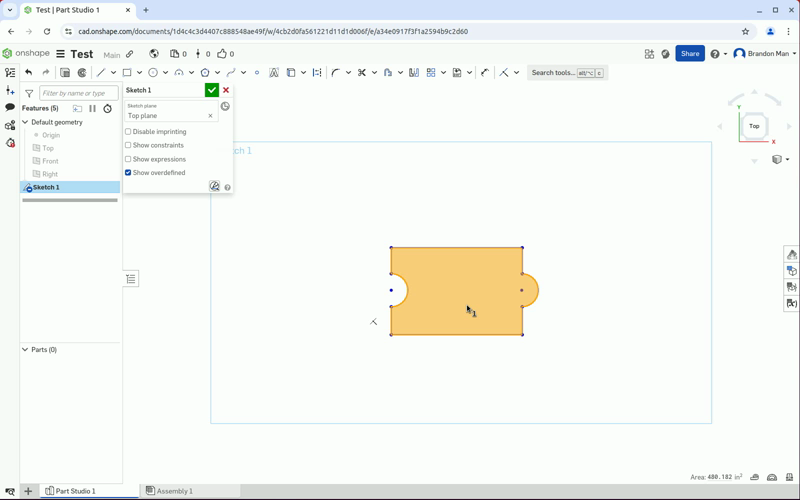
mouse_move(73, 352)
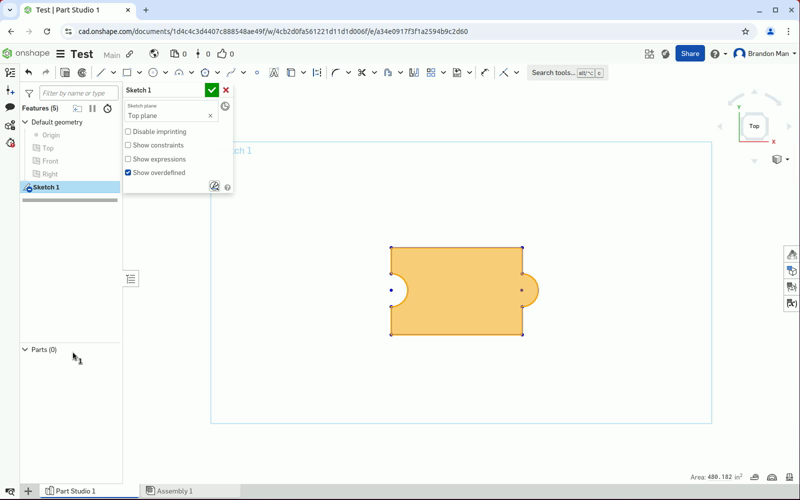
key(shift+y)
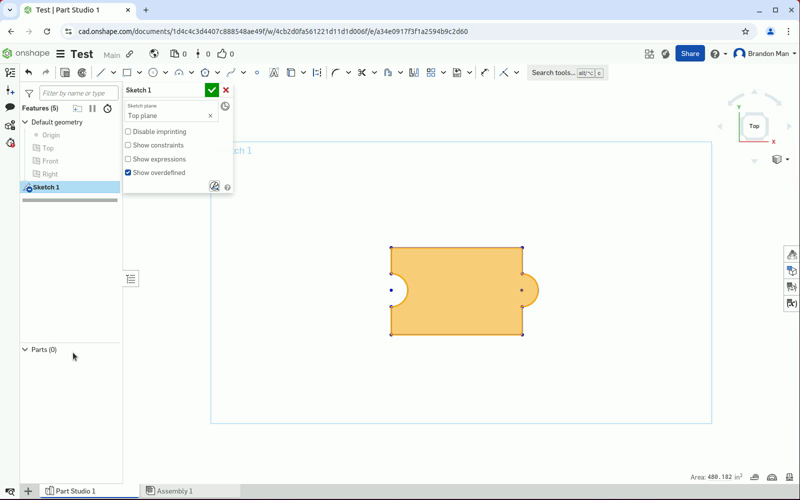
key(shift+e)
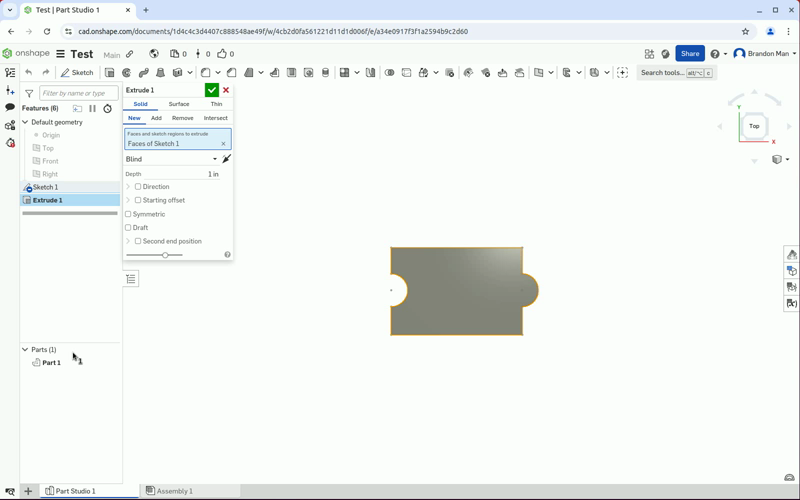
mouse_move(143, 106)
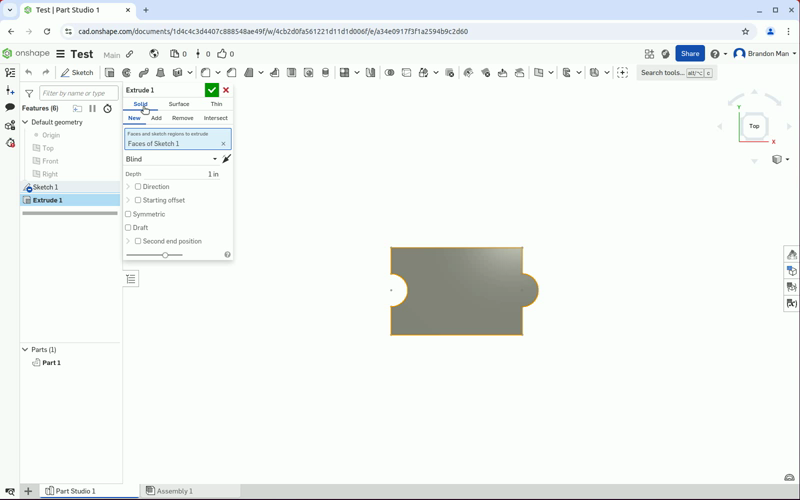
click(143, 106)
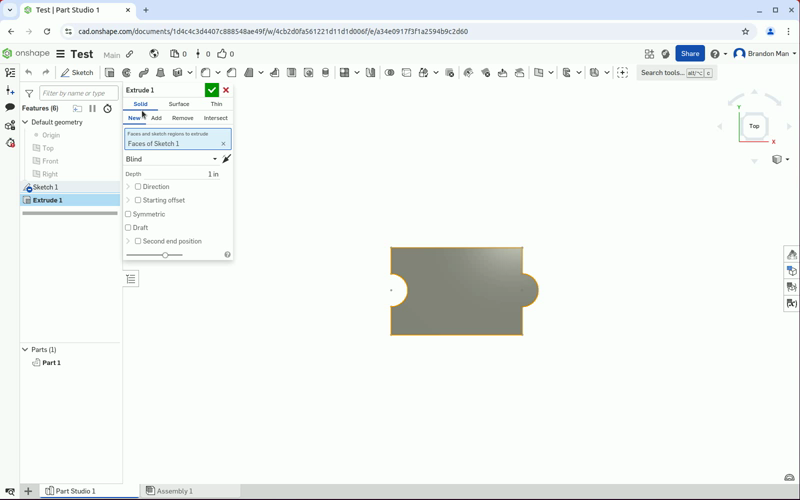
mouse_move(137, 120)
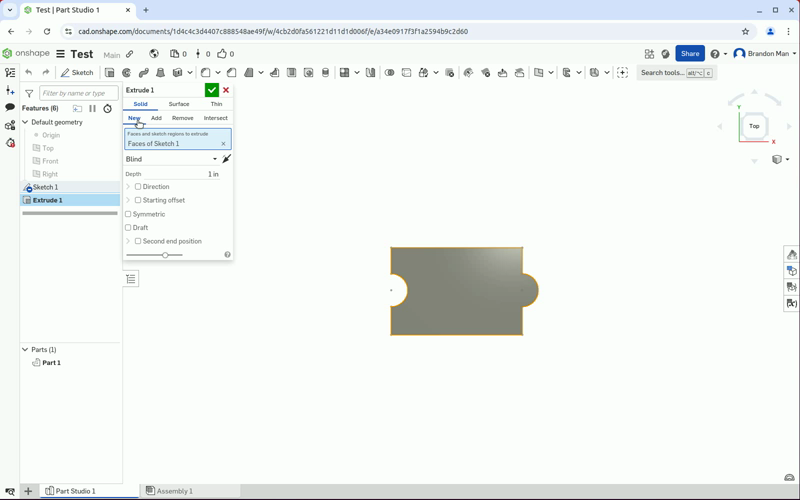
click(137, 120)
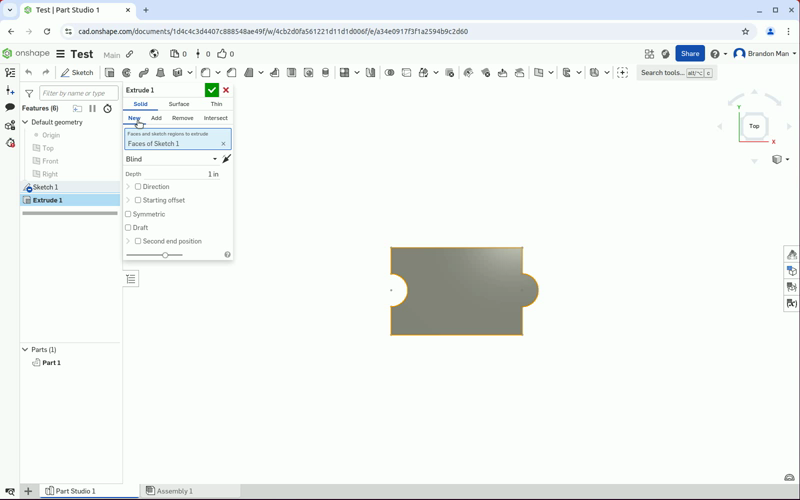
key(tab, 4)
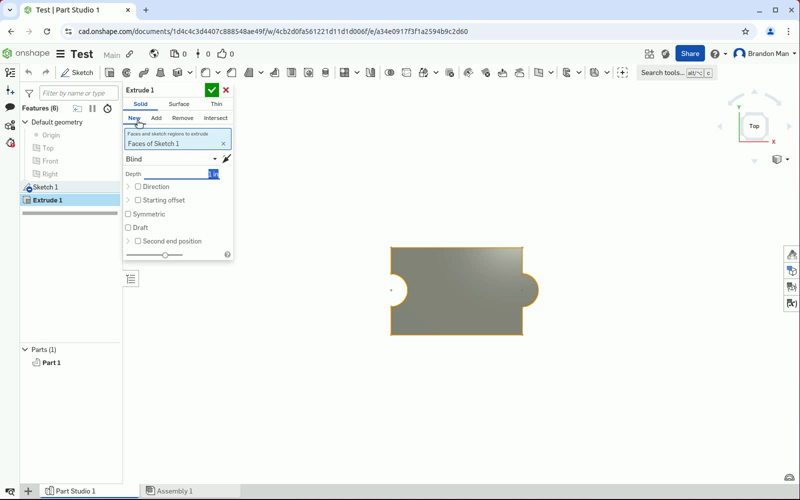
text(4.574)
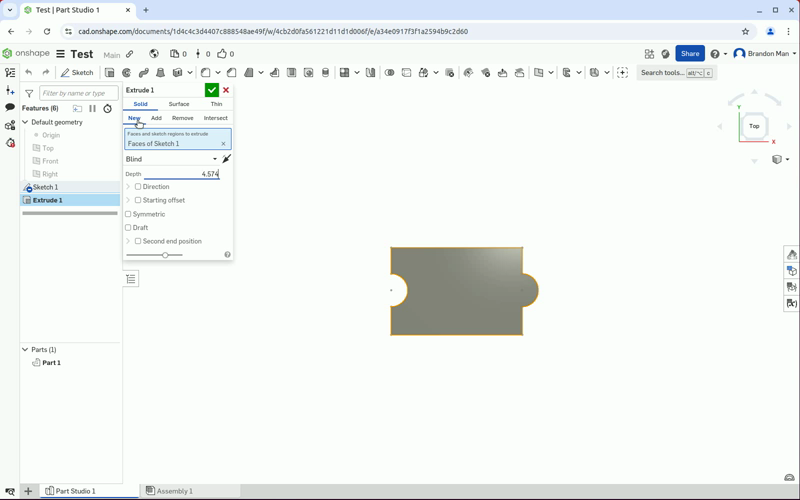
key(enter)
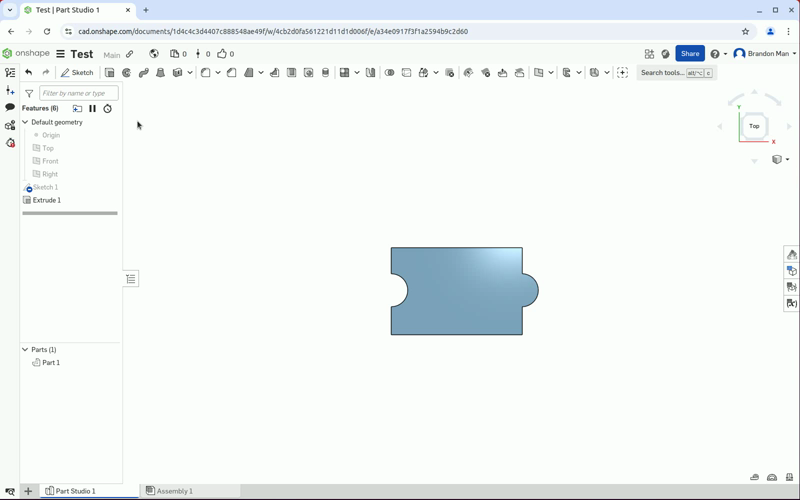
key(shift+h)
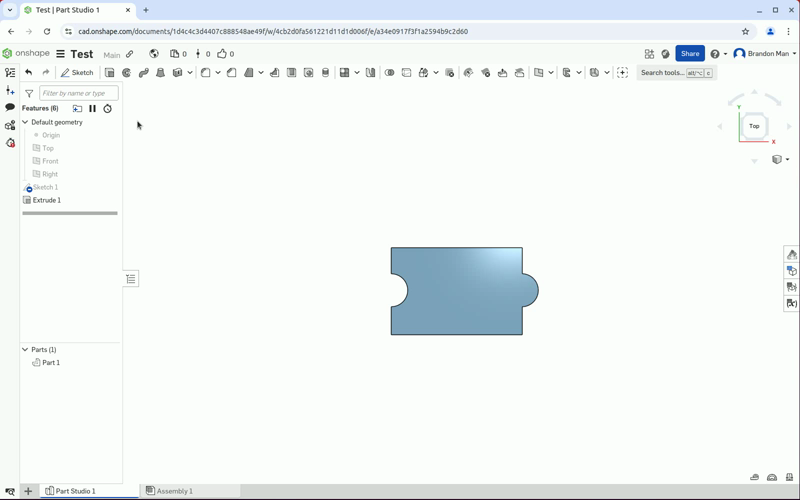
key(shift+h)
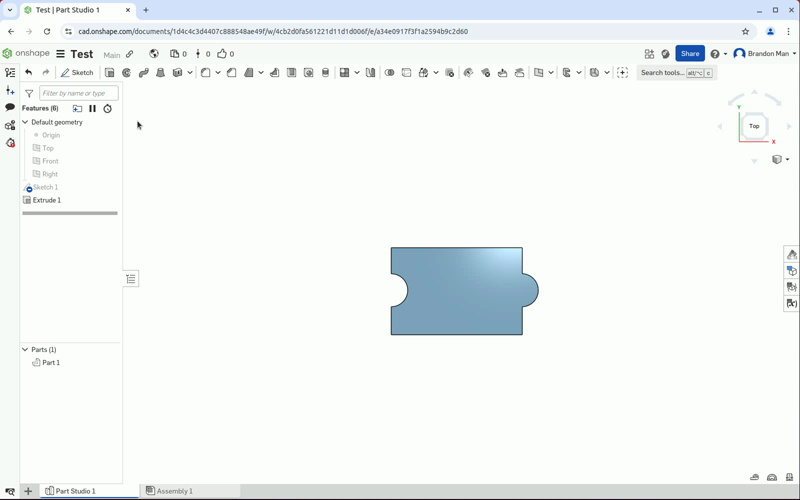
mouse_move(73, 189)
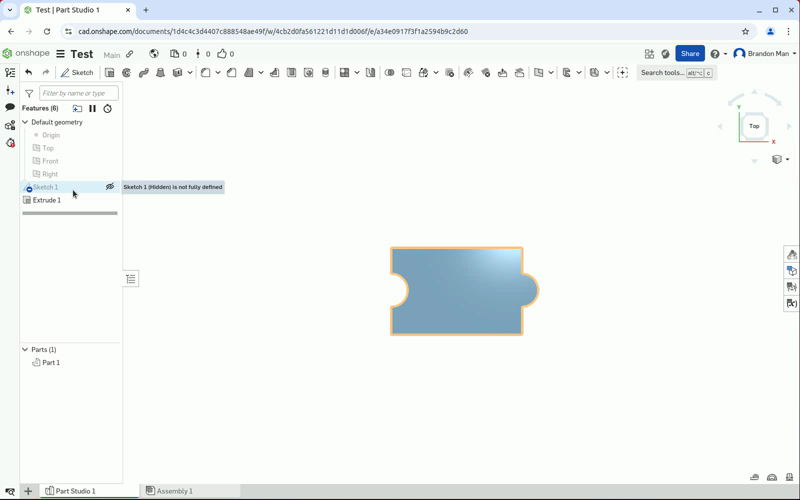
click(73, 189)
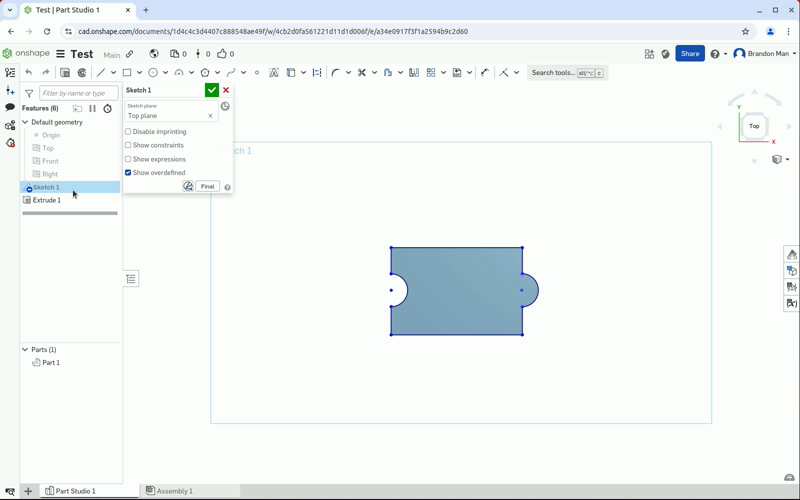
mouse_move(229, 92)
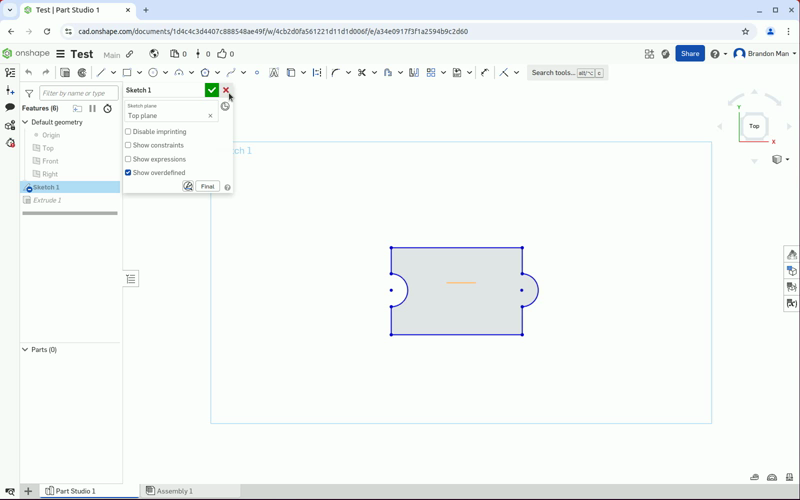
click(229, 92)
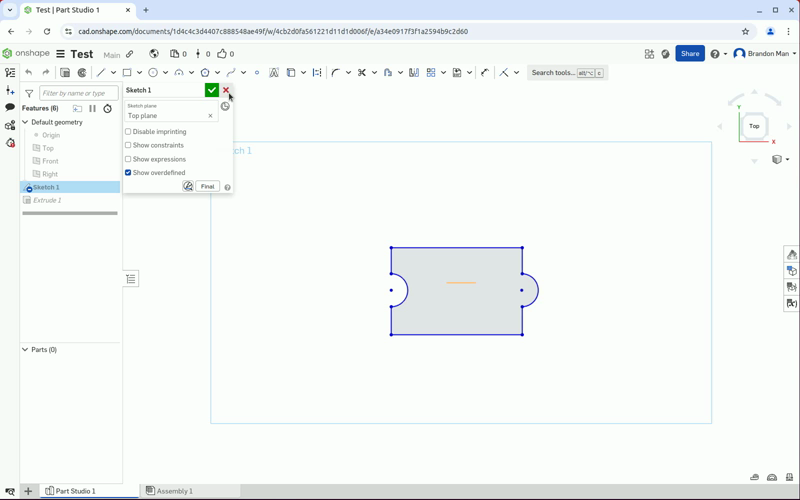
key(shift+s)
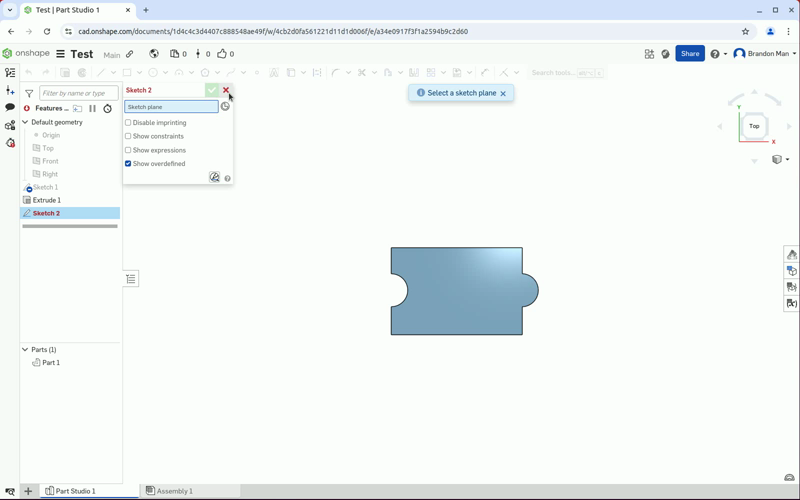
mouse_move(73, 150)
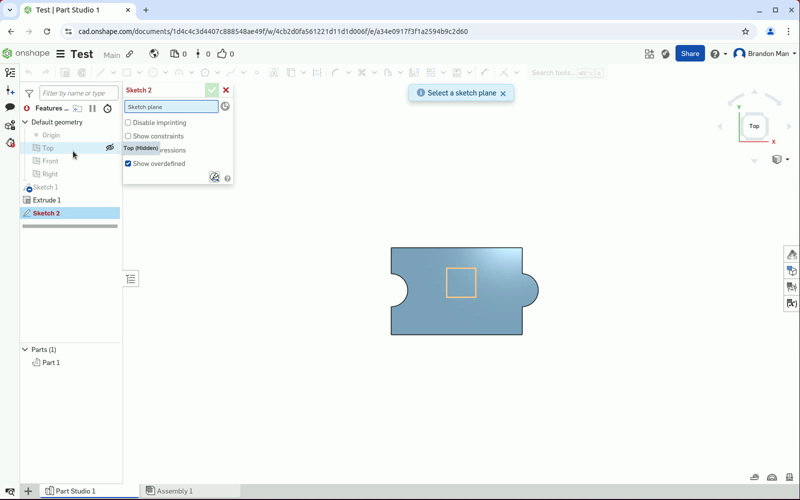
click(73, 150)
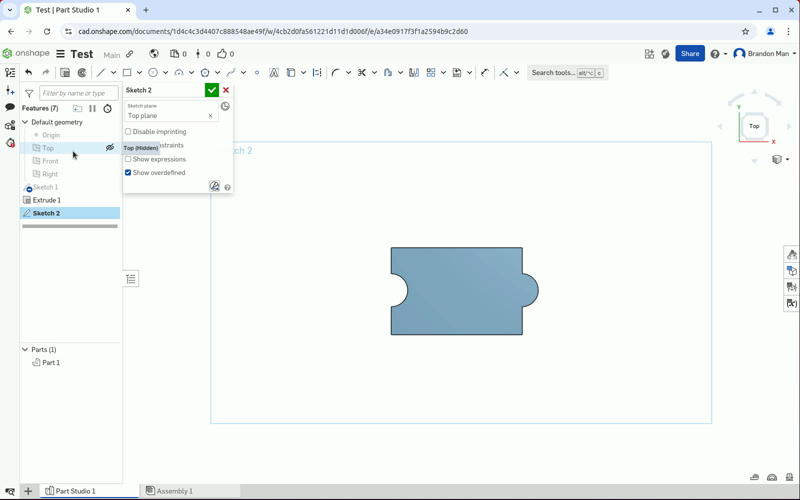
mouse_move(73, 352)
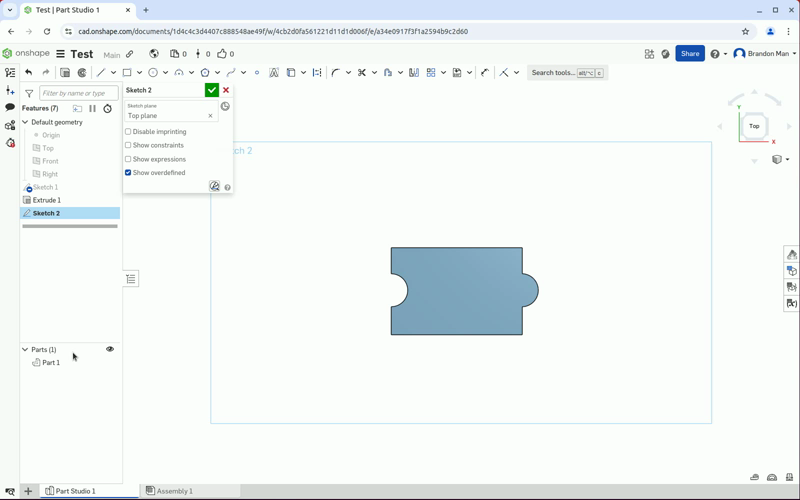
key(y)
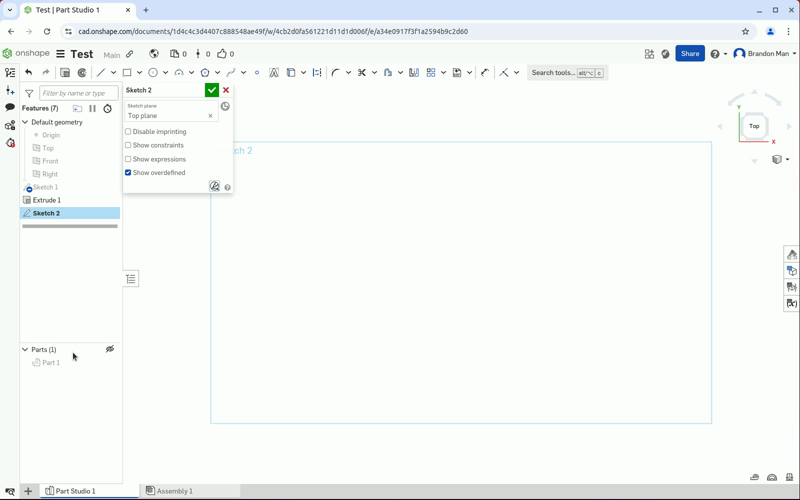
key(a)
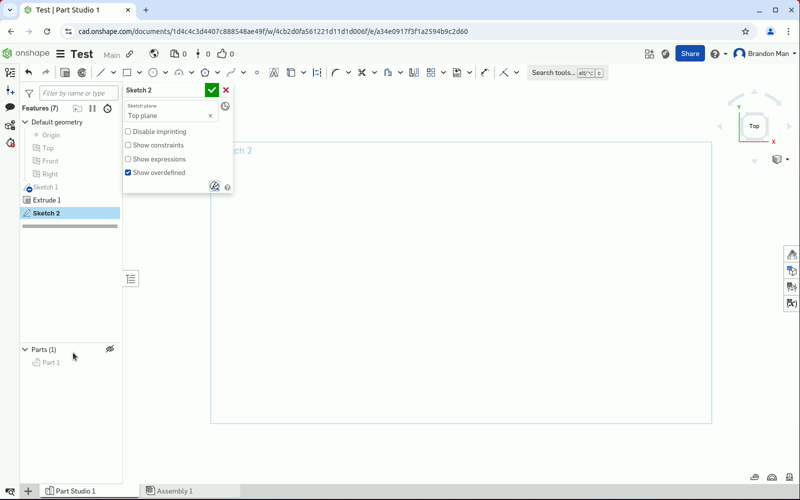
key_down(shift)
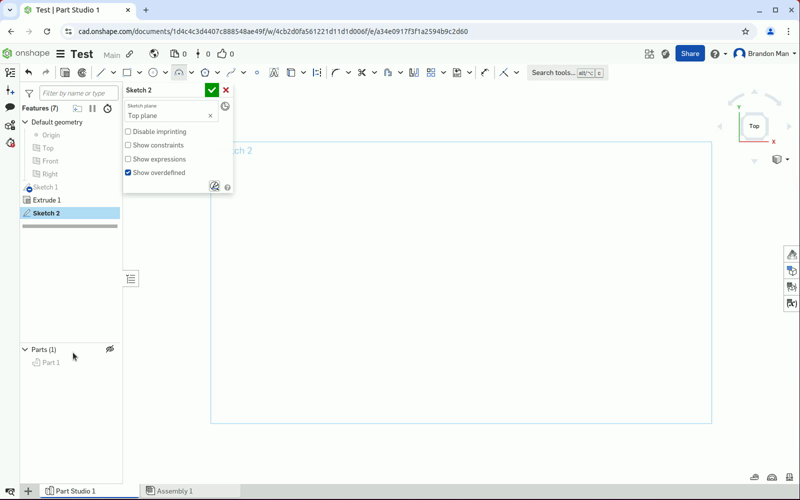
mouse_move(391, 334)
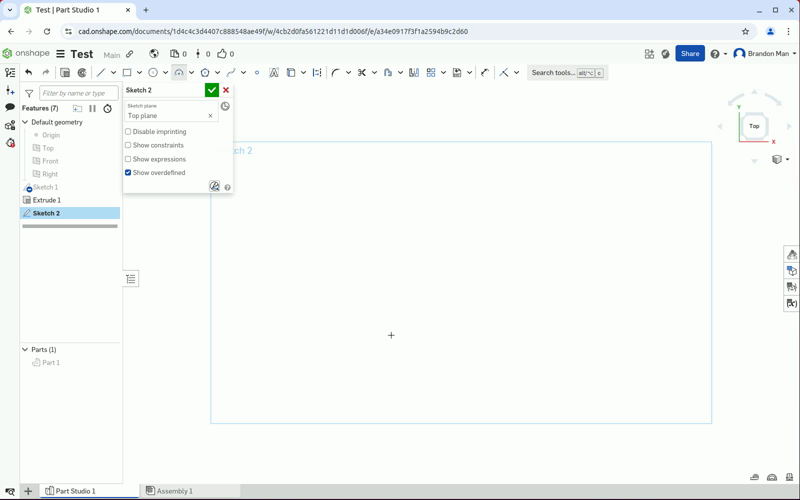
click(391, 334)
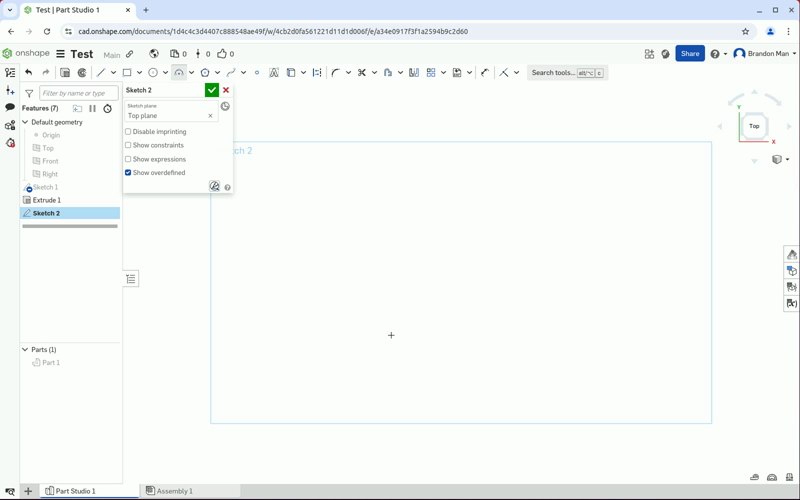
key_up(shift)
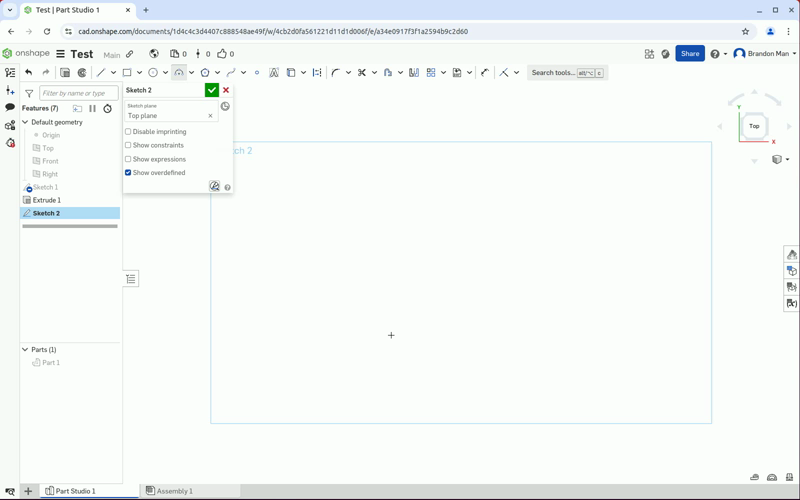
key_down(shift)
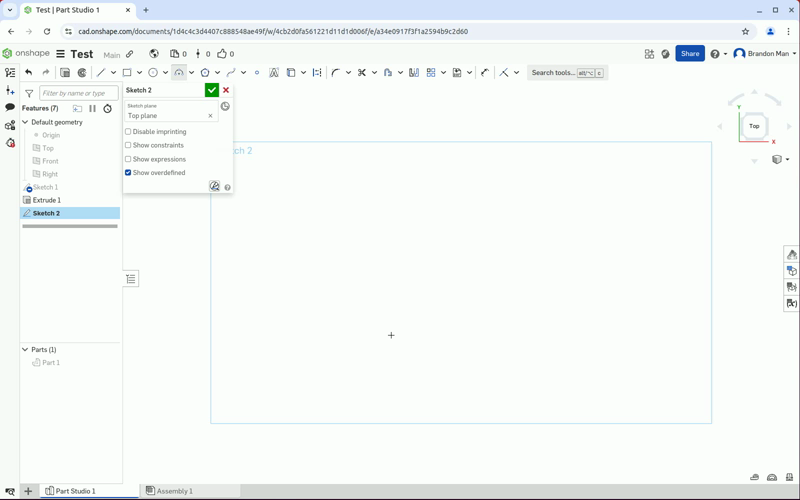
mouse_move(391, 246)
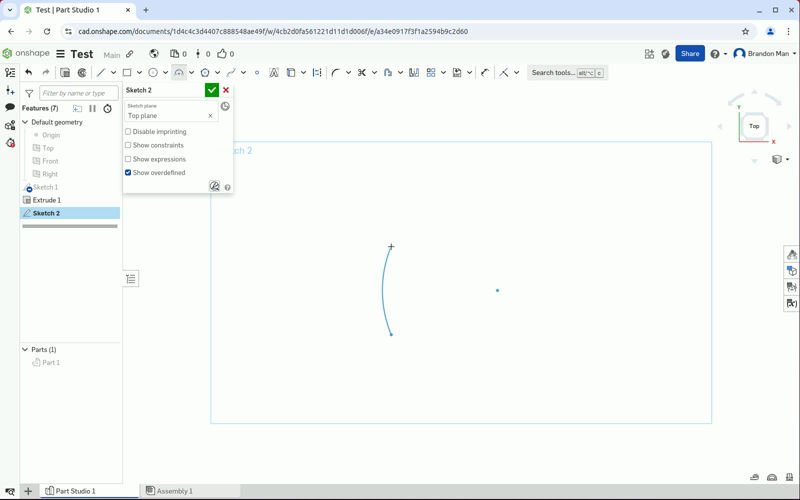
click(391, 246)
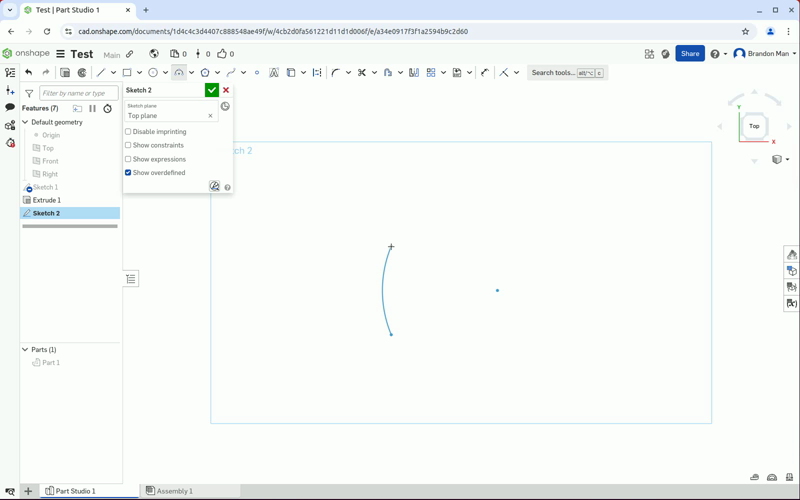
mouse_move(435, 290)
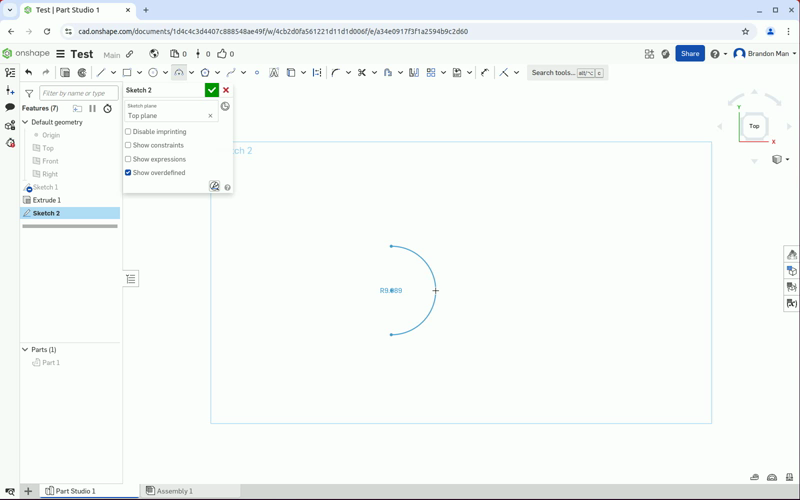
click(435, 290)
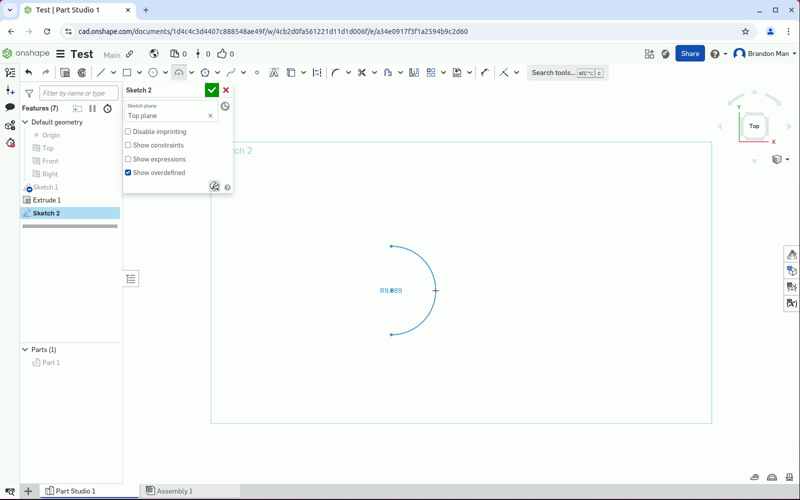
key_up(shift)
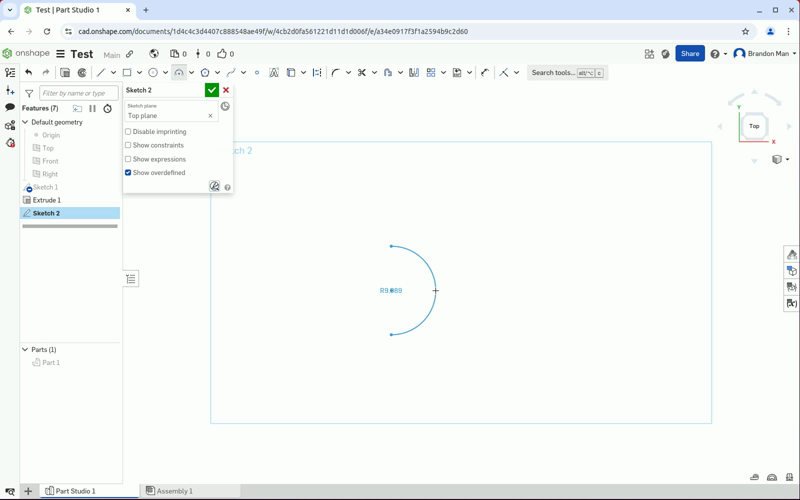
key(esc)
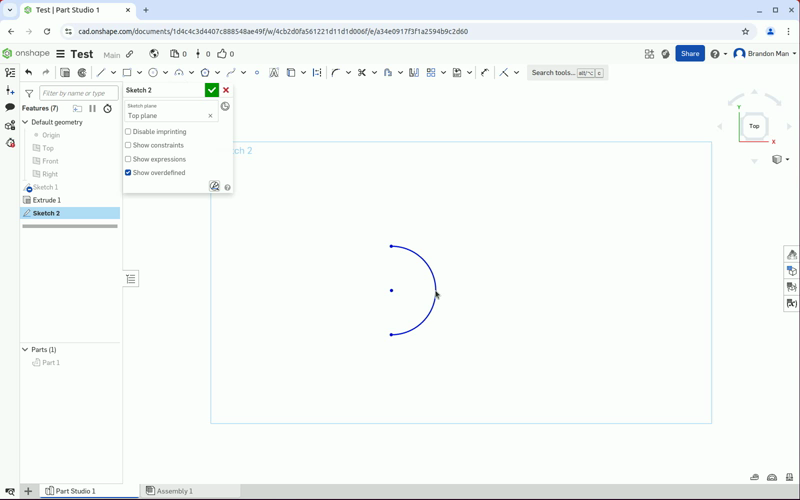
key(l)
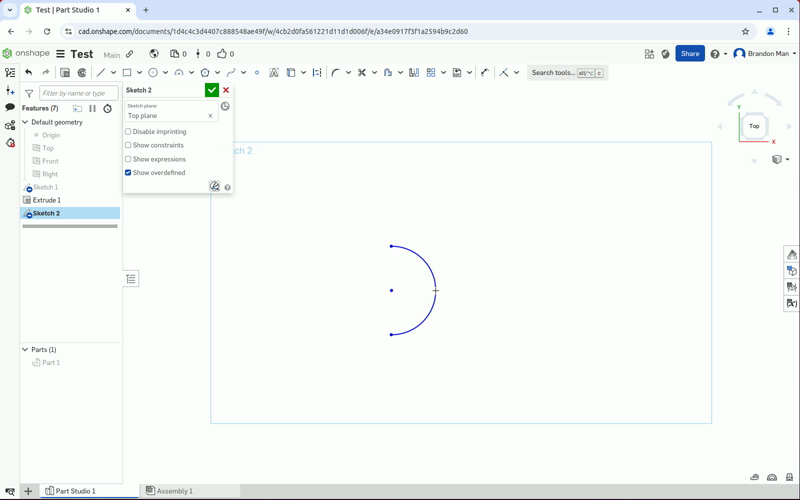
mouse_move(391, 246)
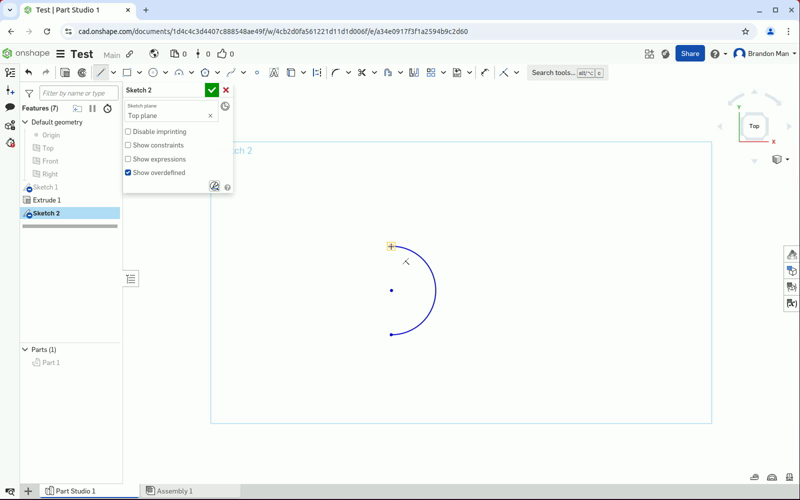
click(391, 246)
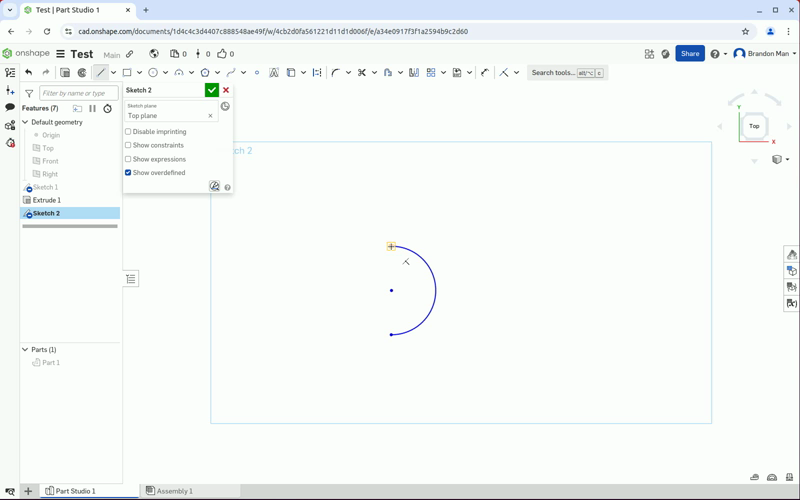
key_down(shift)
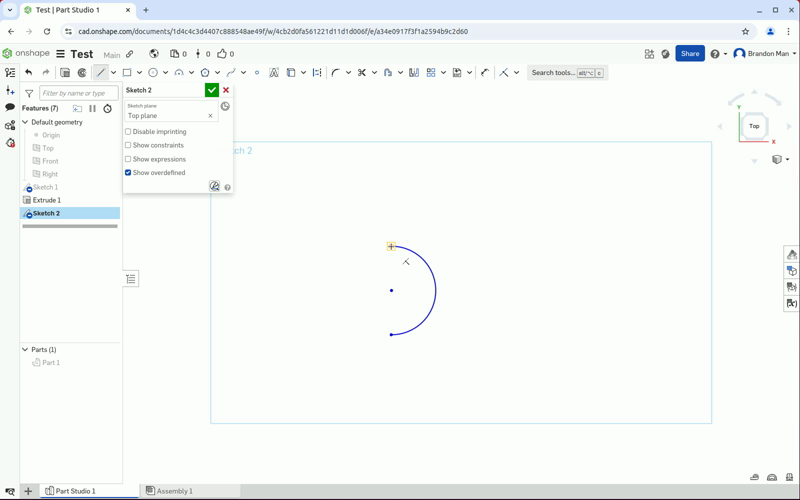
mouse_move(421, 246)
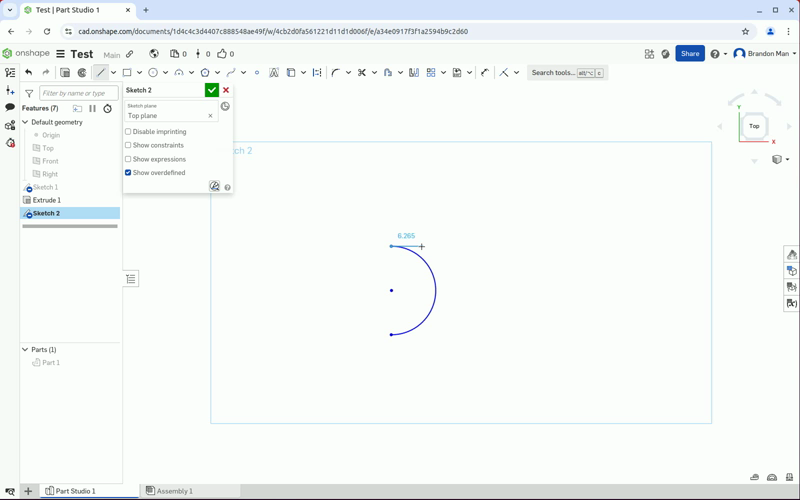
mouse_move(391, 274)
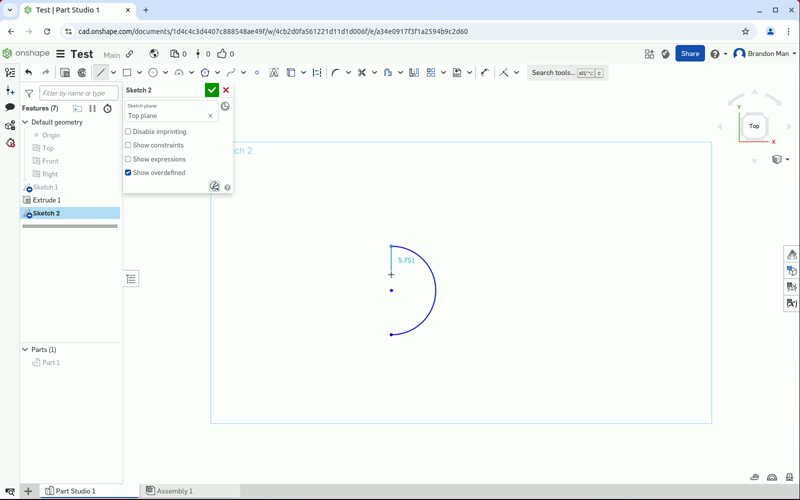
click(391, 274)
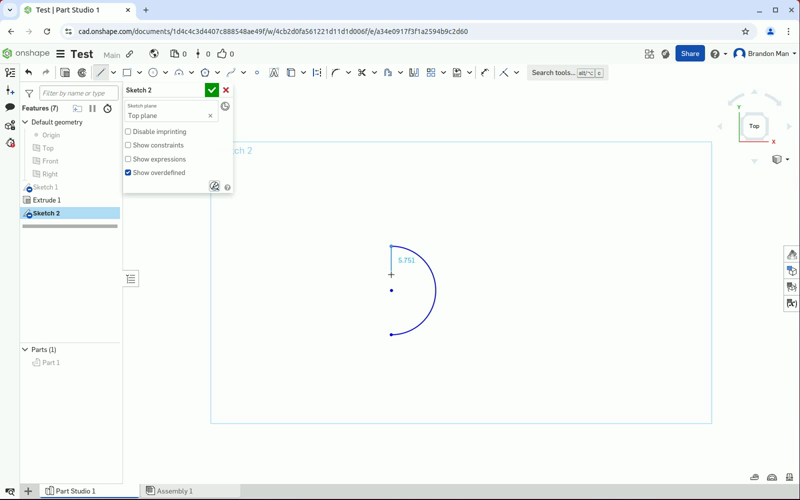
key_up(shift)
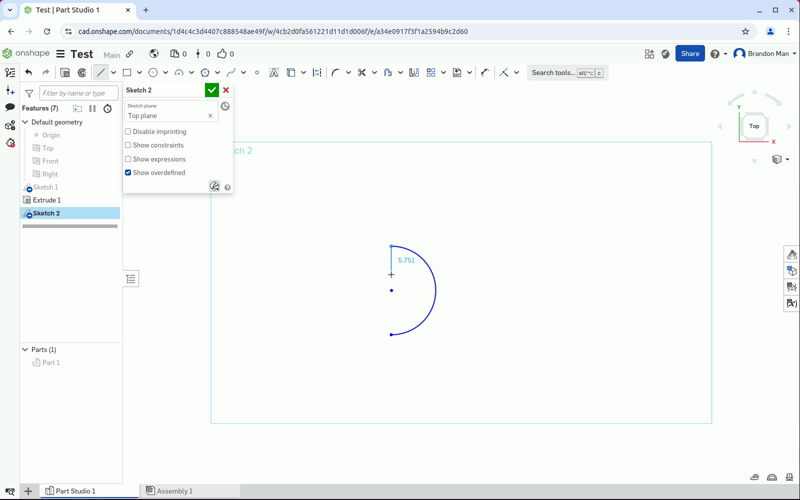
key(esc)
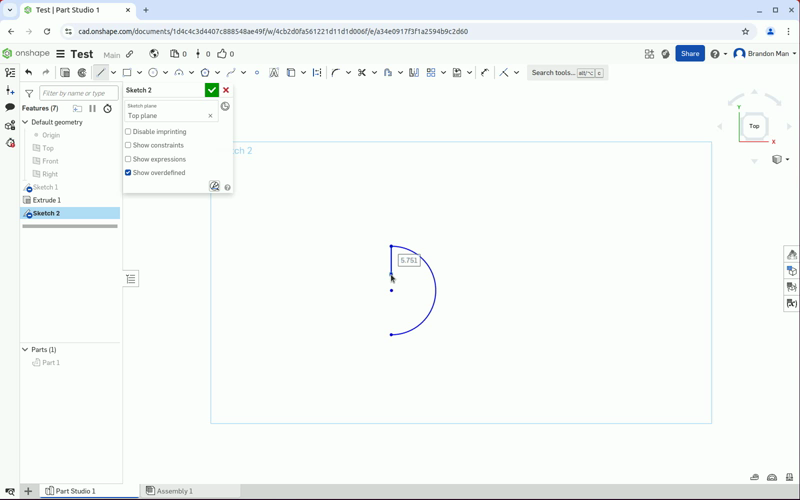
key(a)
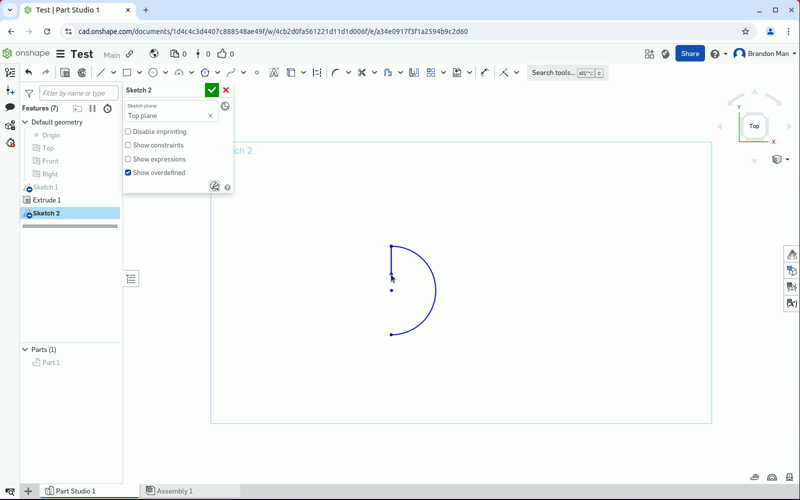
mouse_move(391, 274)
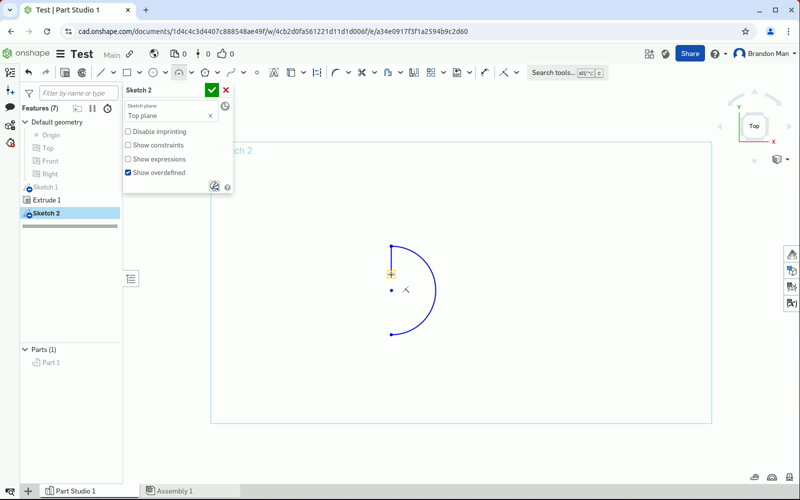
click(391, 274)
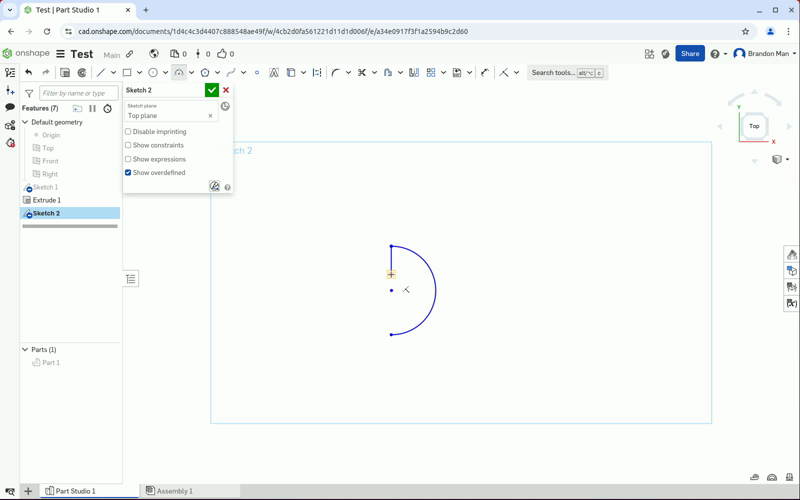
key_down(shift)
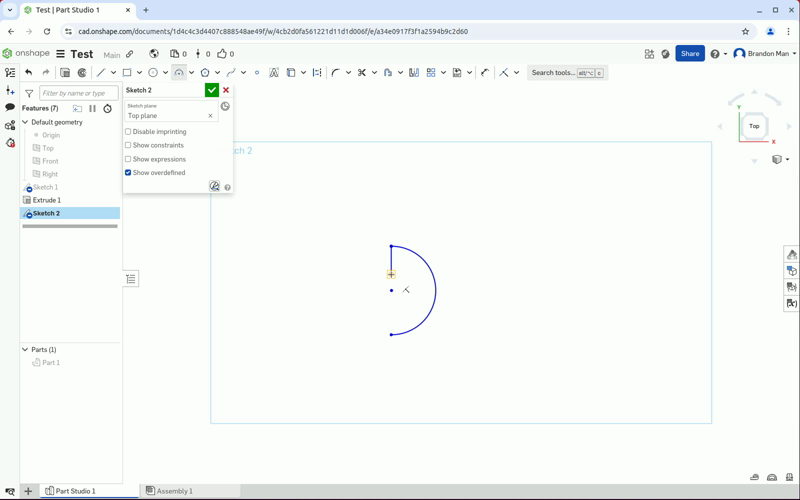
mouse_move(391, 306)
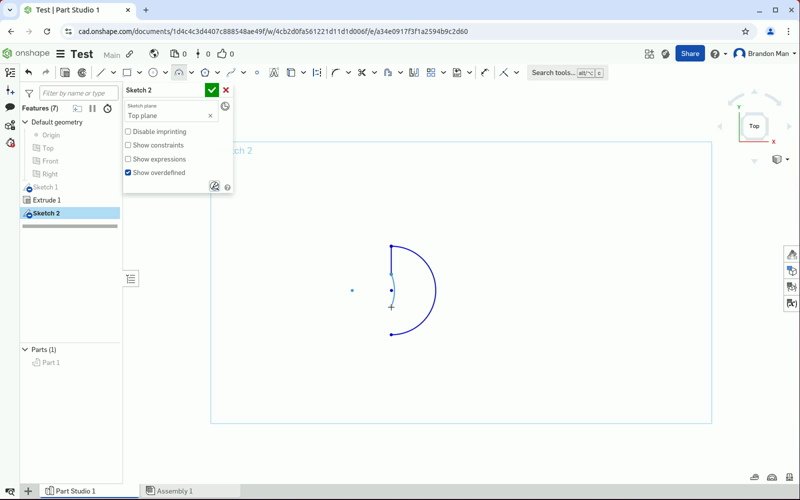
click(391, 306)
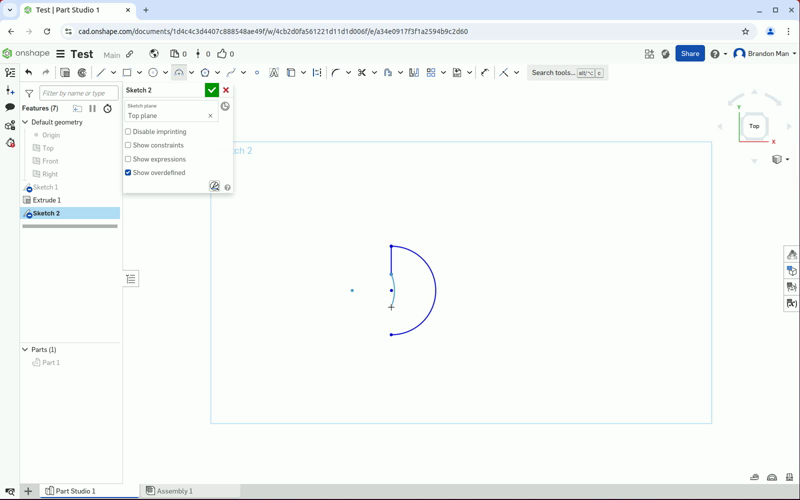
mouse_move(407, 290)
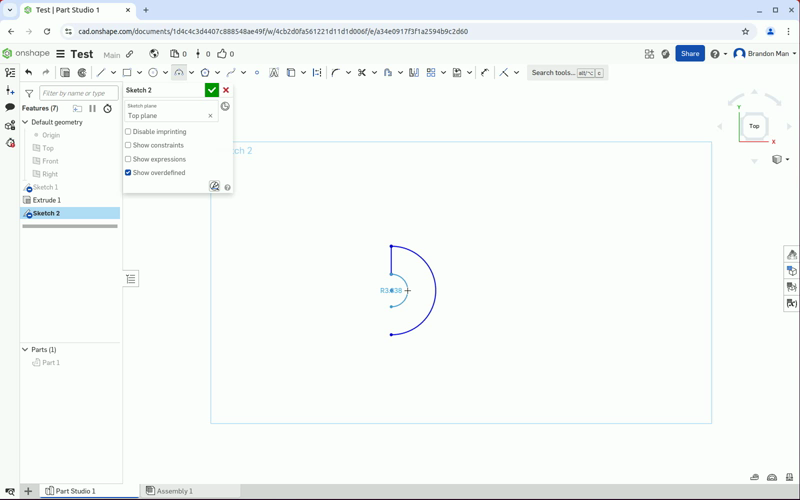
click(407, 290)
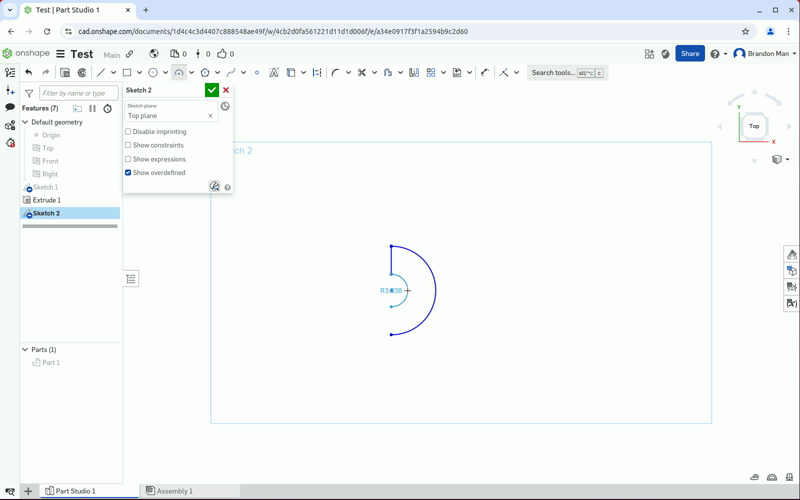
key_up(shift)
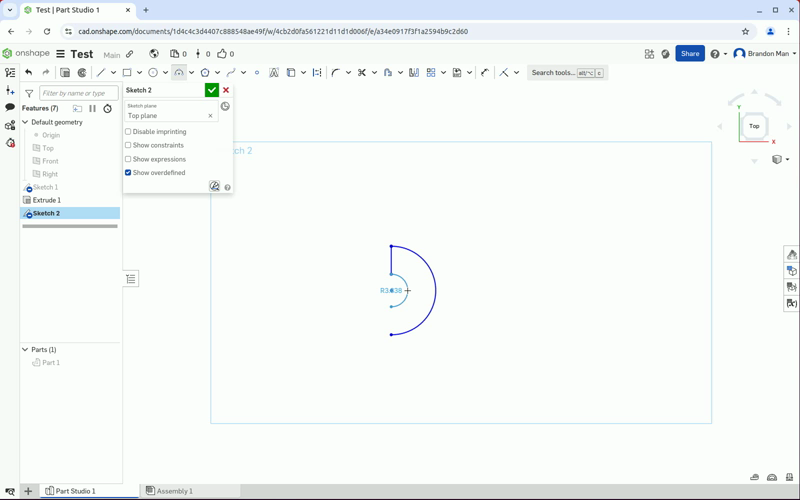
key(esc)
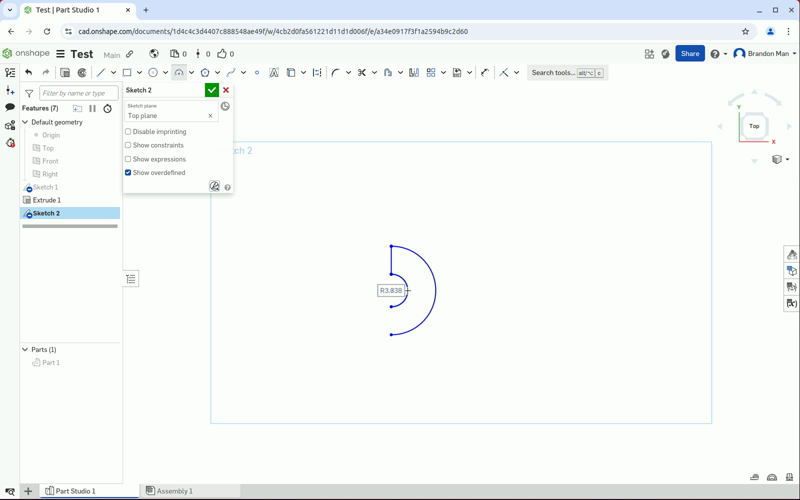
key(l)
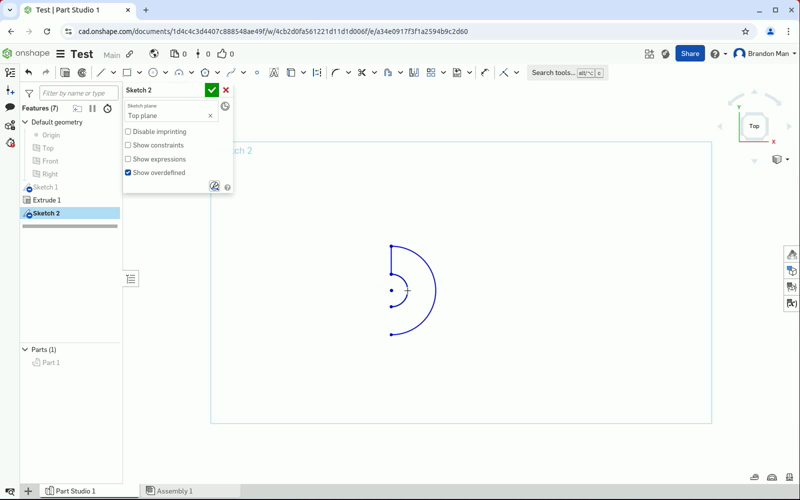
mouse_move(391, 306)
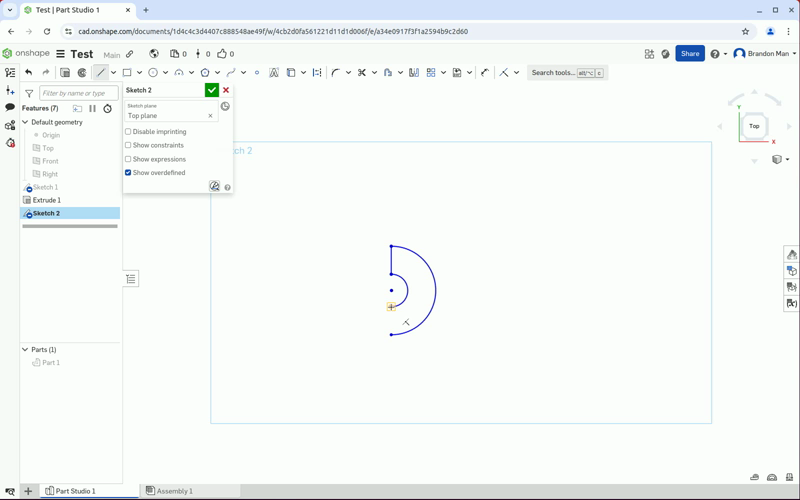
click(391, 306)
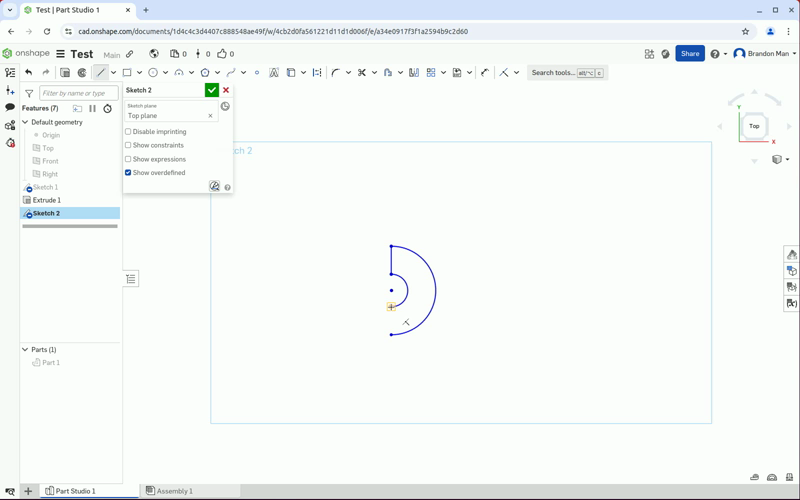
mouse_move(421, 306)
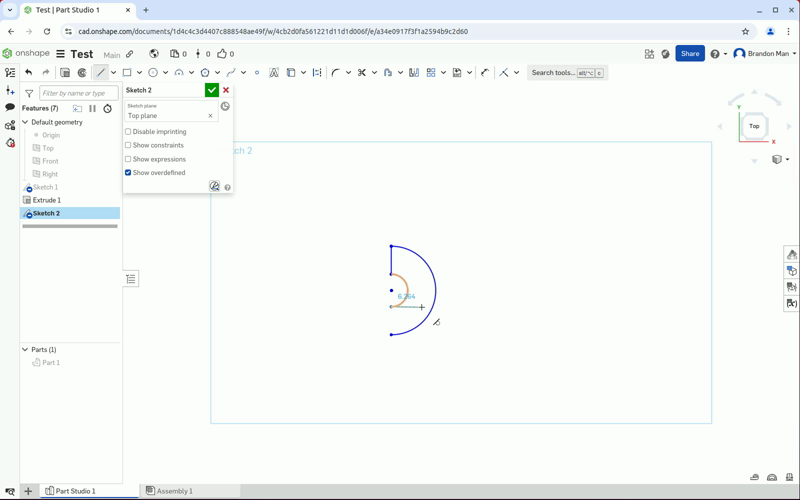
key_down(shift)
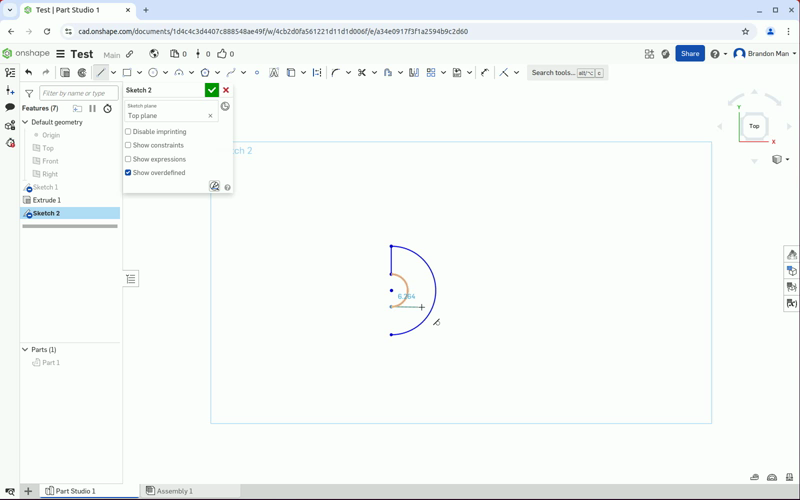
mouse_move(391, 334)
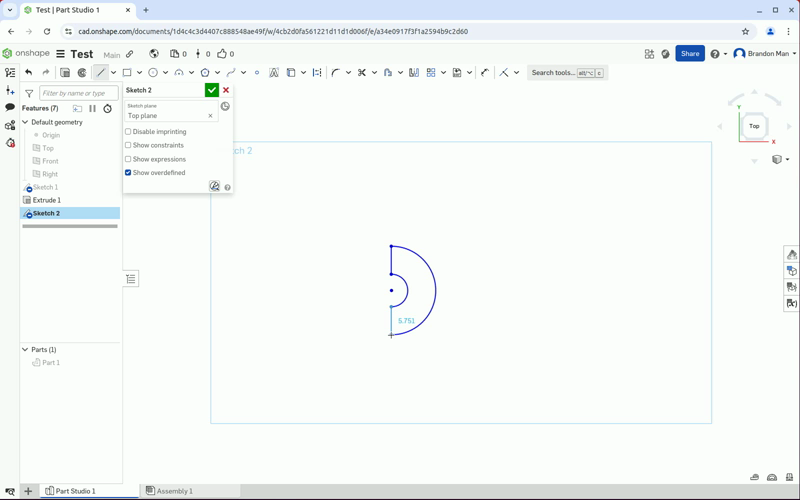
key_up(shift)
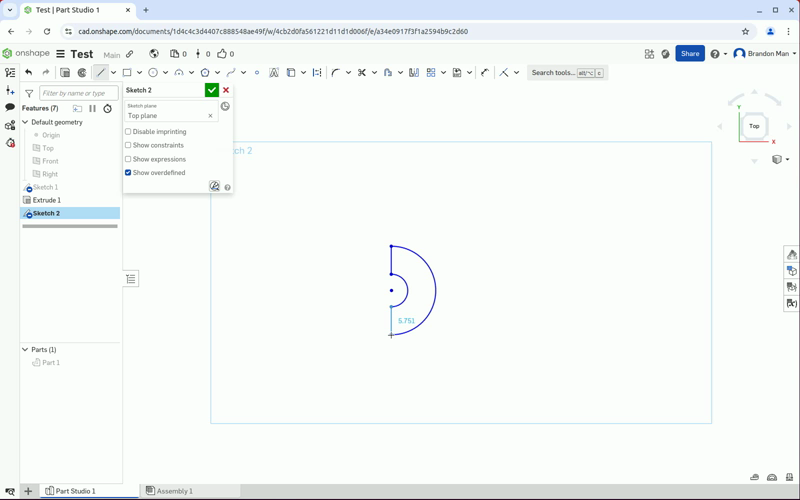
click(391, 334)
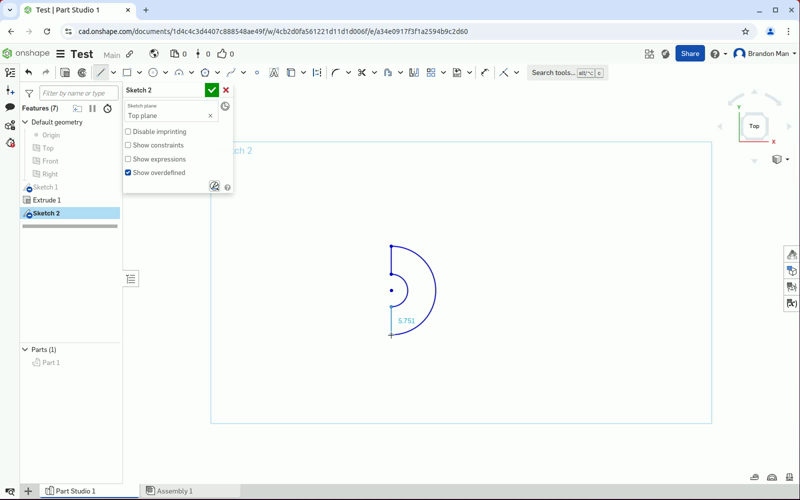
key(esc)
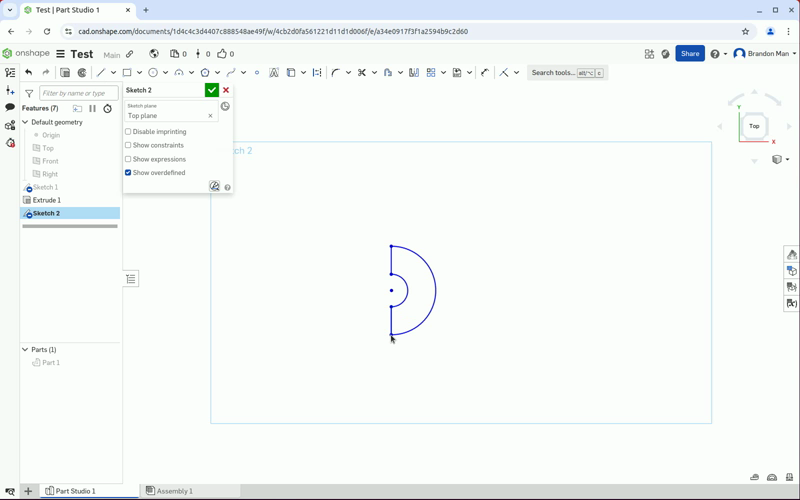
mouse_move(397, 307)
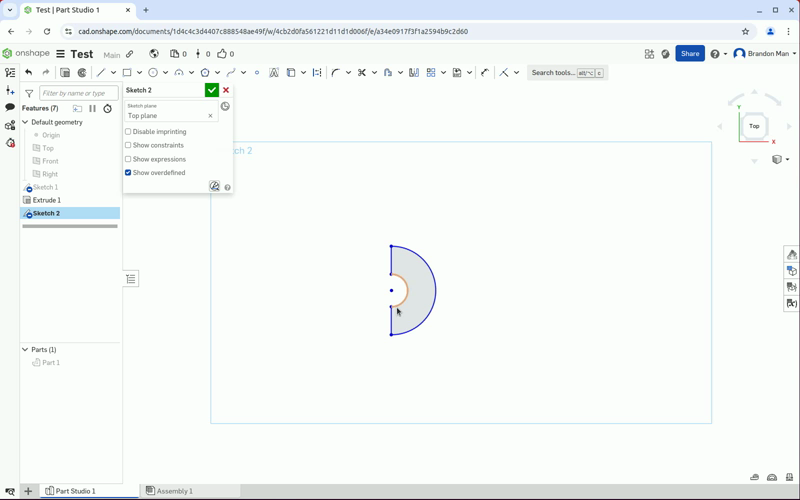
scroll(6)
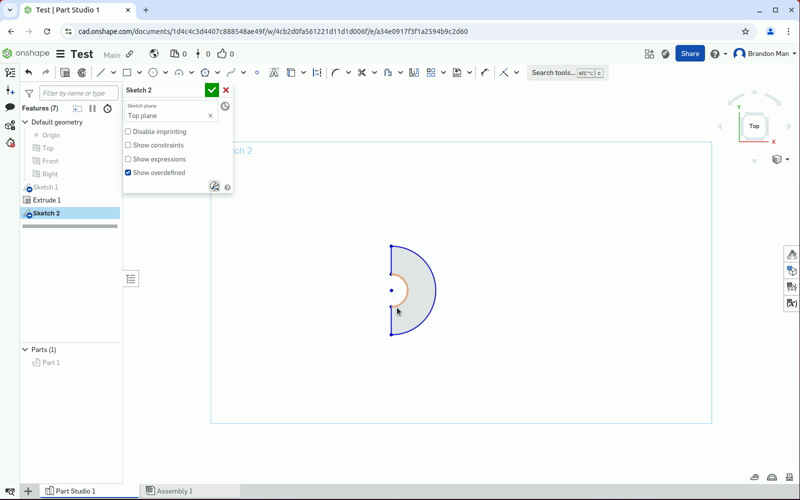
scroll(6)
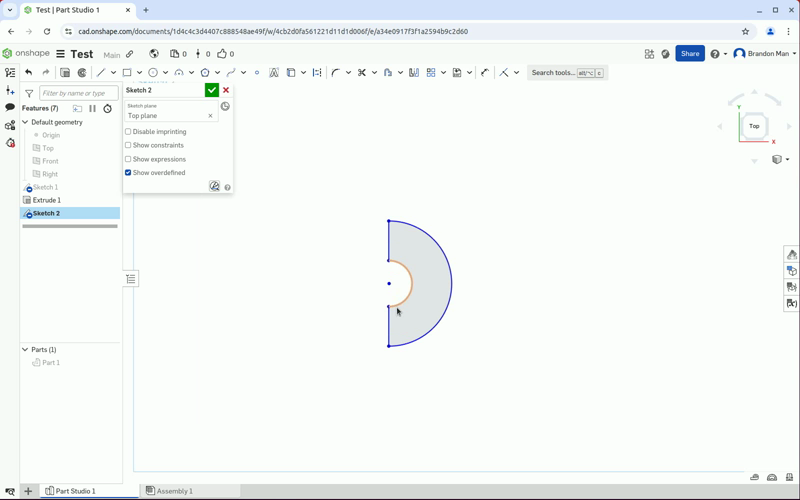
scroll(6)
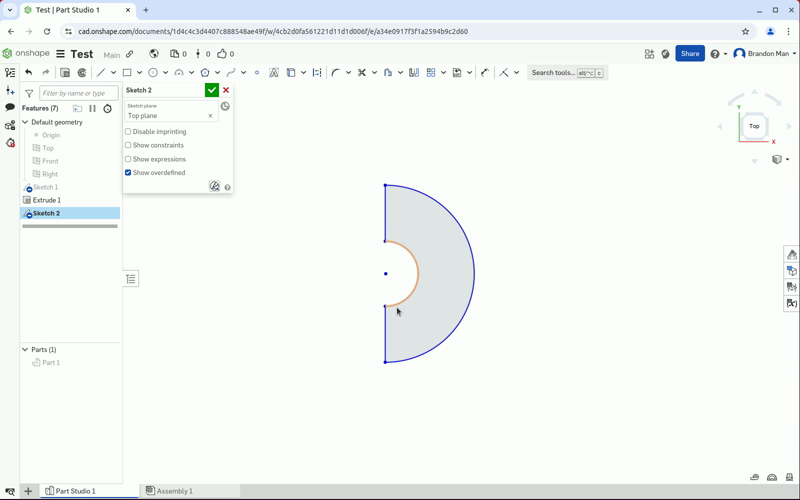
scroll(6)
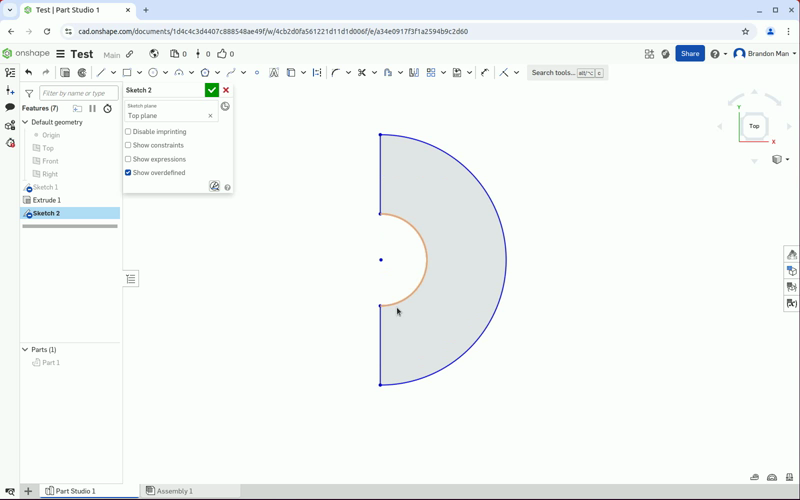
scroll(6)
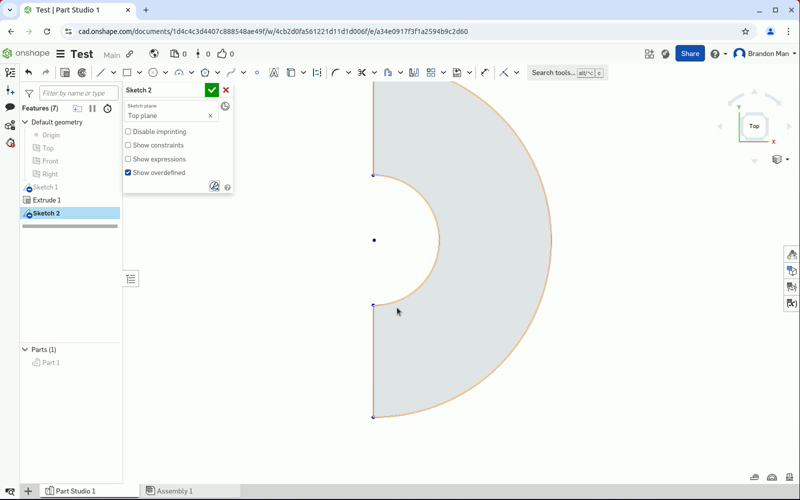
scroll(6)
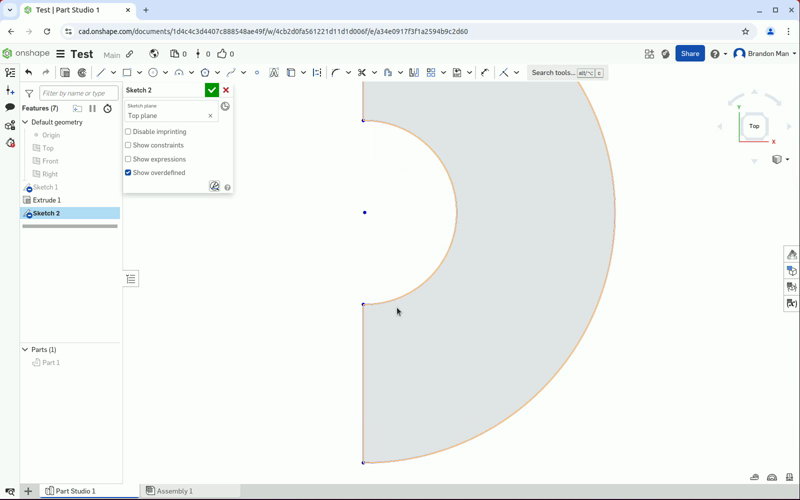
scroll(6)
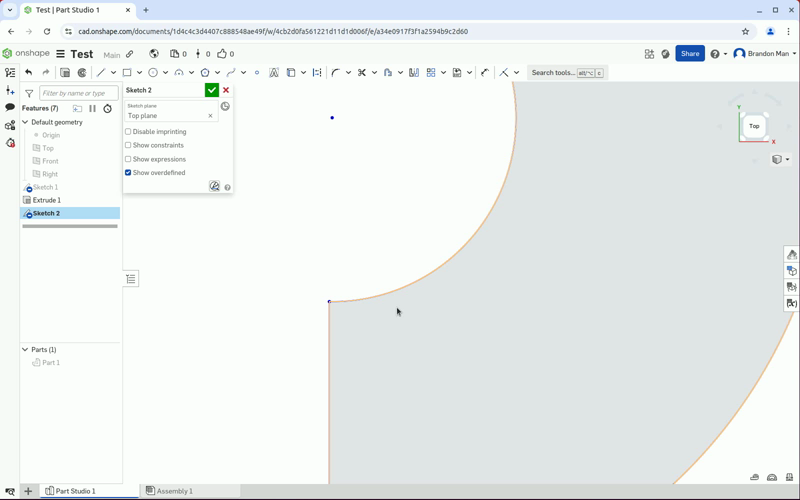
click(397, 307)
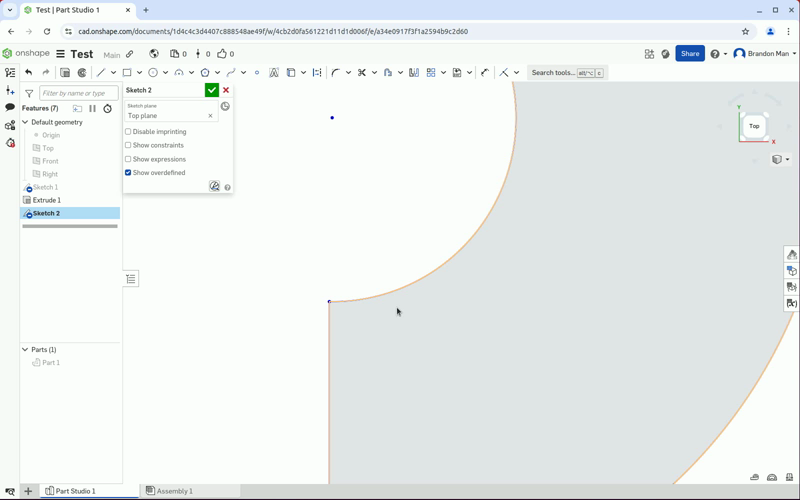
scroll(-6)
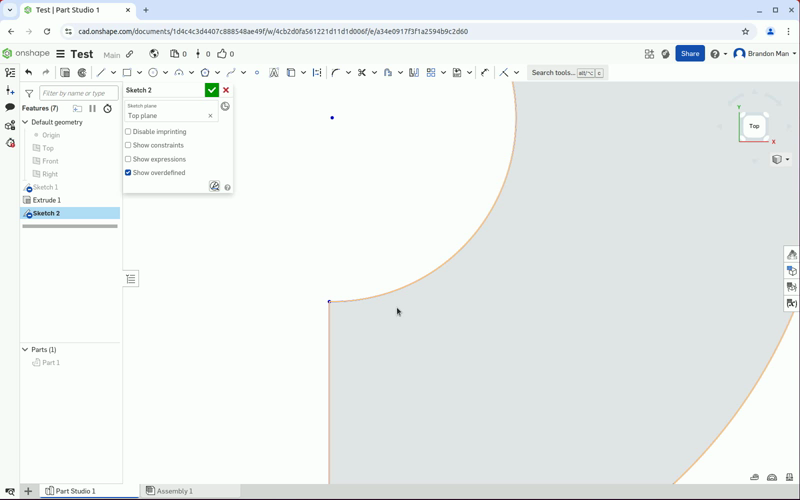
scroll(-6)
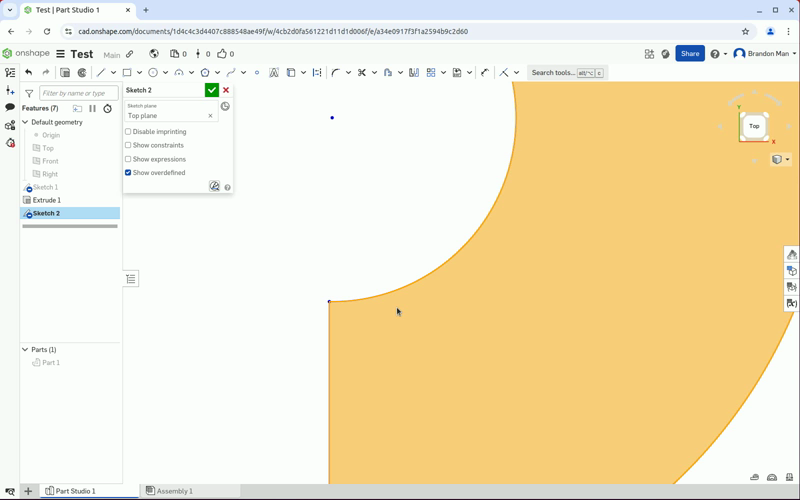
scroll(-6)
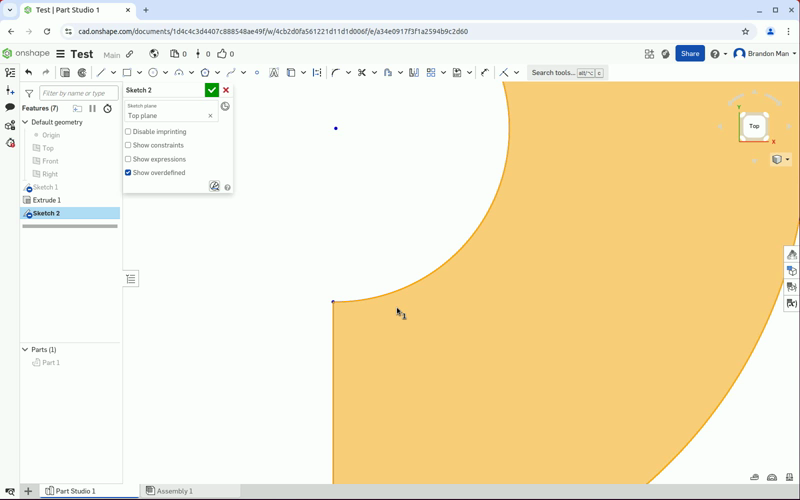
scroll(-6)
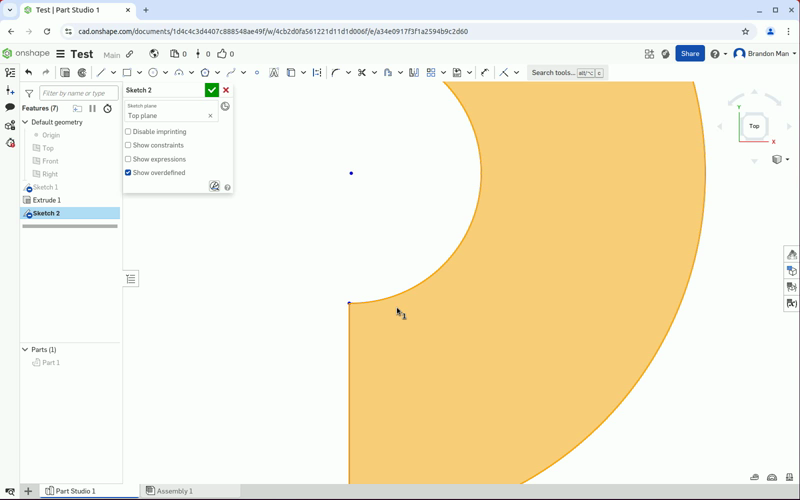
scroll(-6)
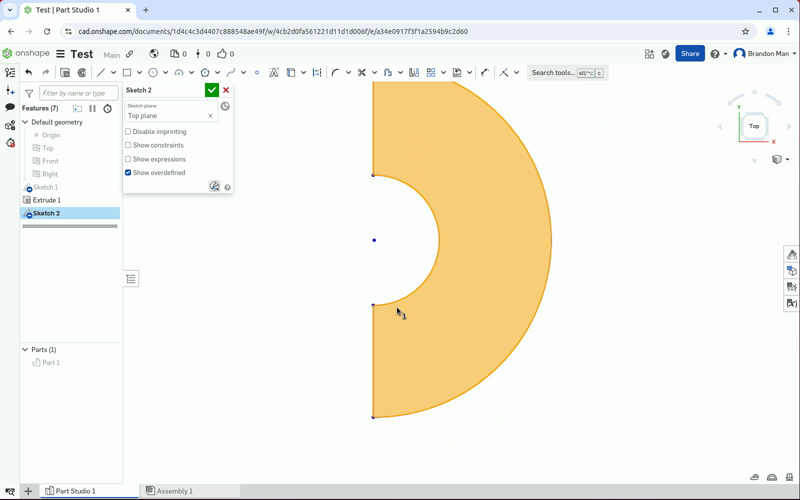
scroll(-6)
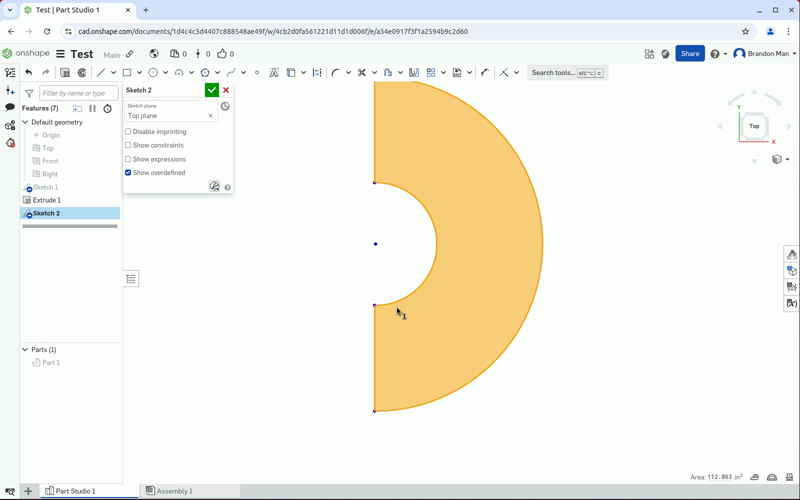
scroll(-6)
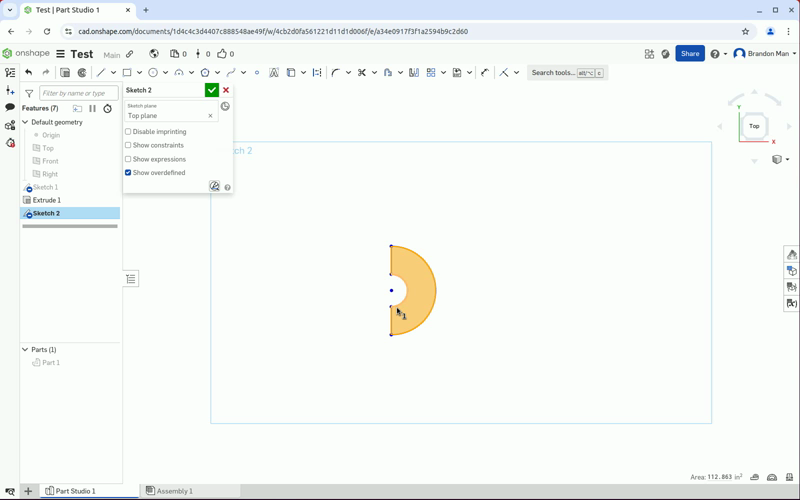
mouse_move(73, 352)
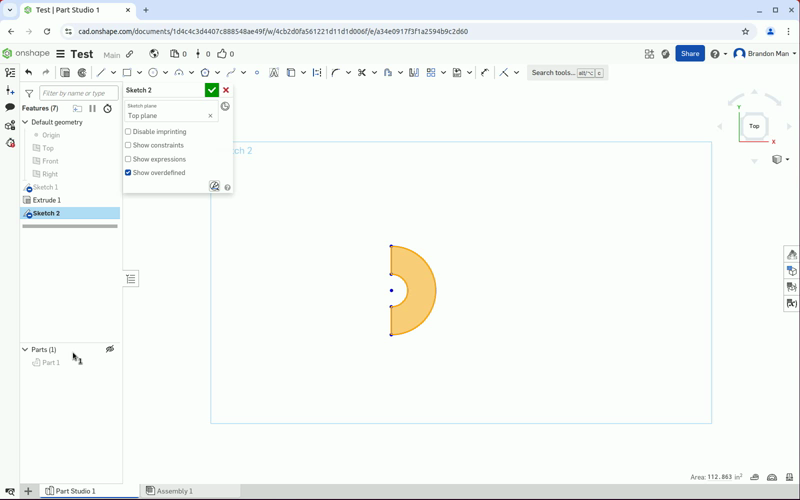
key(shift+y)
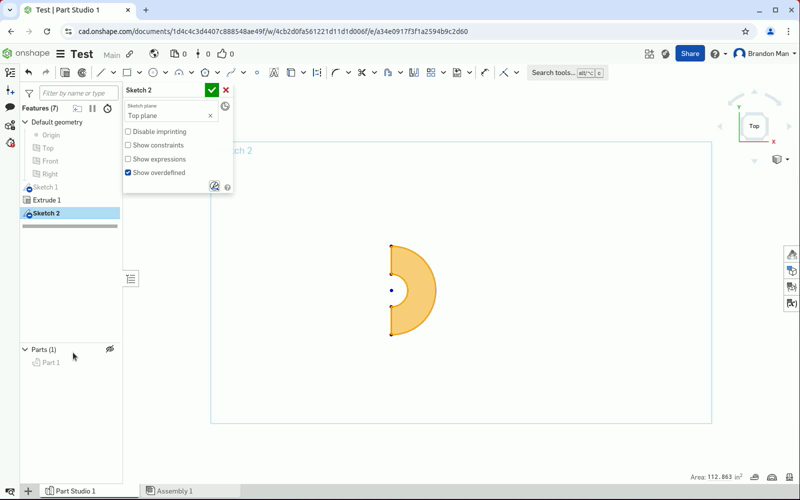
key(shift+e)
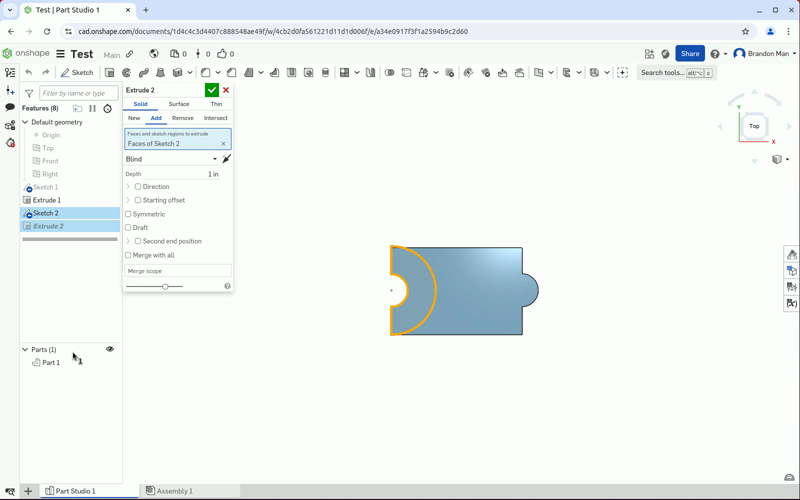
mouse_move(143, 106)
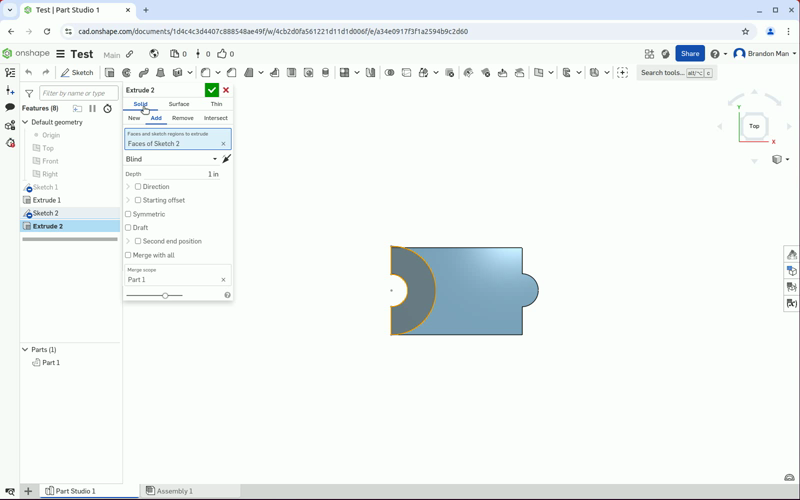
click(143, 106)
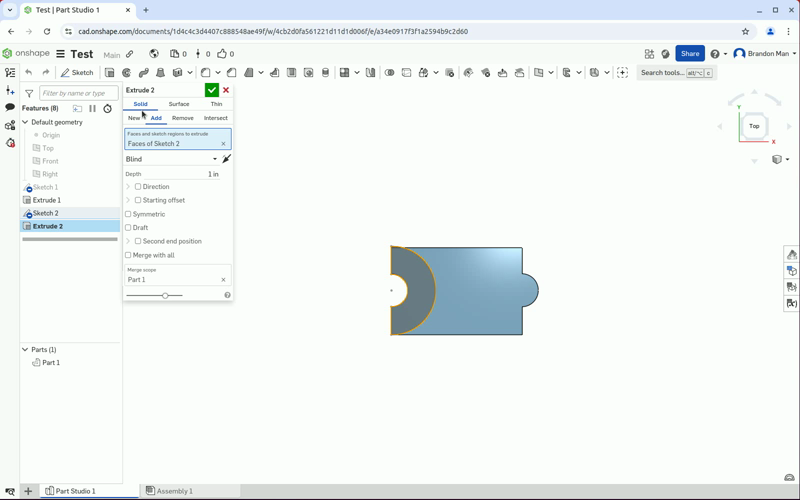
mouse_move(137, 120)
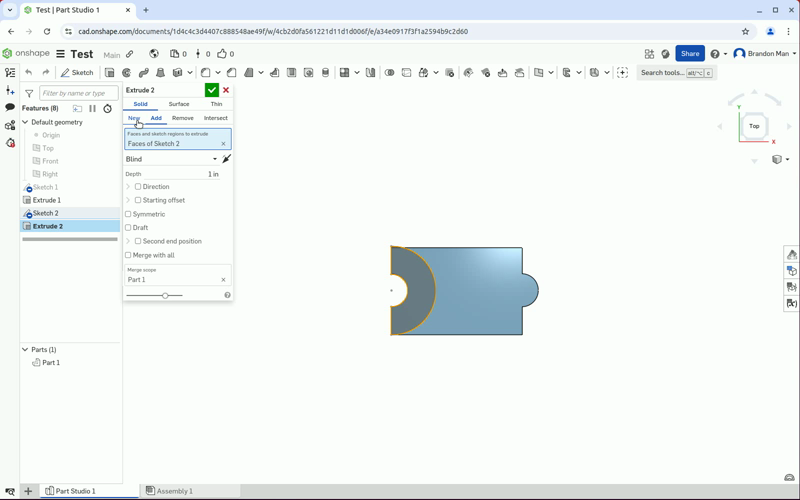
click(137, 120)
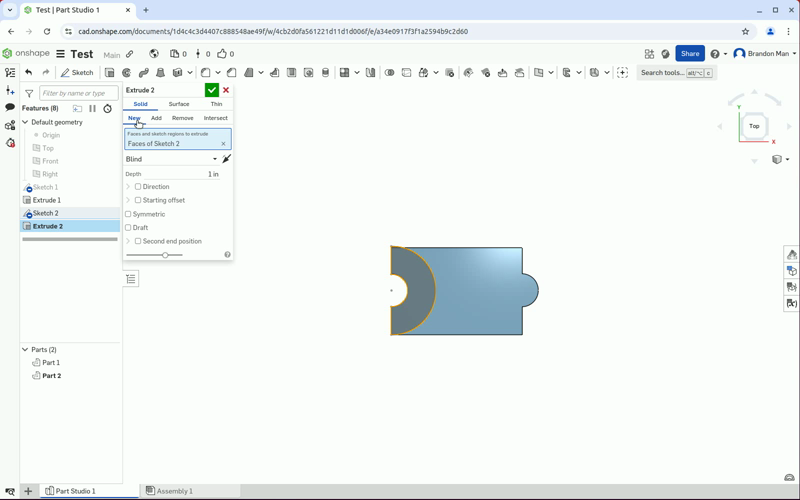
key(tab, 4)
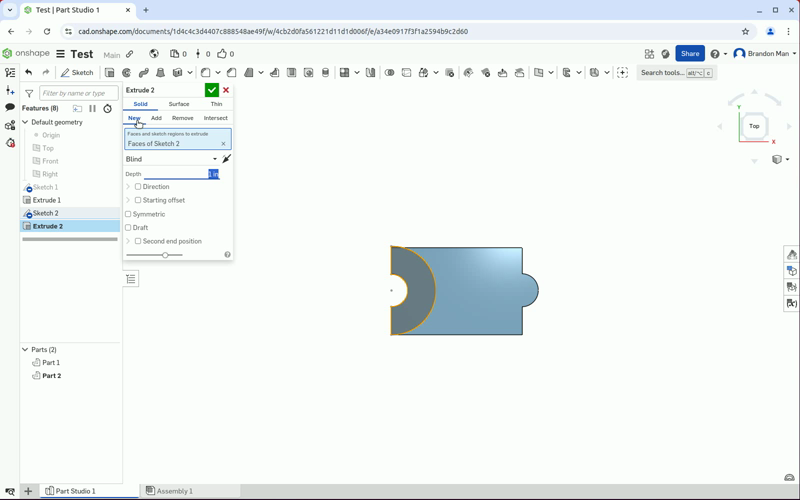
text(4.574)
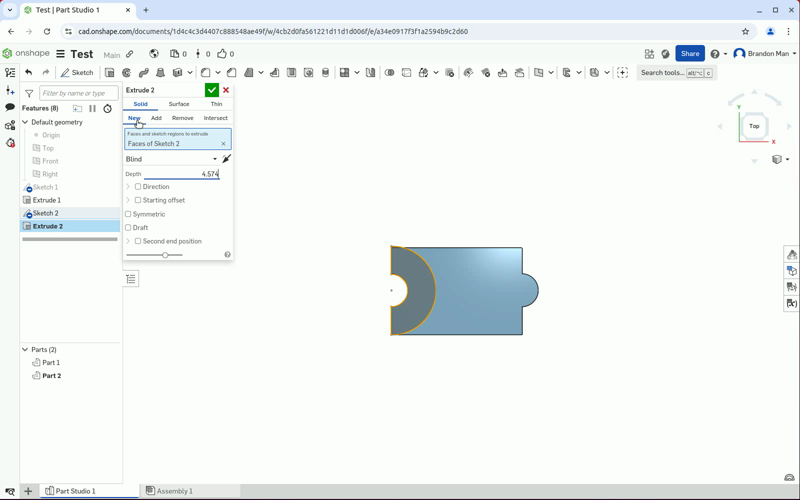
key(enter)
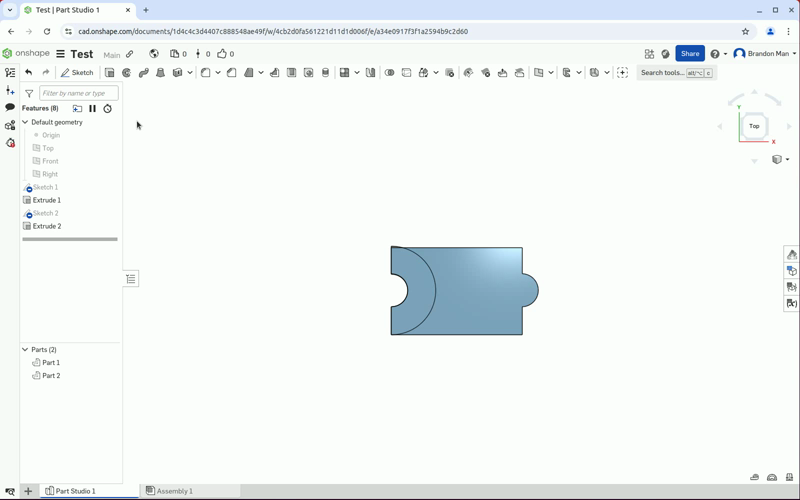
key(shift+h)
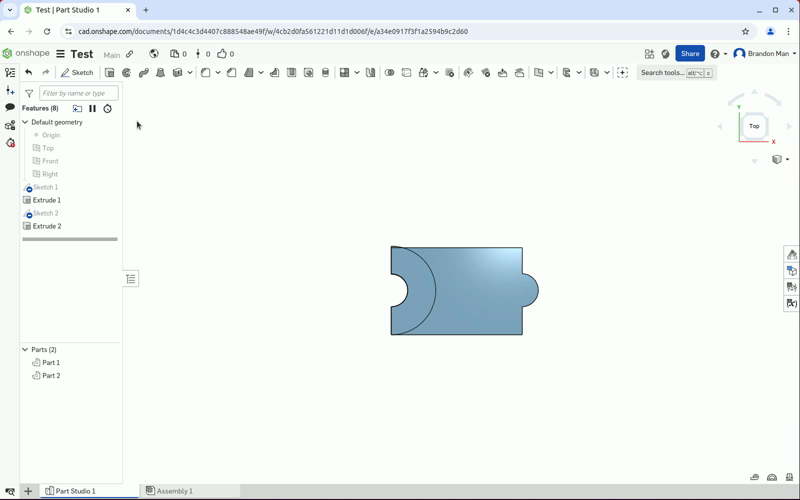
key(shift+h)
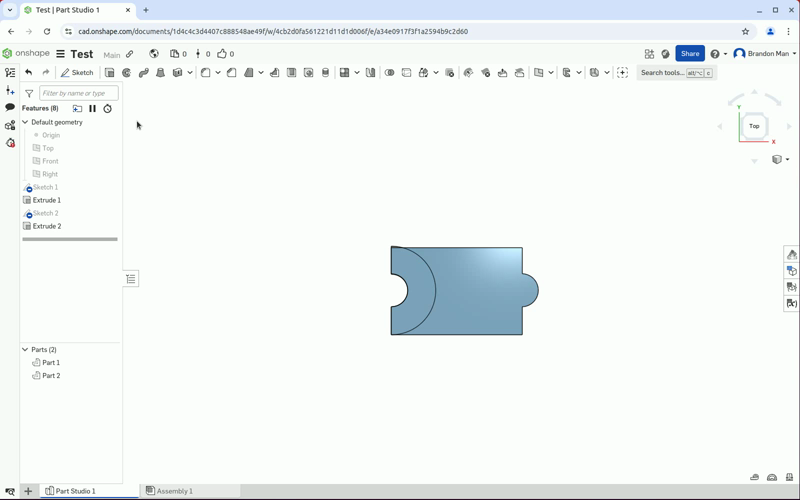
mouse_move(73, 189)
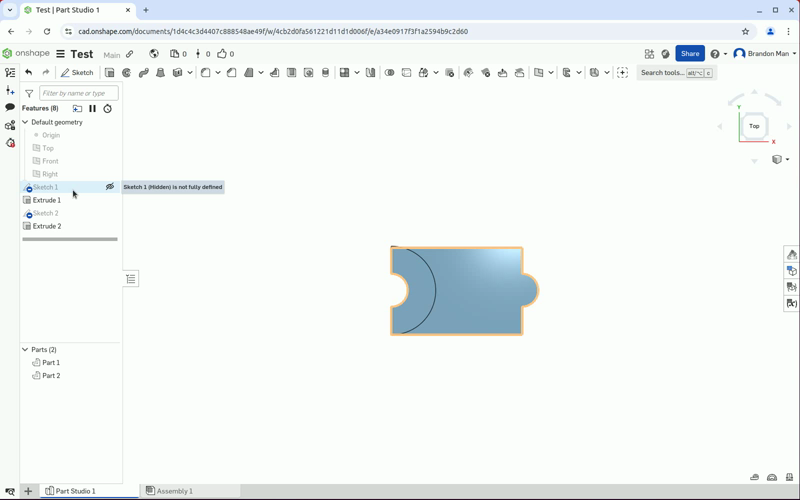
click(73, 189)
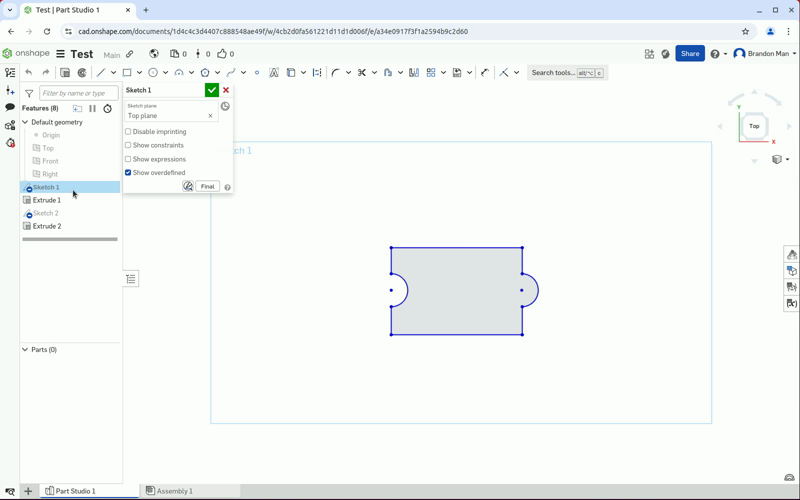
mouse_move(229, 92)
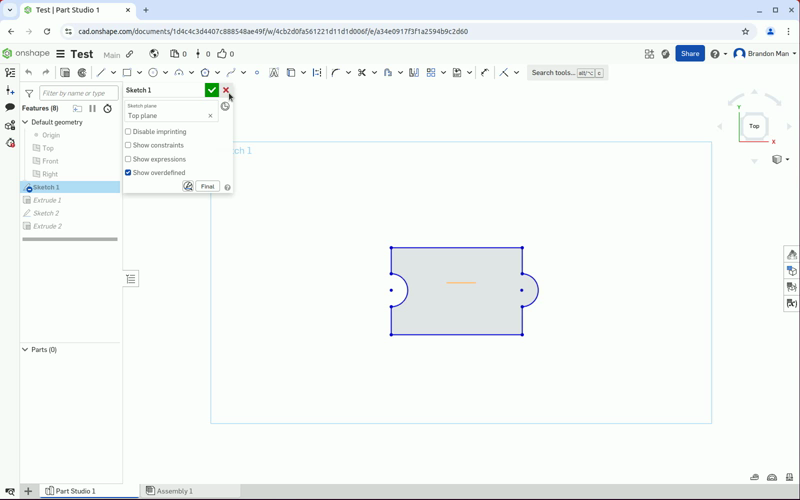
click(229, 92)
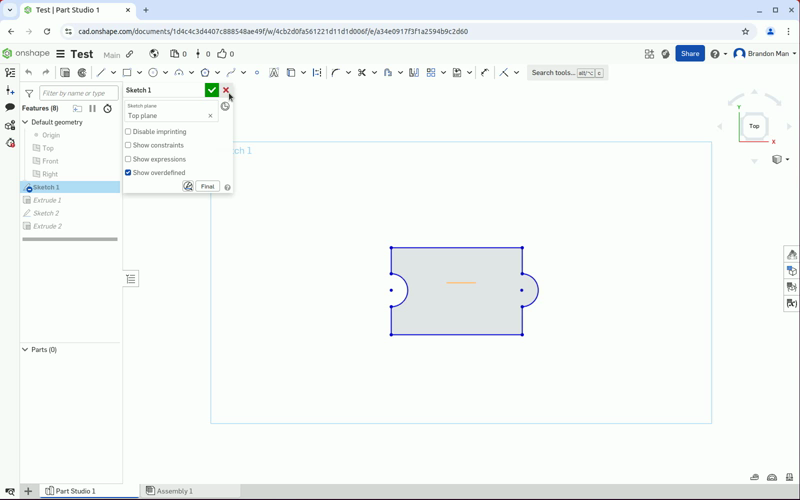
key(shift+s)
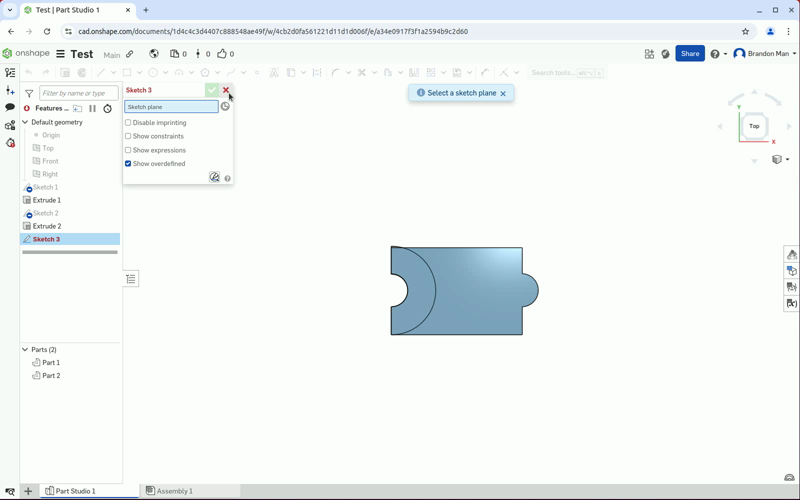
mouse_move(73, 150)
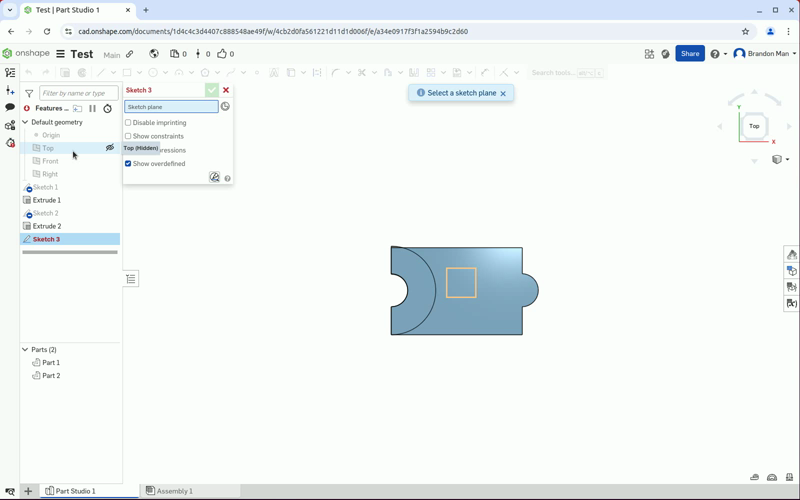
click(73, 150)
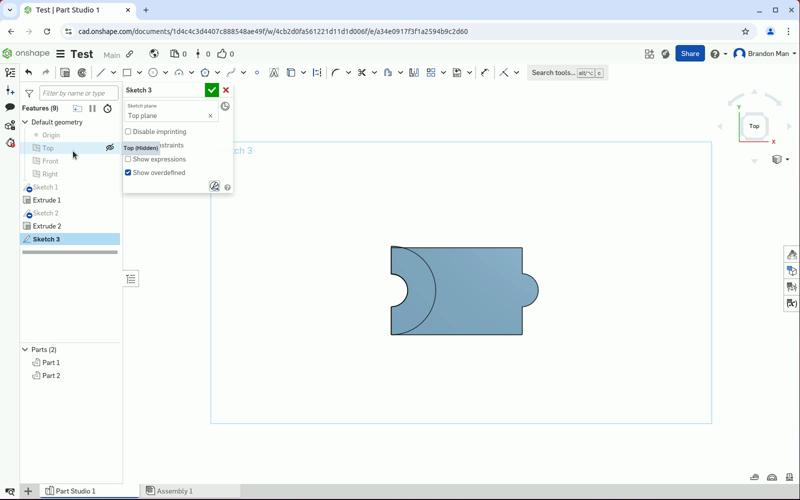
mouse_move(73, 352)
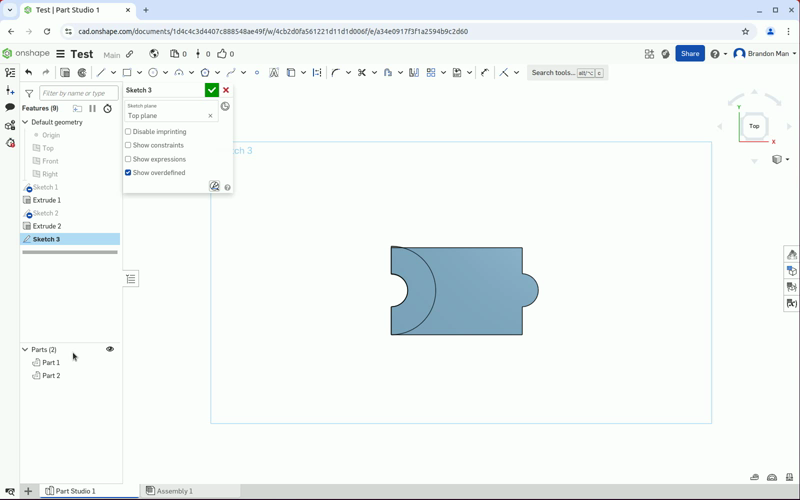
key(y)
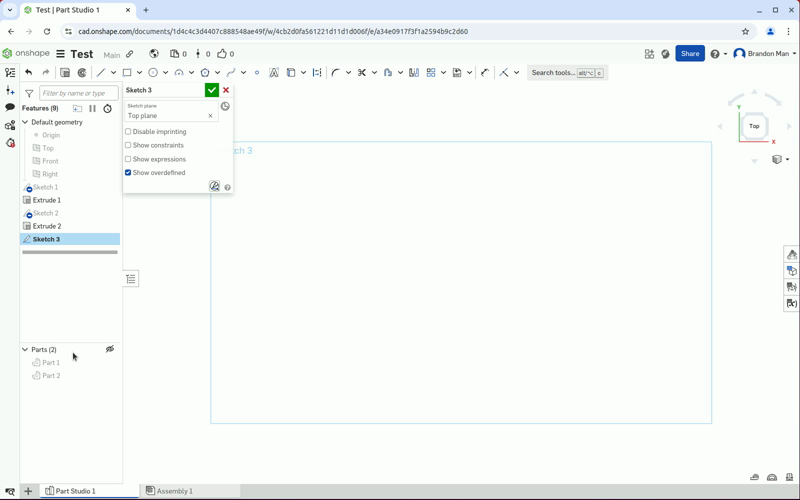
key(a)
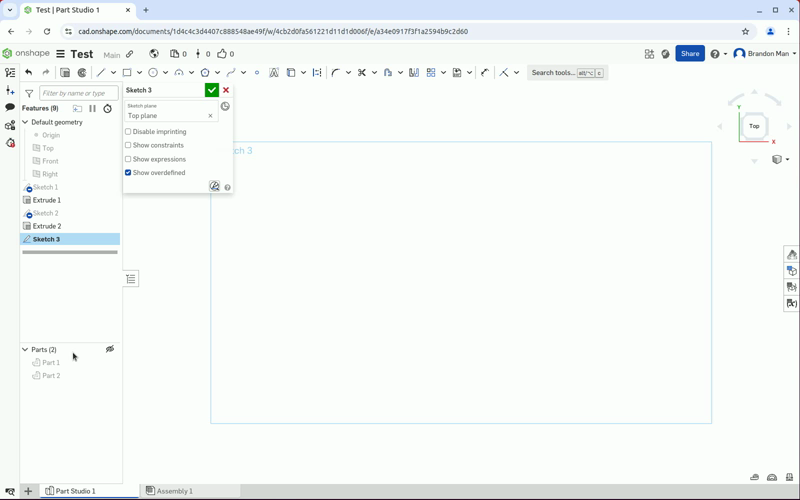
key_down(shift)
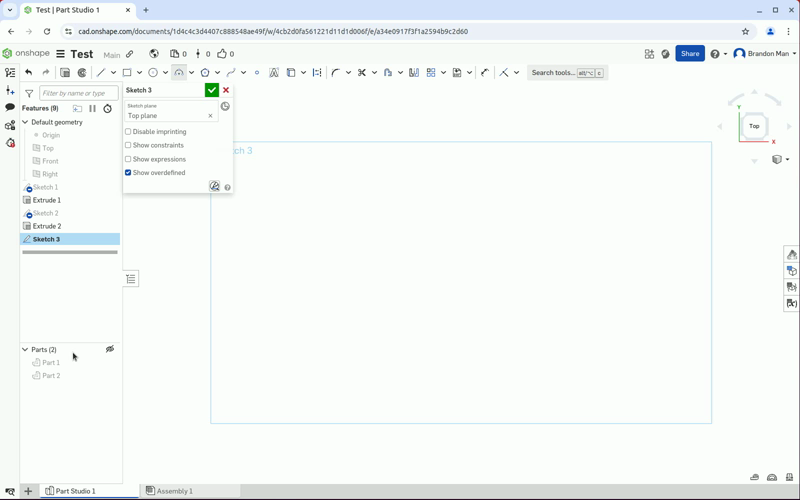
mouse_move(524, 334)
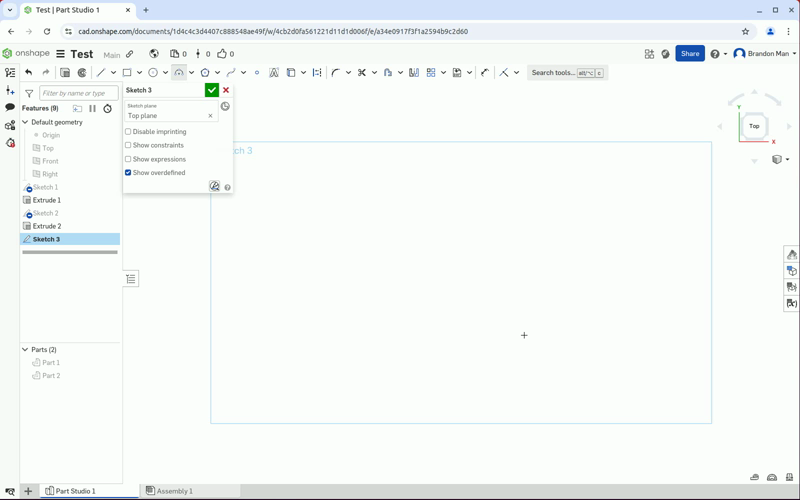
click(524, 334)
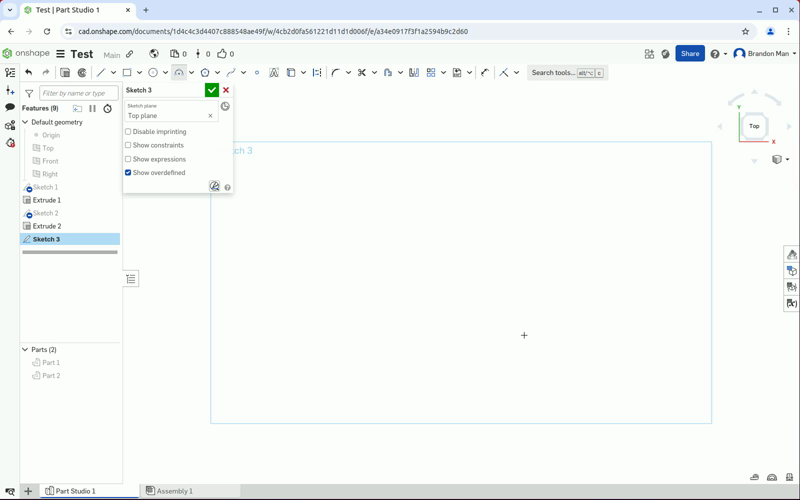
key_up(shift)
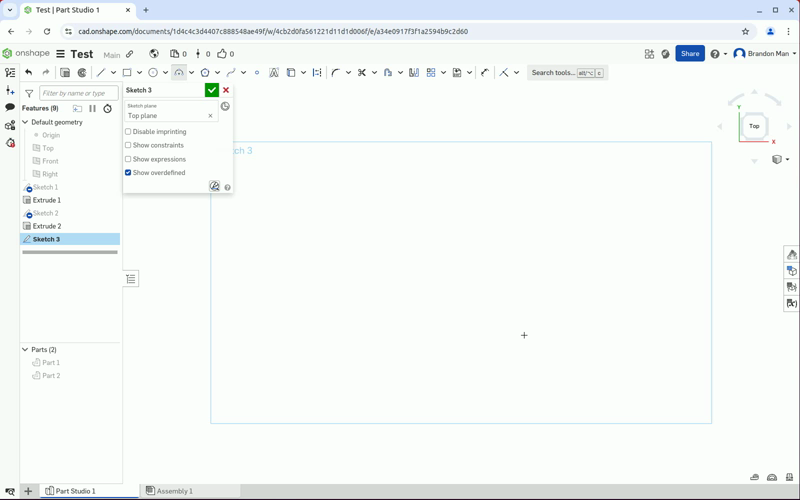
key_down(shift)
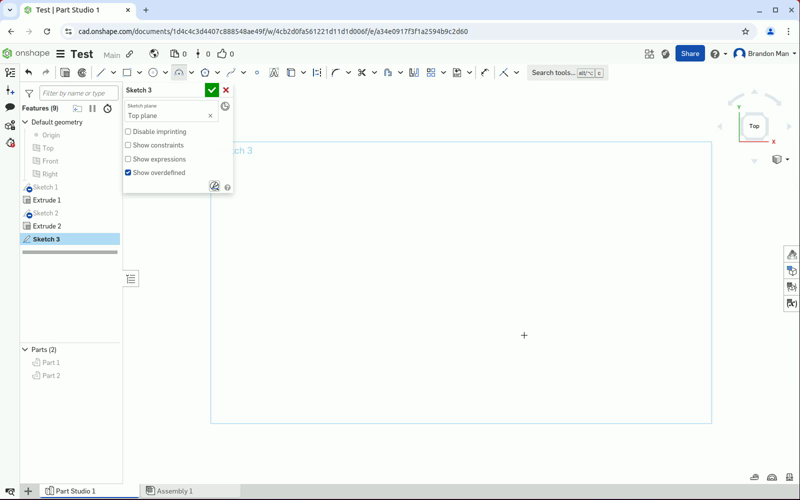
mouse_move(524, 246)
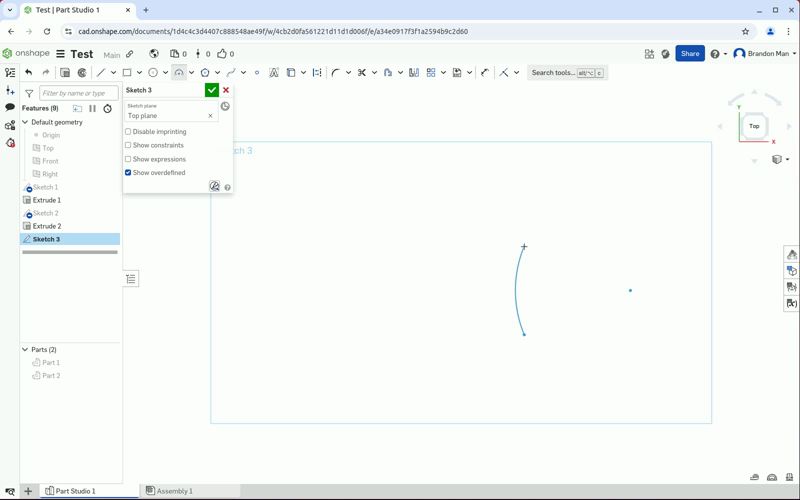
click(524, 246)
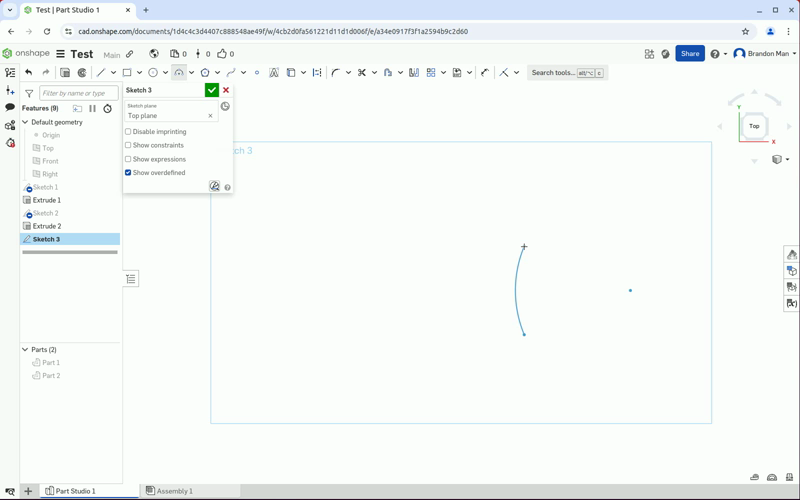
mouse_move(568, 290)
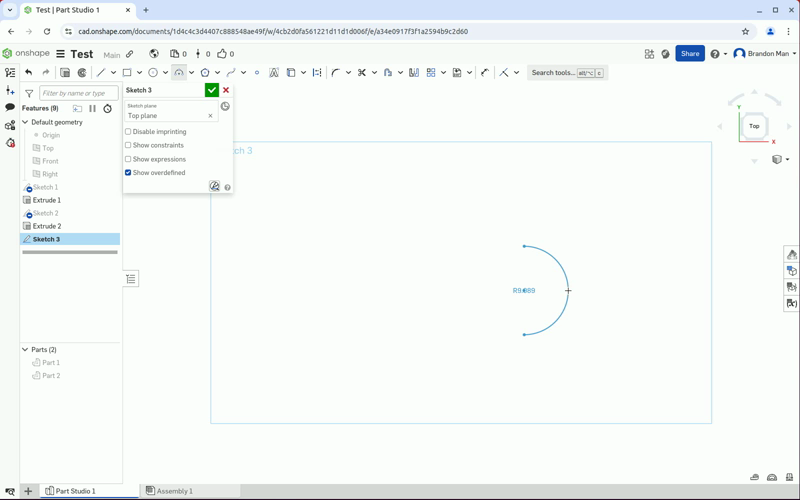
click(568, 290)
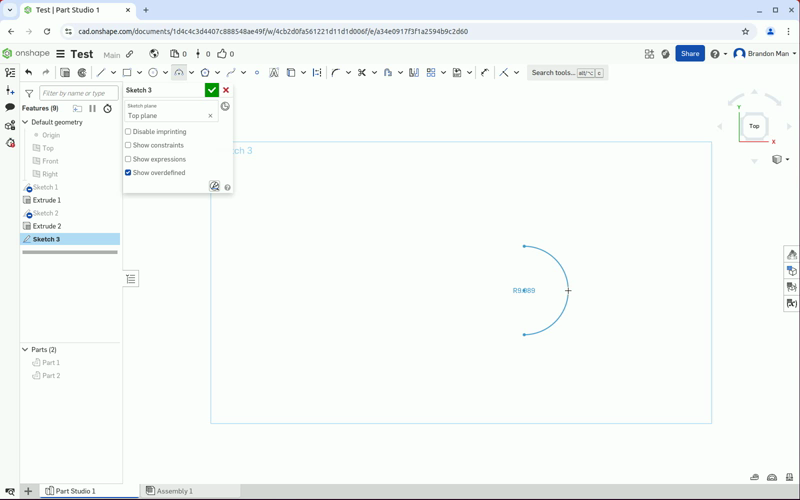
key_up(shift)
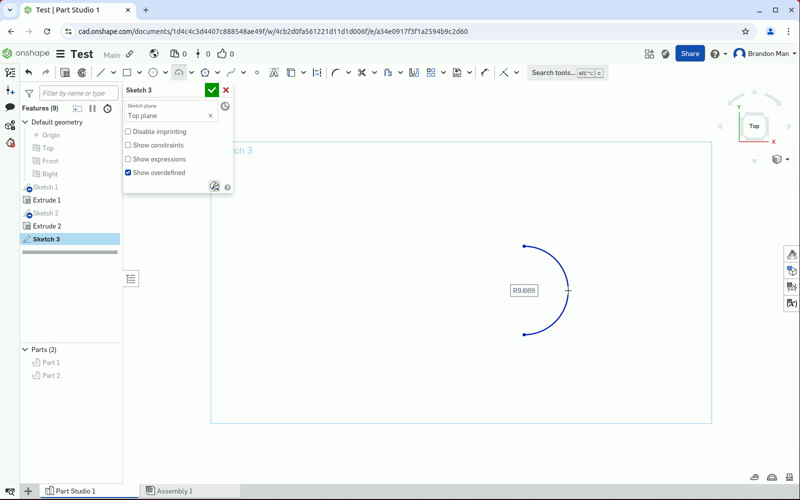
key(esc)
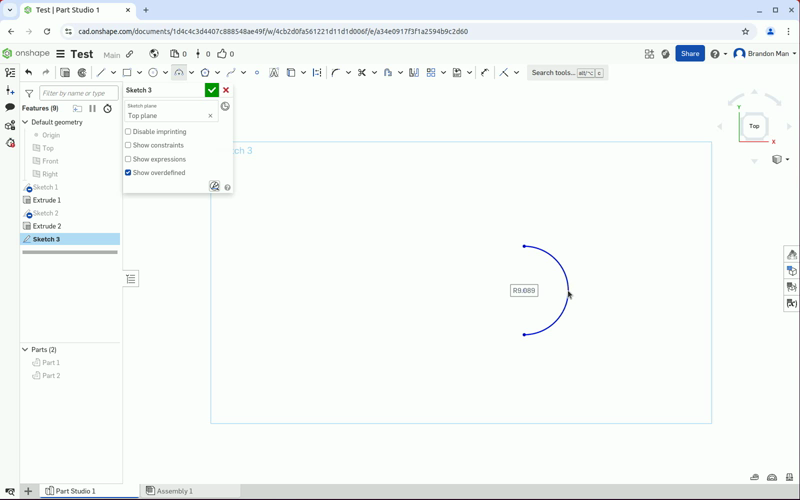
key(l)
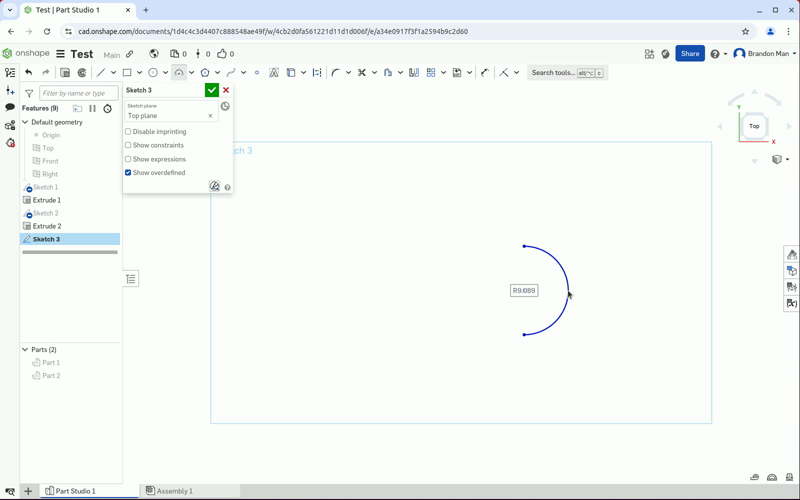
mouse_move(524, 246)
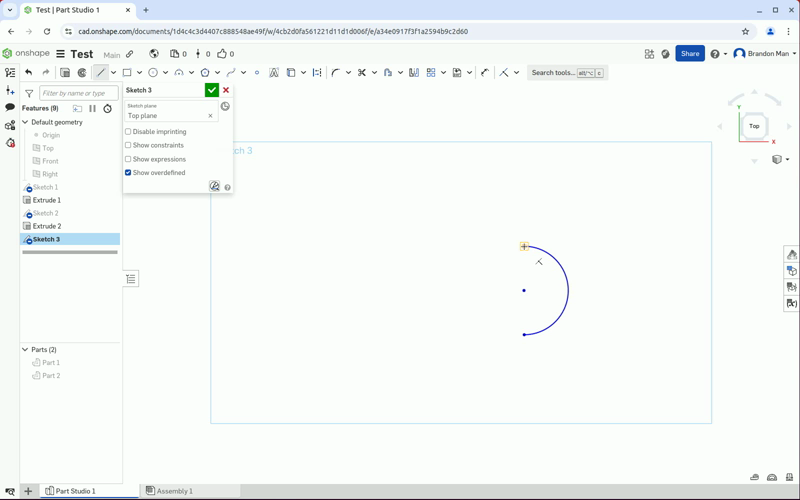
click(524, 246)
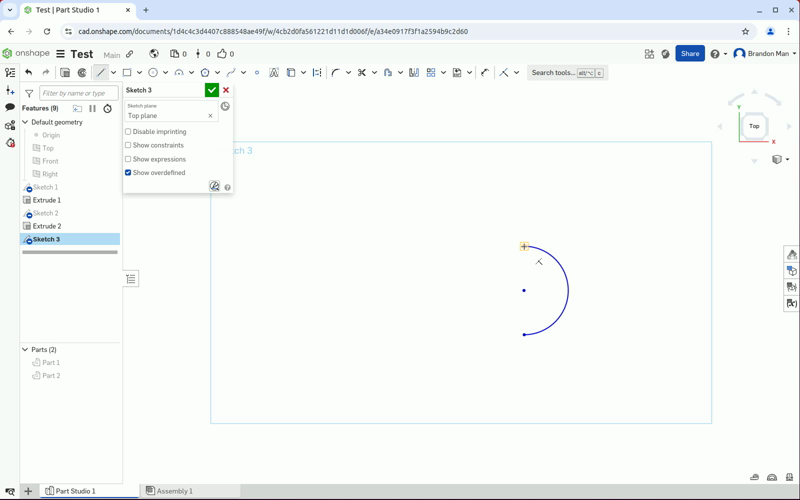
key_down(shift)
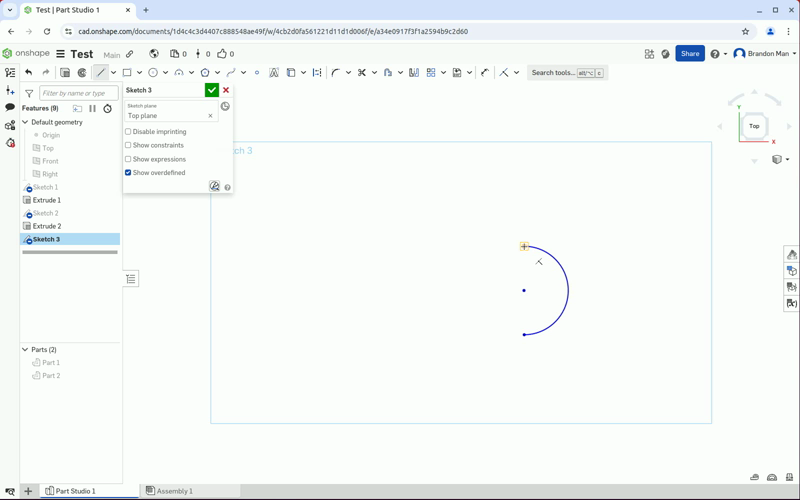
mouse_move(554, 246)
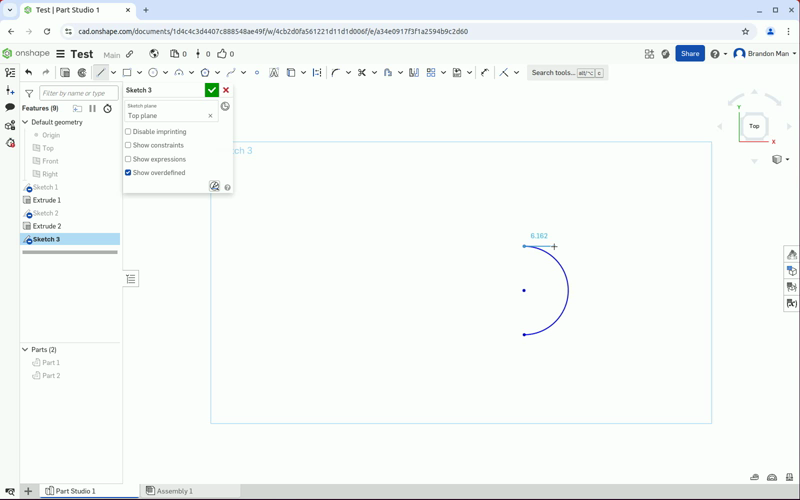
mouse_move(524, 274)
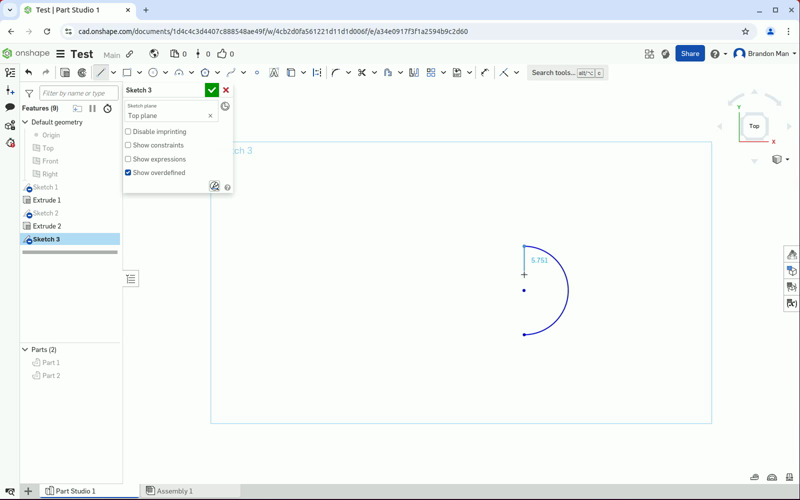
click(524, 274)
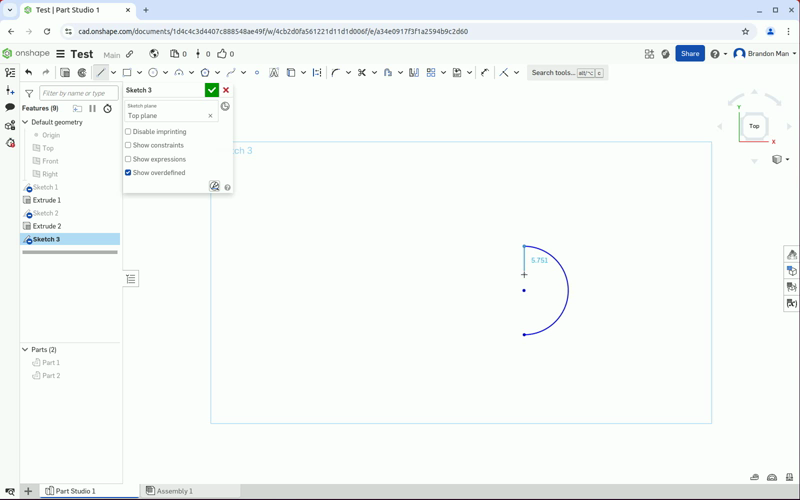
key_up(shift)
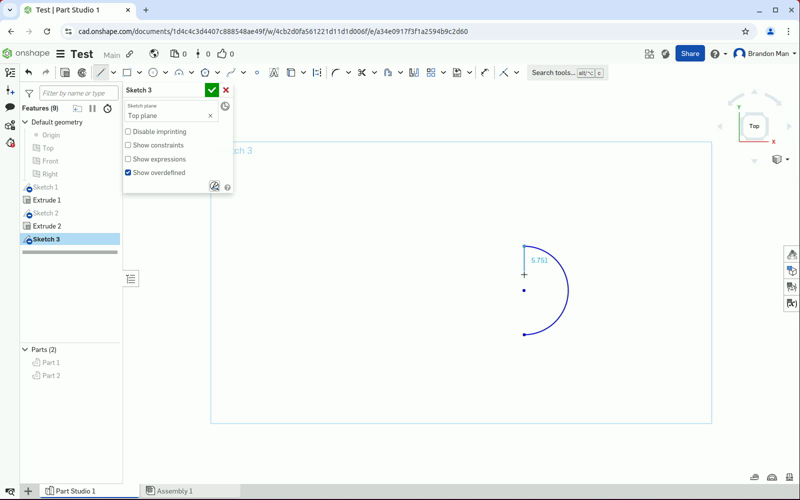
key(esc)
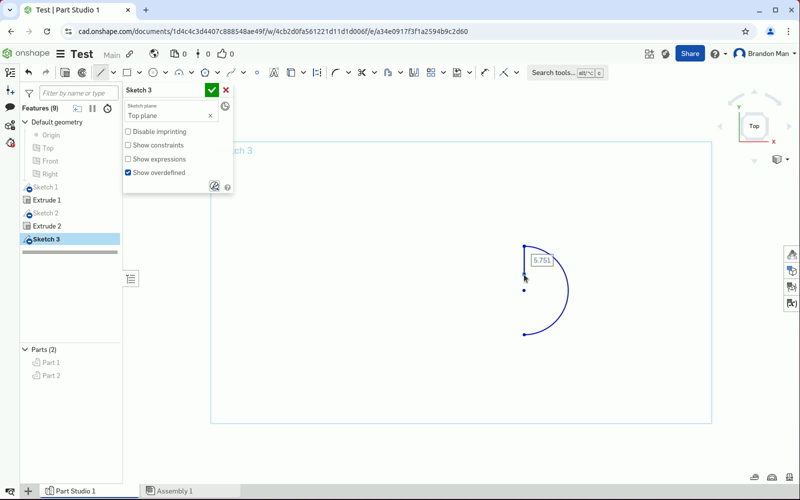
key(a)
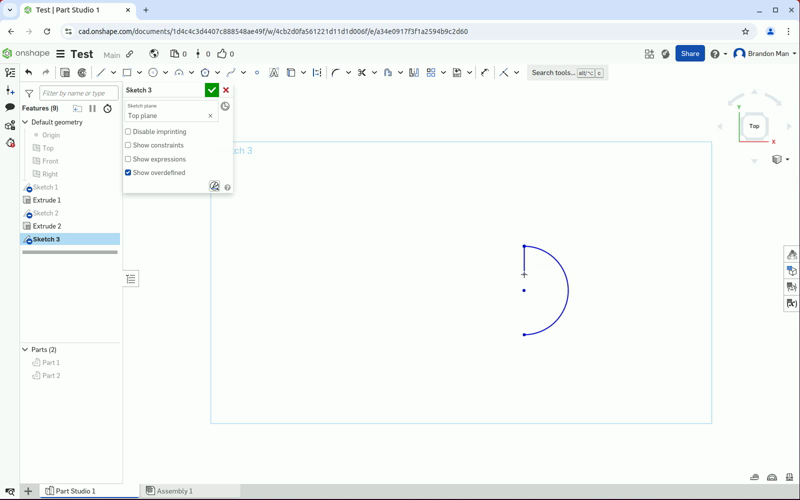
mouse_move(524, 274)
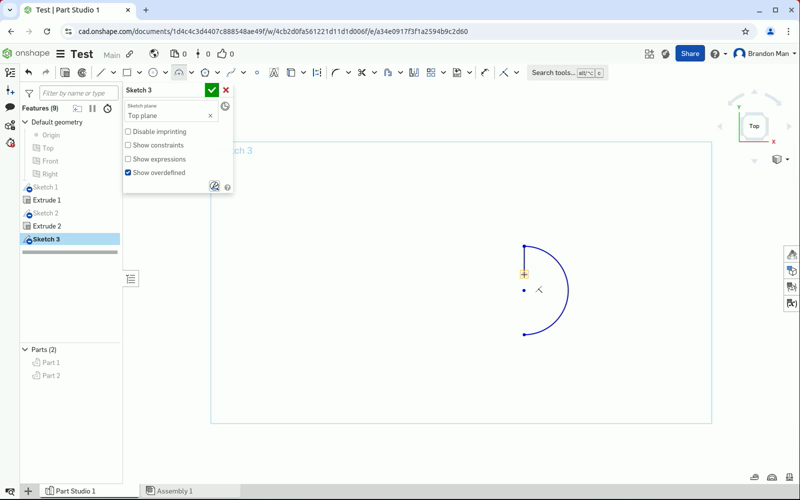
click(524, 274)
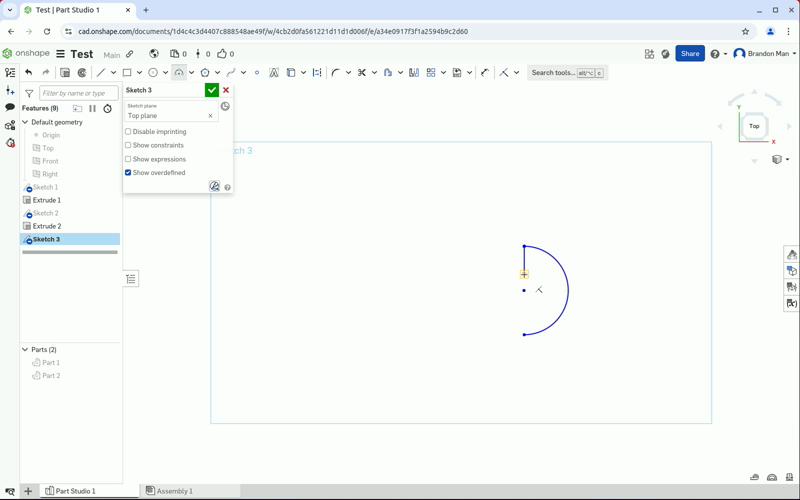
key_down(shift)
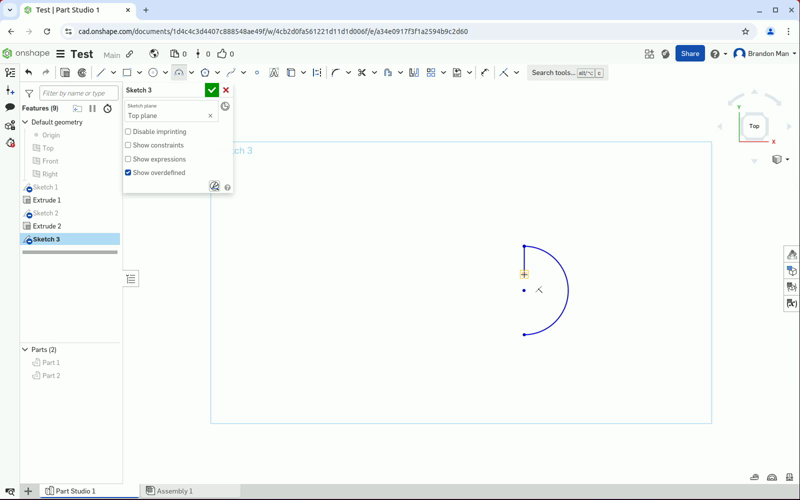
mouse_move(524, 306)
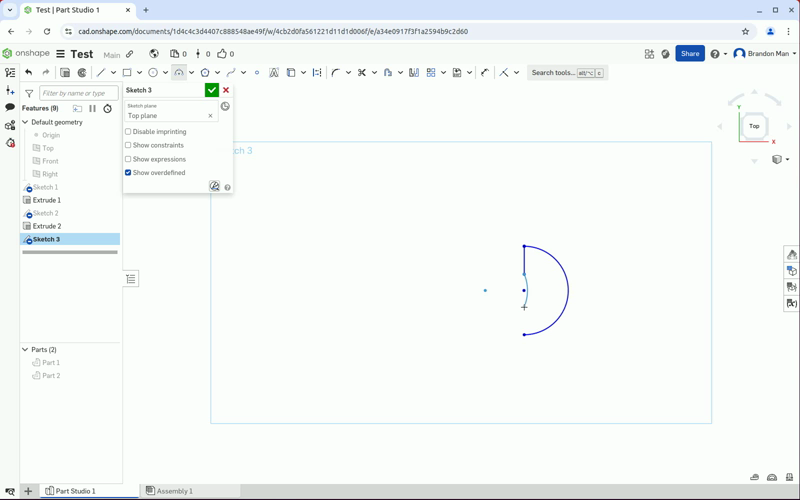
click(524, 306)
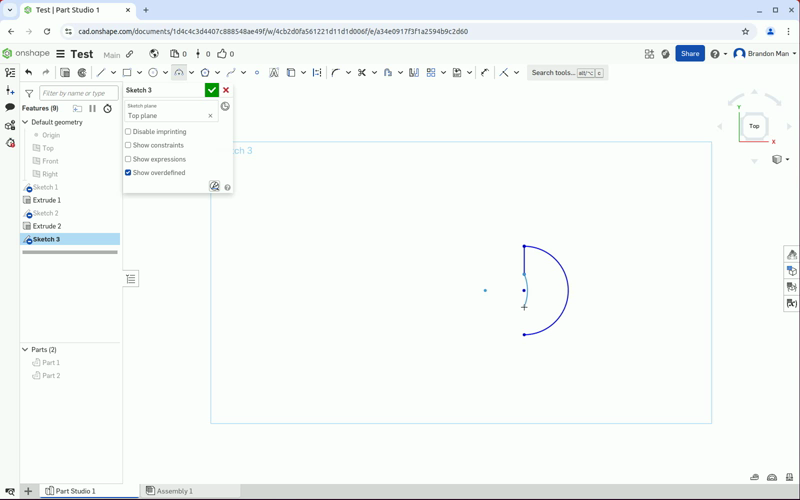
mouse_move(540, 290)
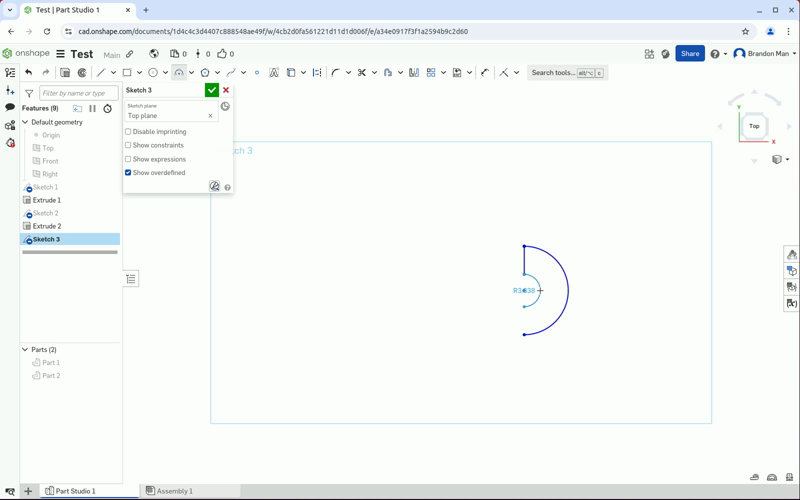
click(540, 290)
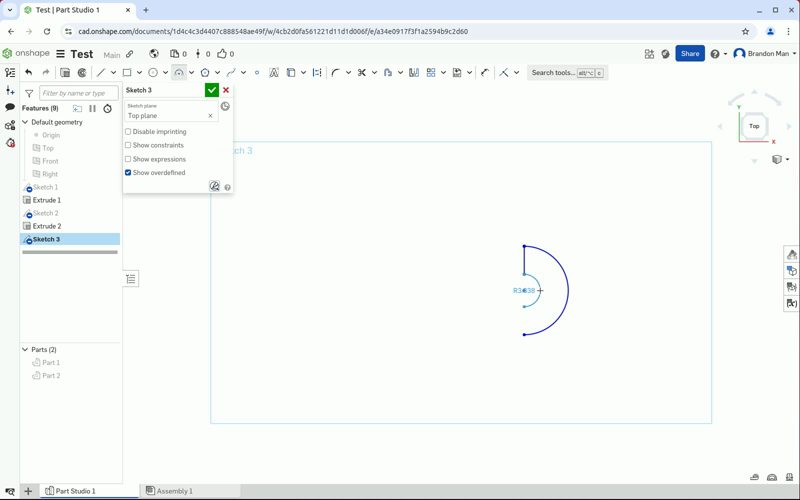
key_up(shift)
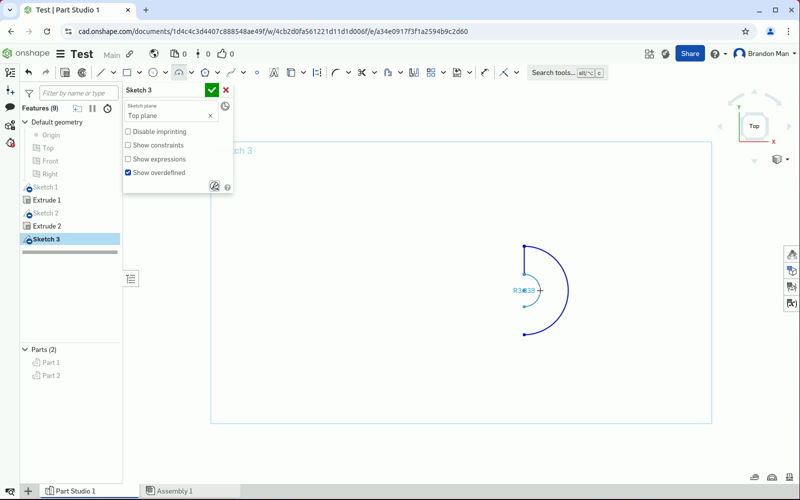
key(esc)
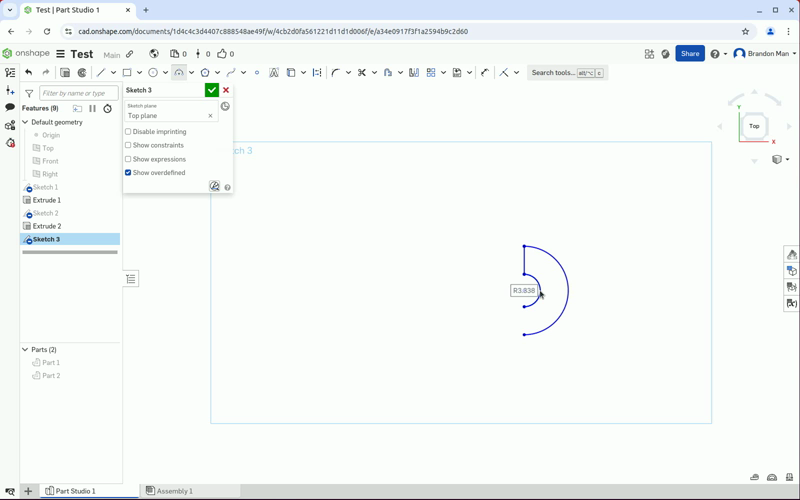
key(l)
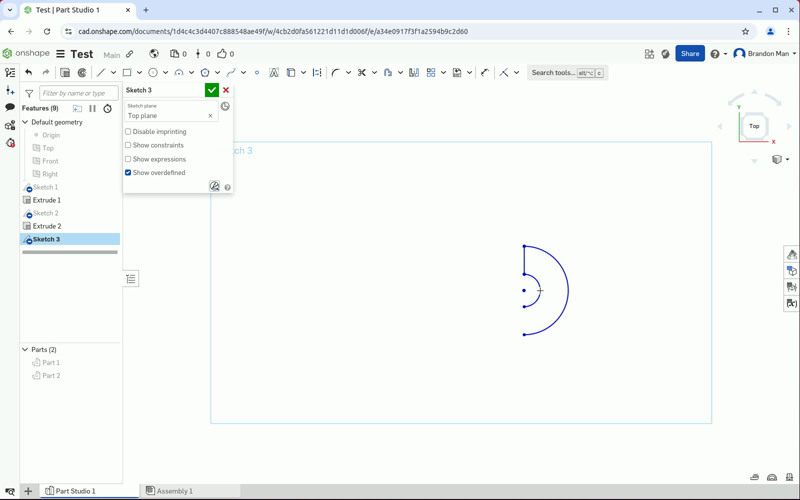
mouse_move(524, 306)
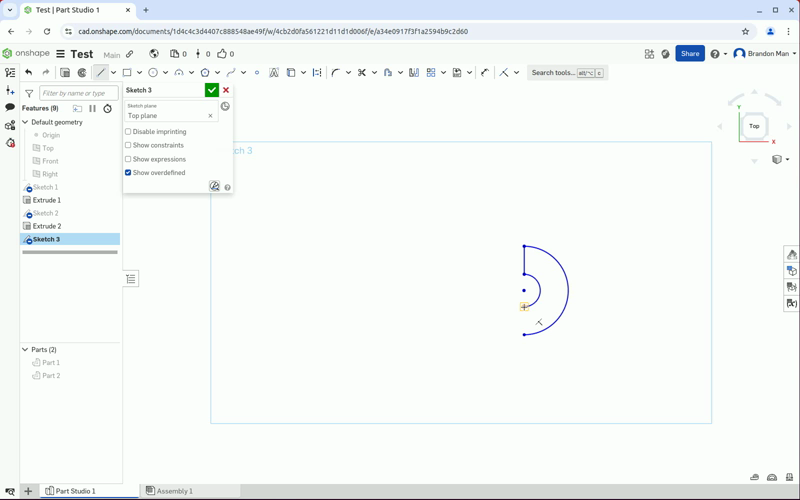
click(524, 306)
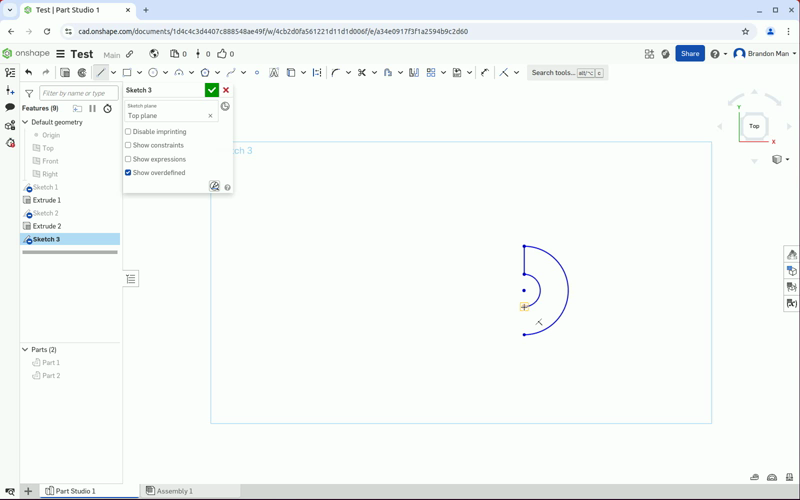
mouse_move(554, 306)
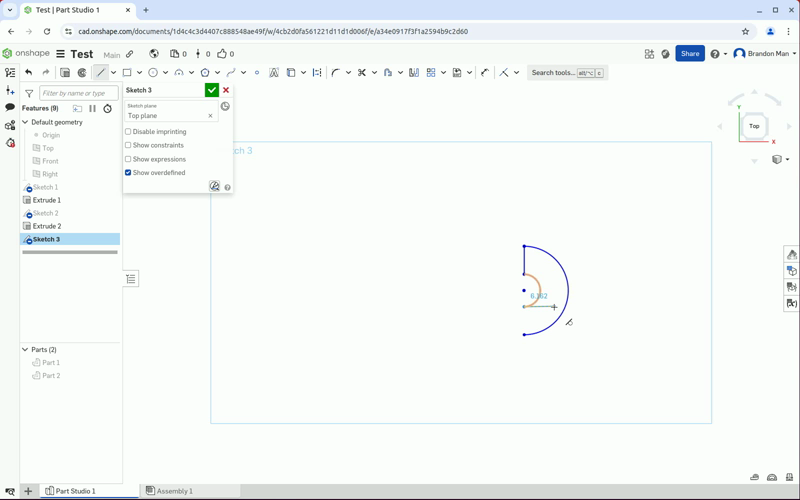
key_down(shift)
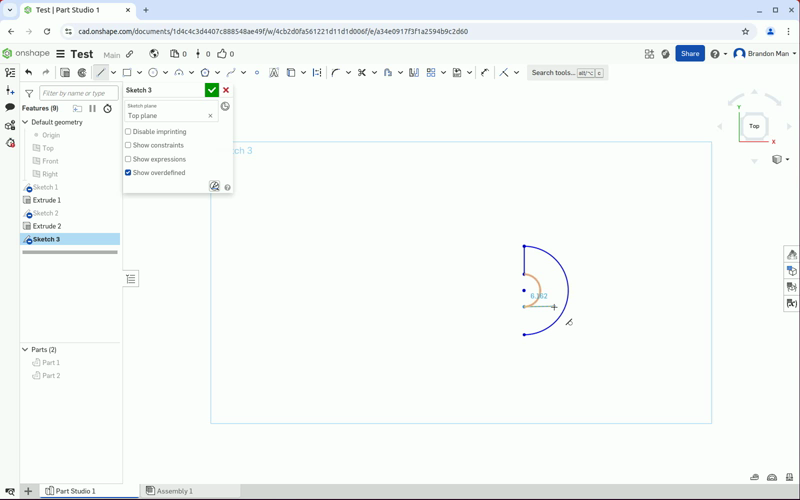
mouse_move(524, 334)
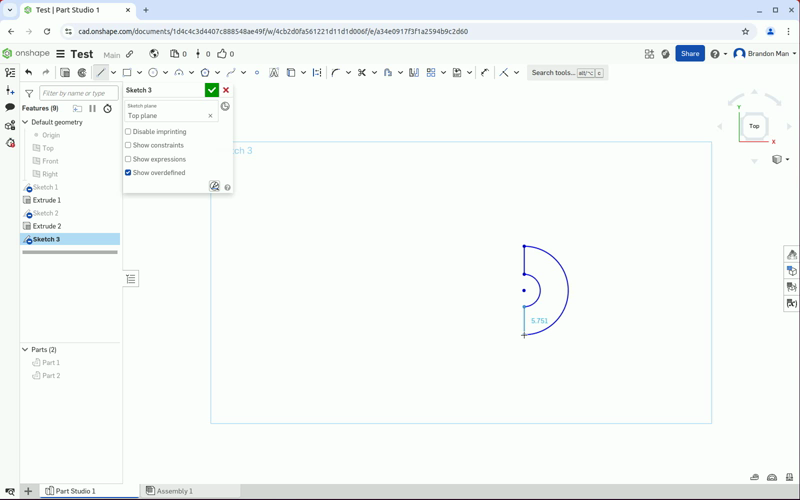
key_up(shift)
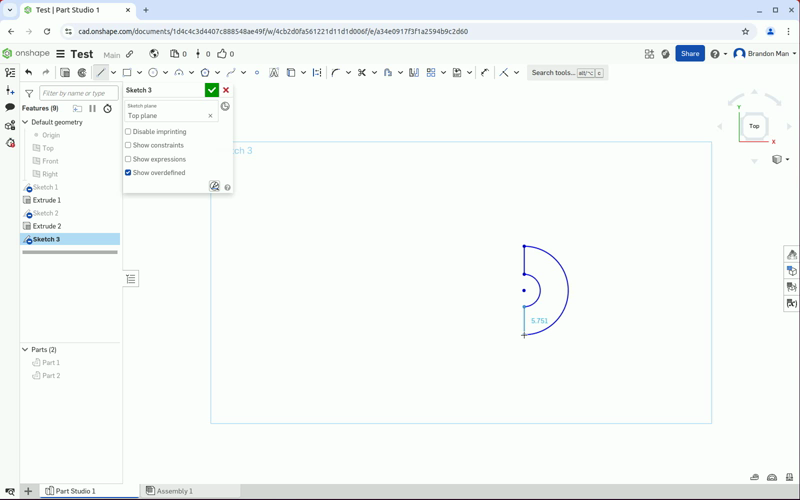
click(524, 334)
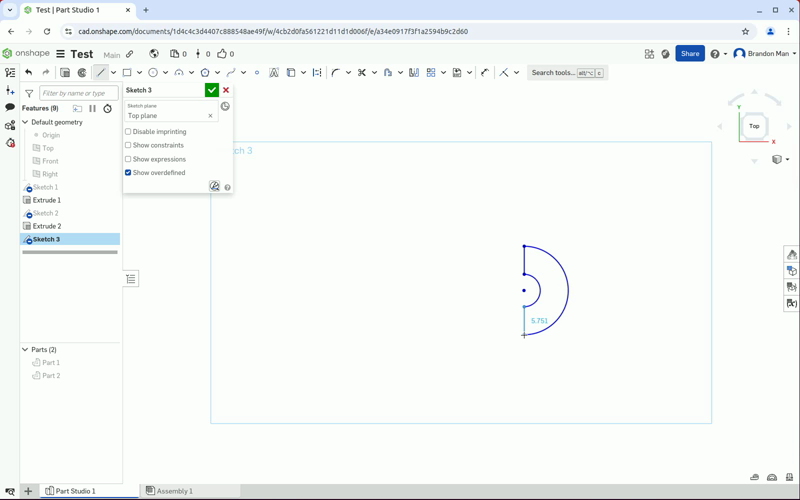
key(esc)
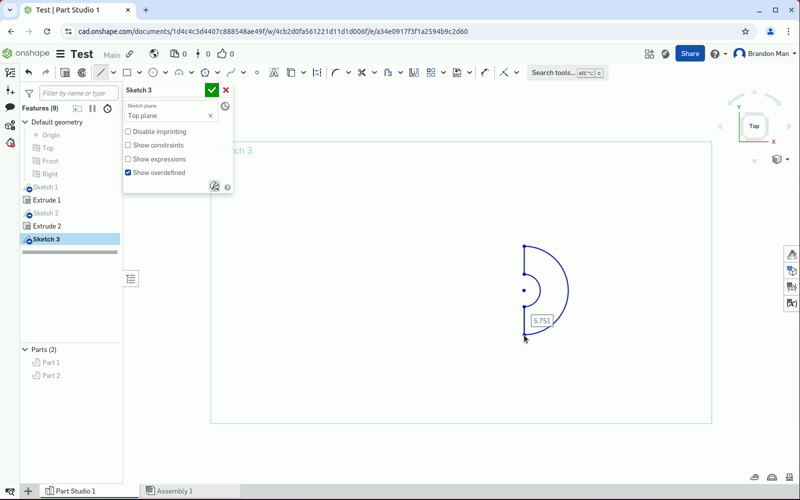
mouse_move(546, 308)
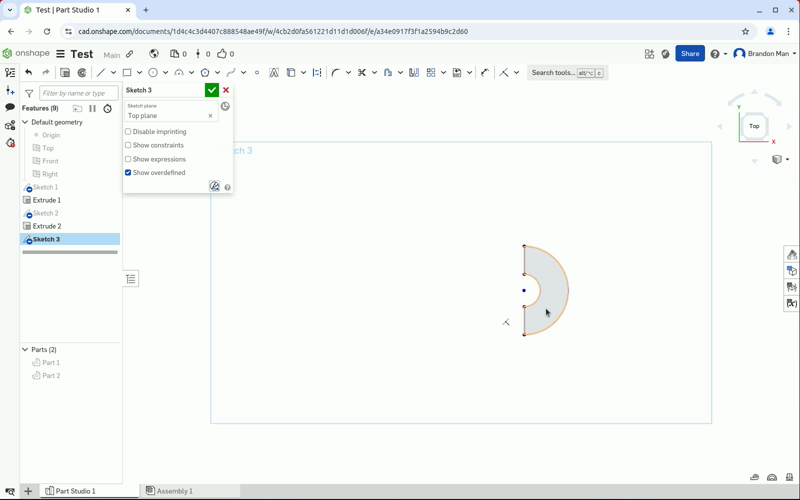
scroll(6)
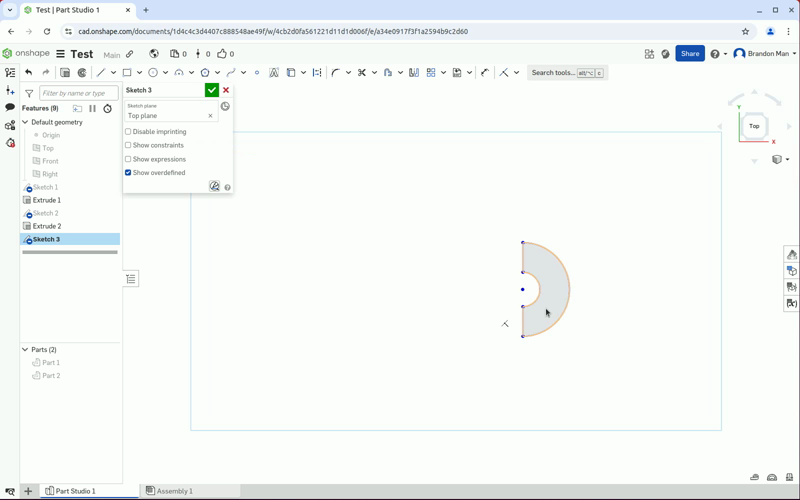
scroll(6)
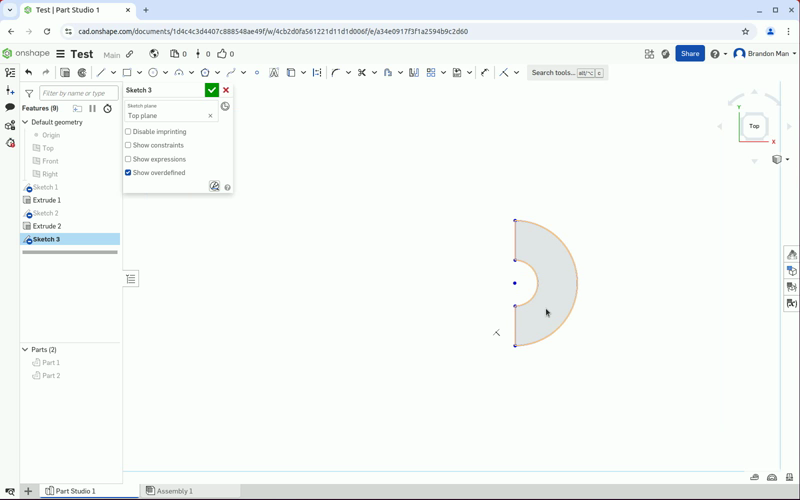
scroll(6)
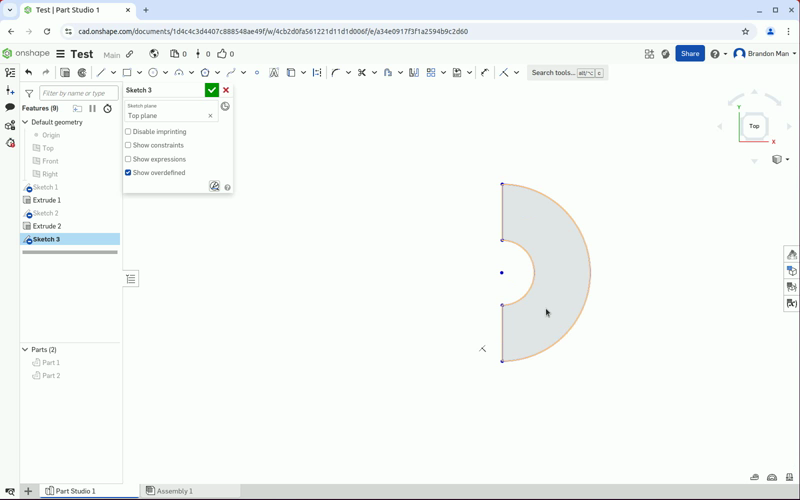
scroll(6)
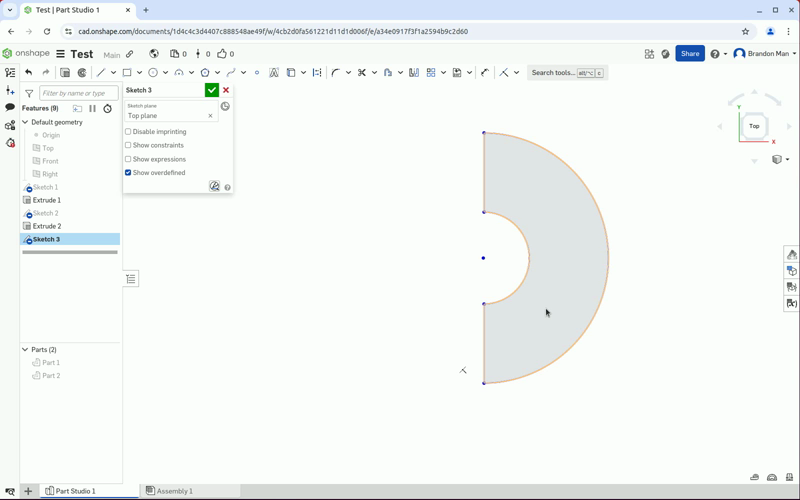
scroll(6)
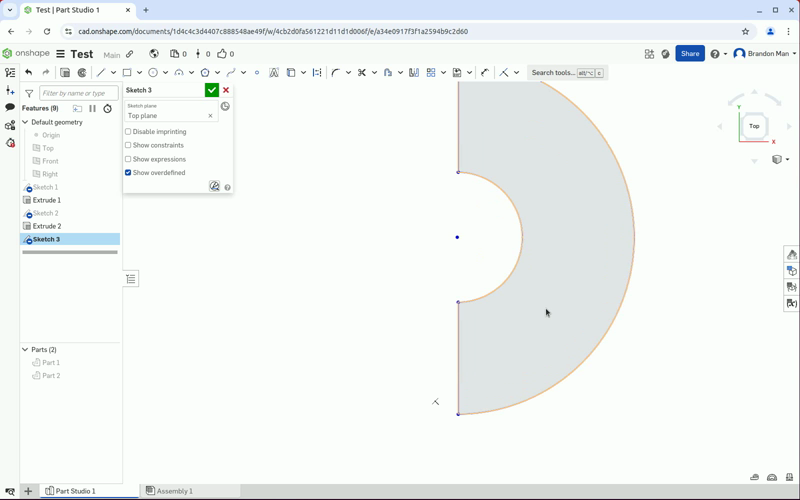
scroll(6)
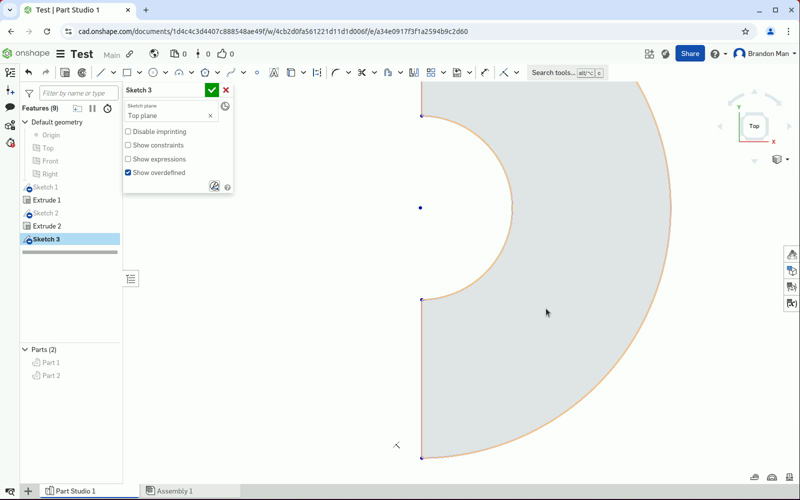
scroll(6)
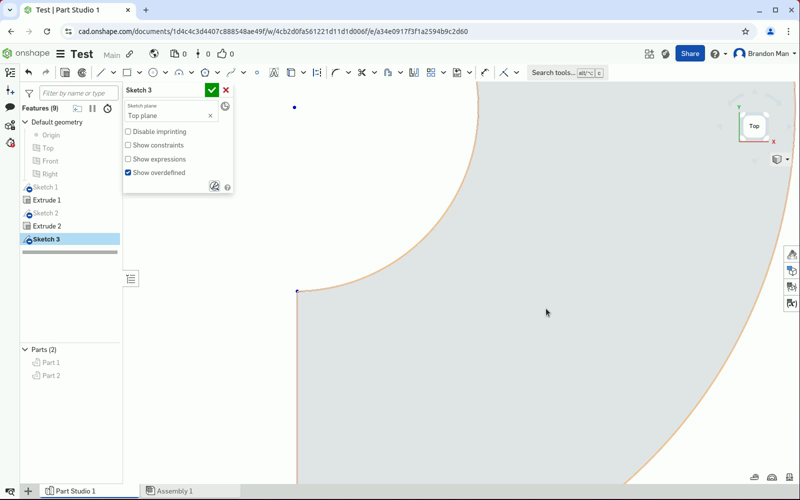
click(546, 308)
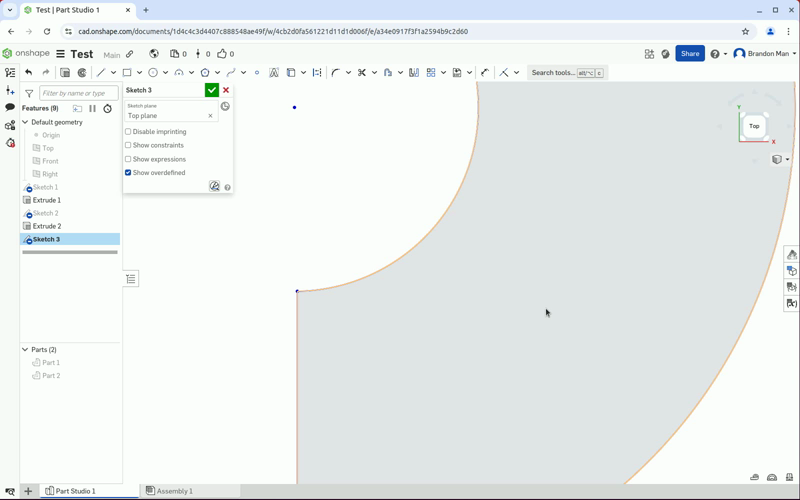
scroll(-6)
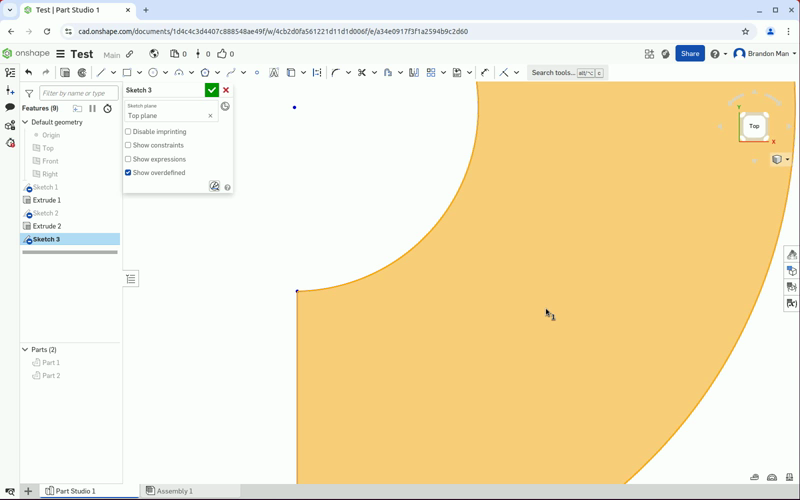
scroll(-6)
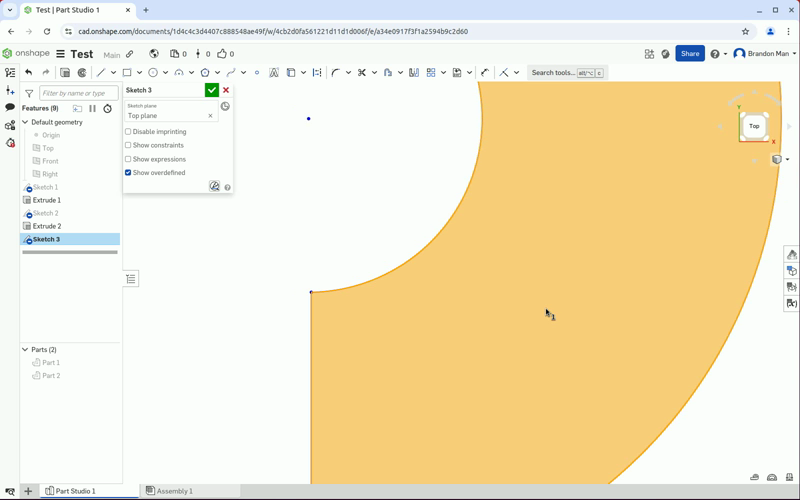
scroll(-6)
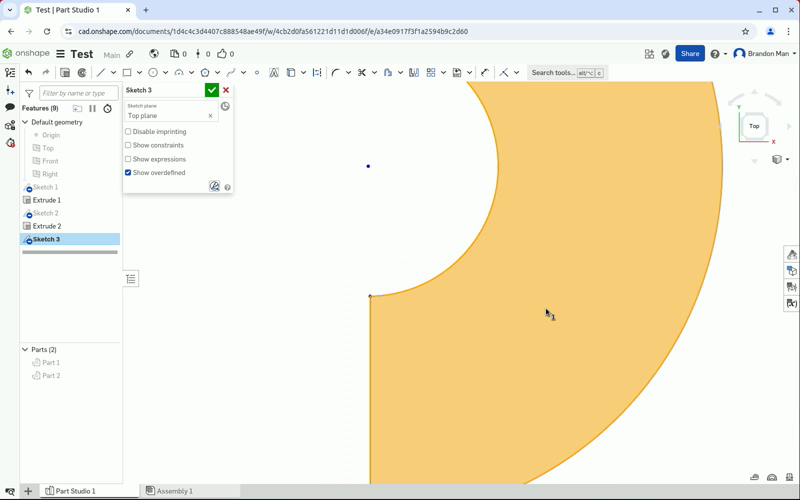
scroll(-6)
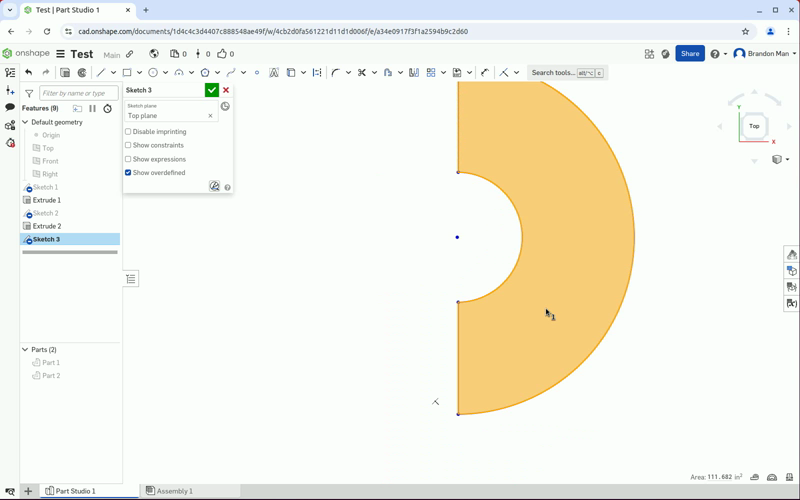
scroll(-6)
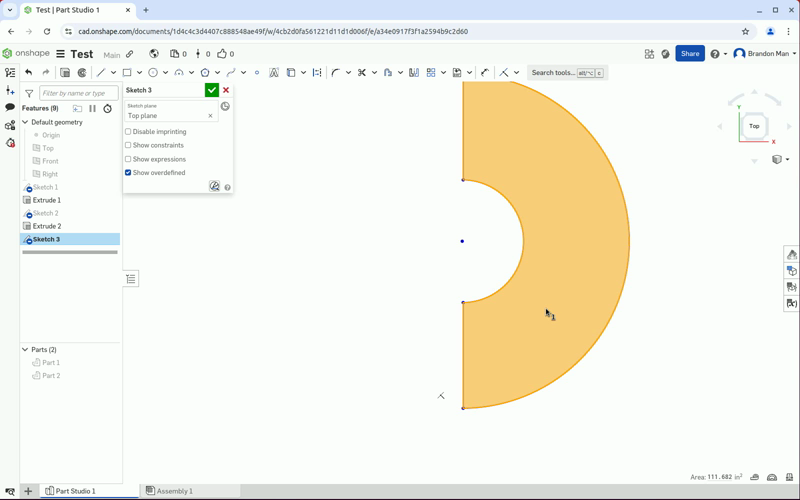
scroll(-6)
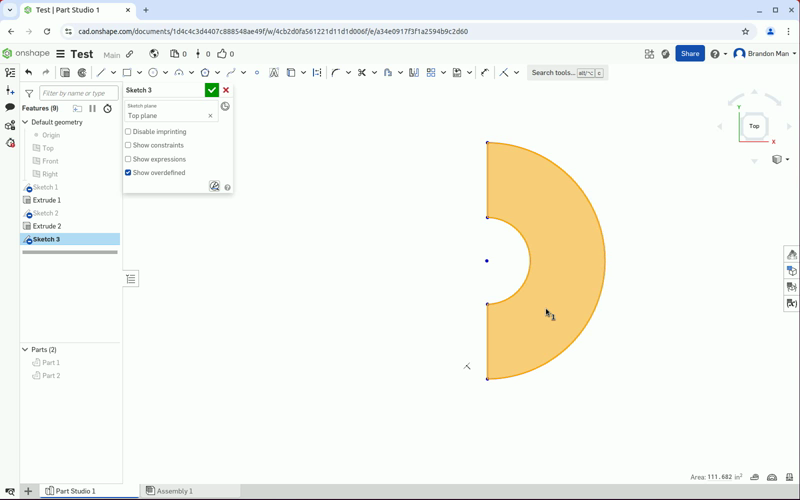
scroll(-6)
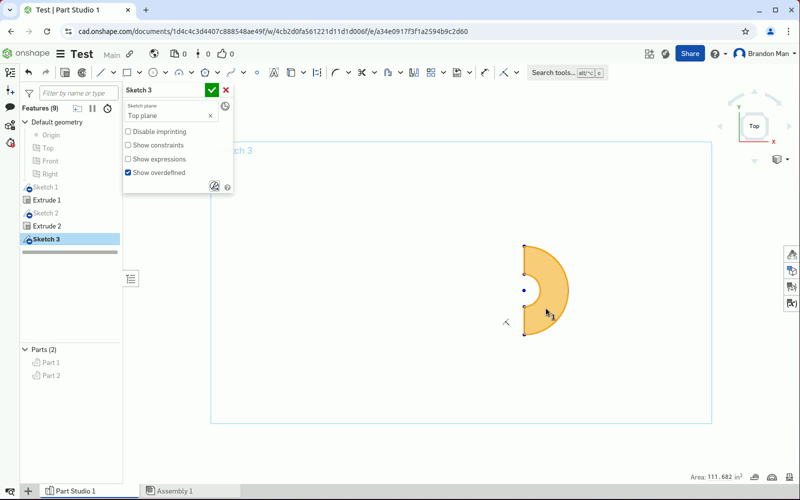
mouse_move(73, 352)
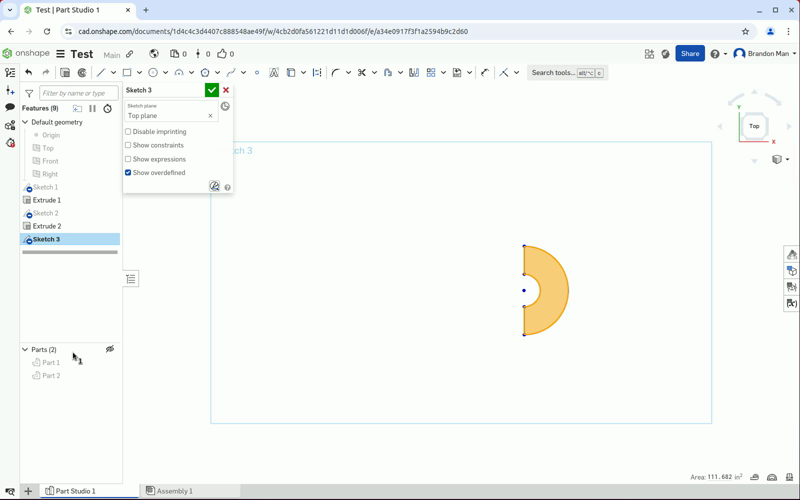
key(shift+y)
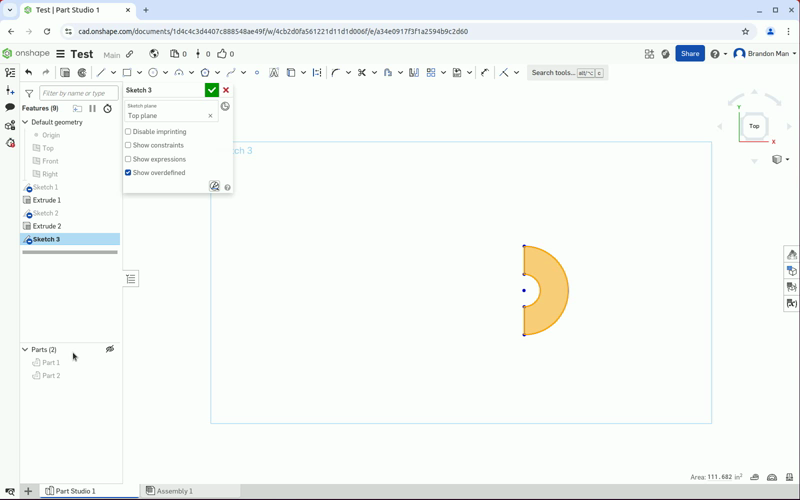
key(shift+e)
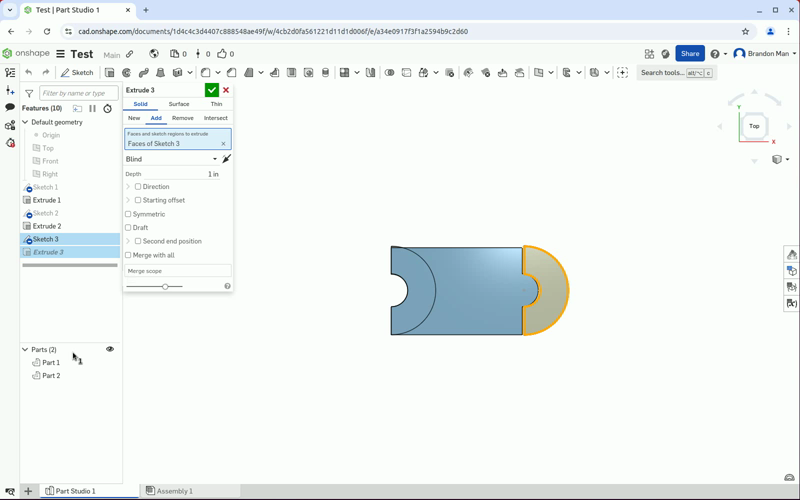
mouse_move(143, 106)
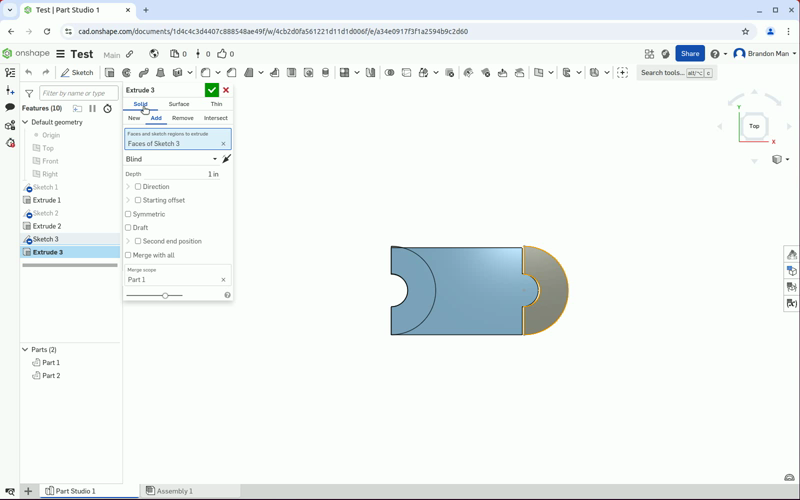
click(143, 106)
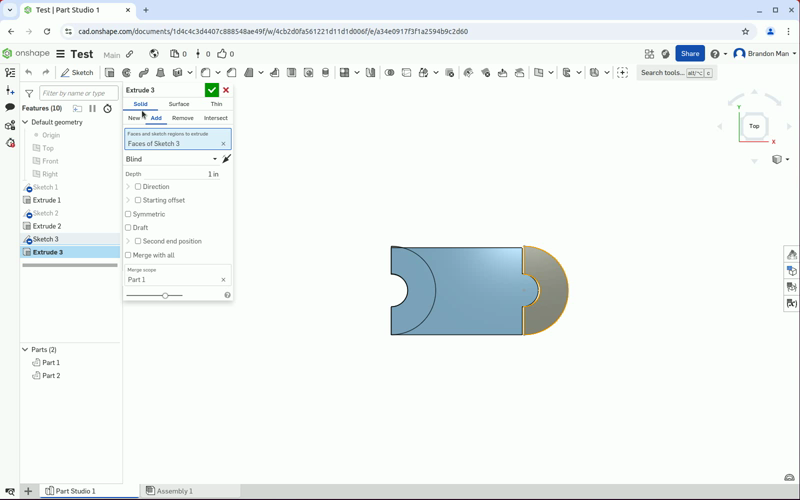
mouse_move(137, 120)
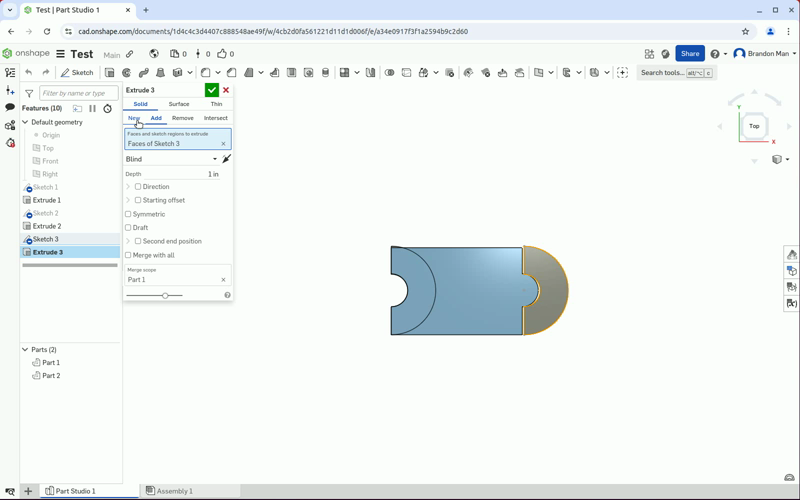
click(137, 120)
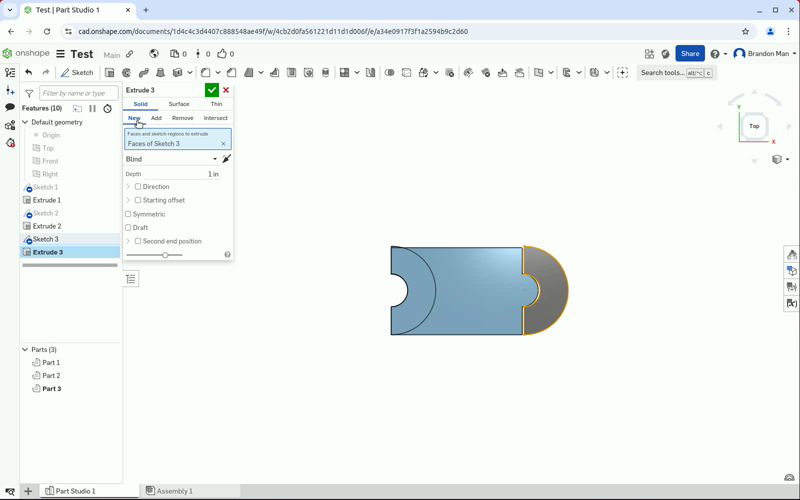
key(tab, 4)
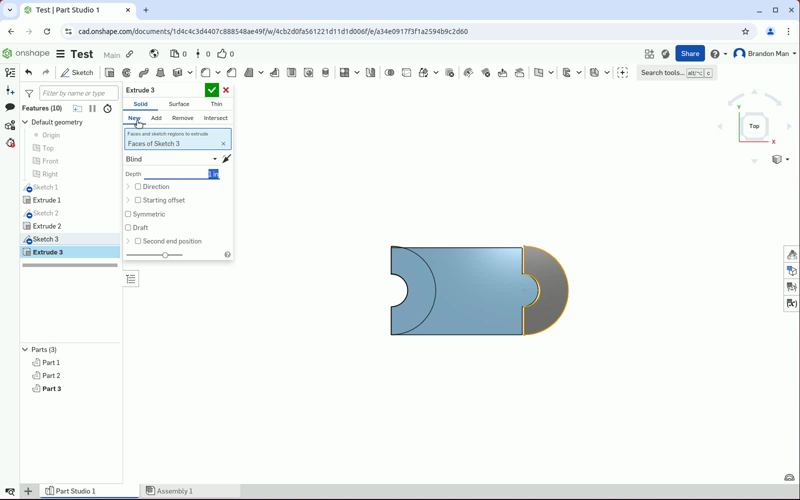
text(4.574)
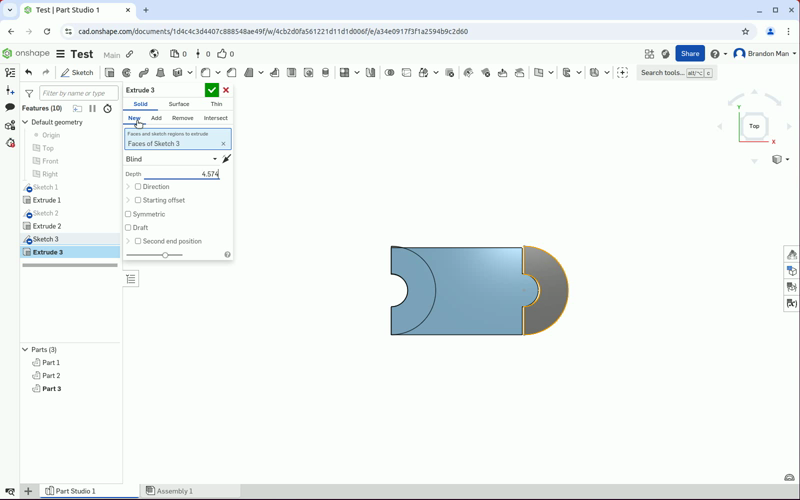
key(enter)
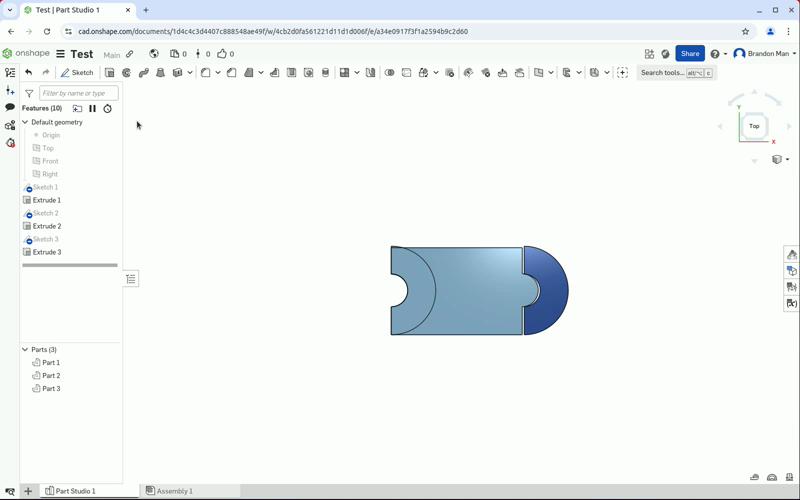
key(shift+h)
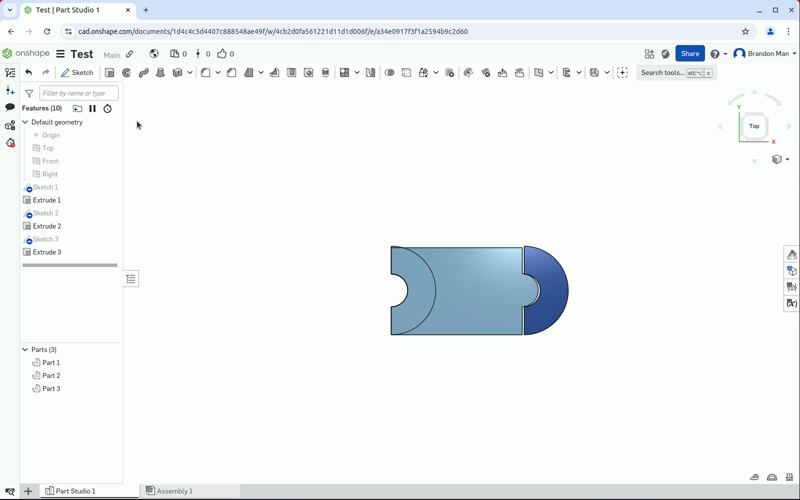
key(shift+h)
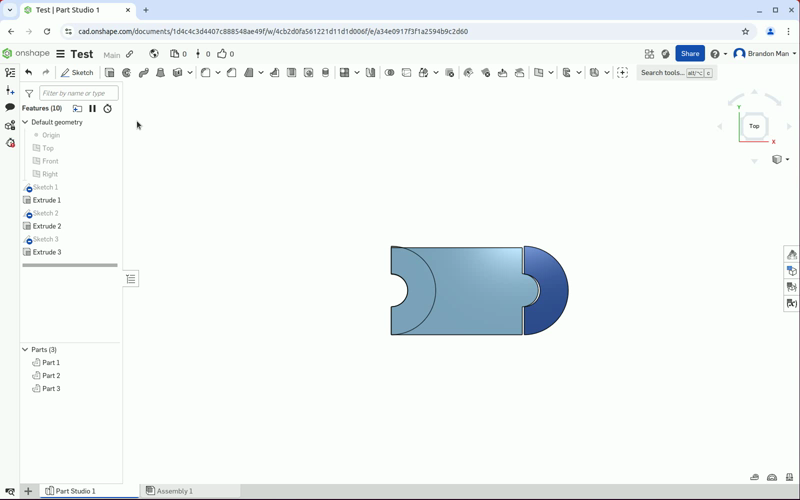
mouse_move(73, 189)
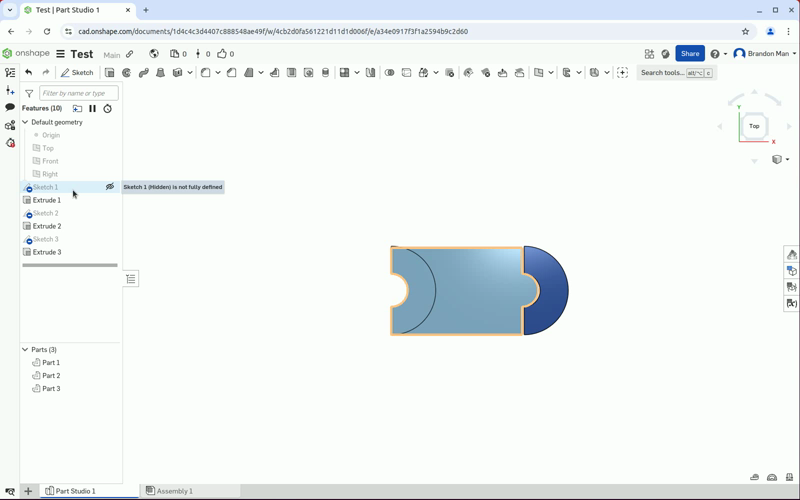
click(73, 189)
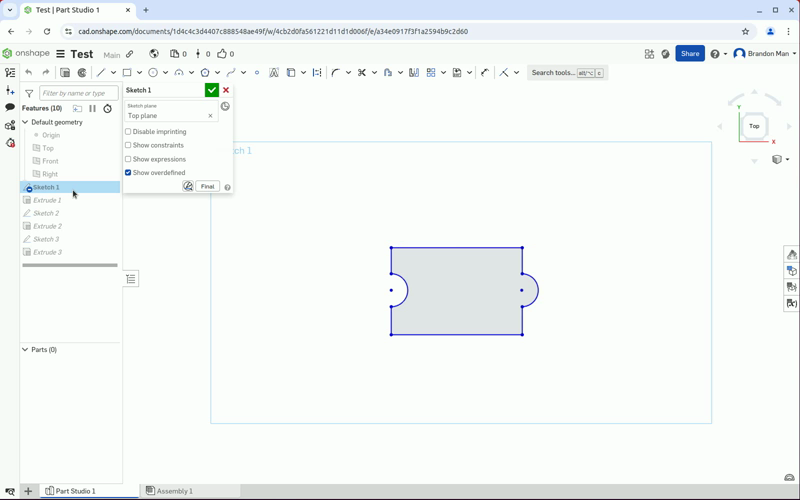
mouse_move(229, 92)
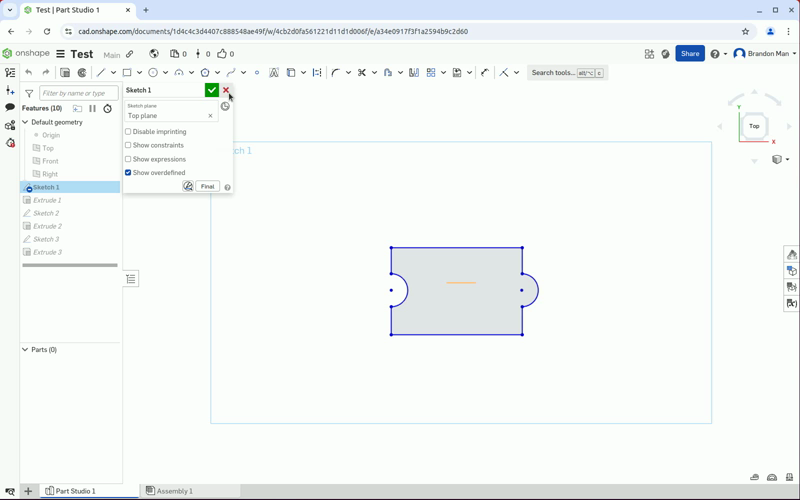
click(229, 92)
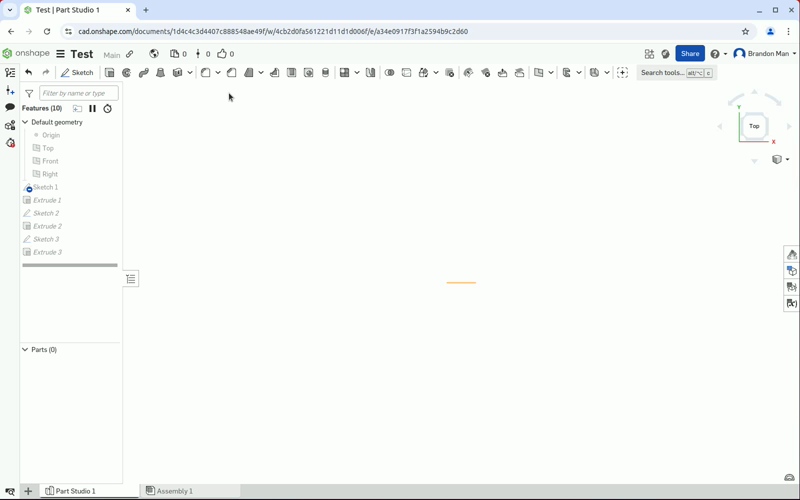
mouse_move(541, 75)
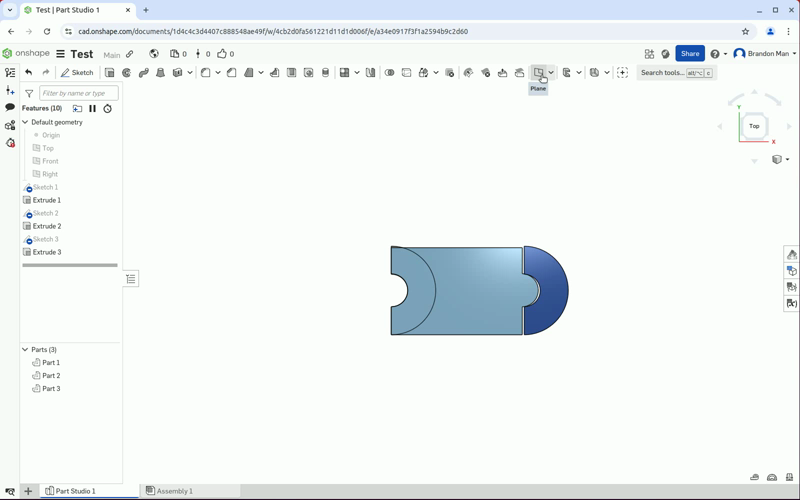
click(541, 75)
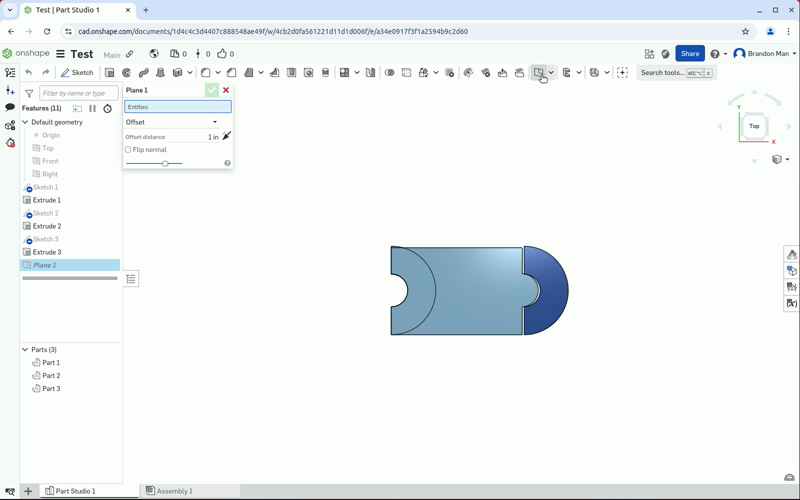
mouse_move(73, 150)
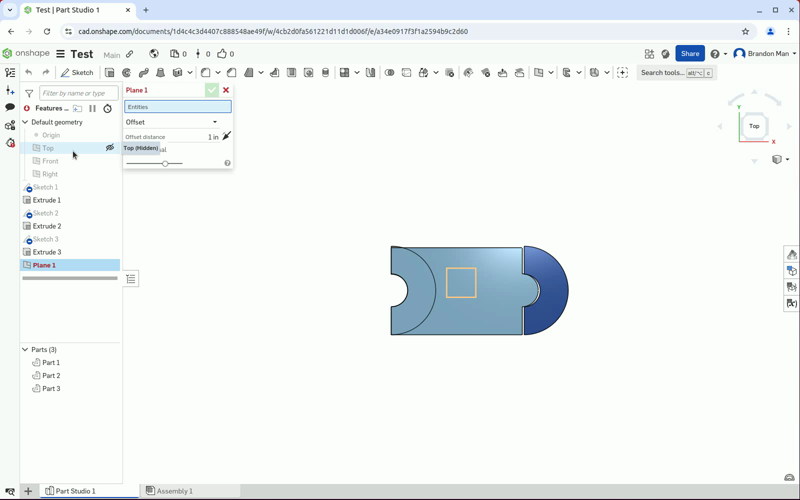
click(73, 150)
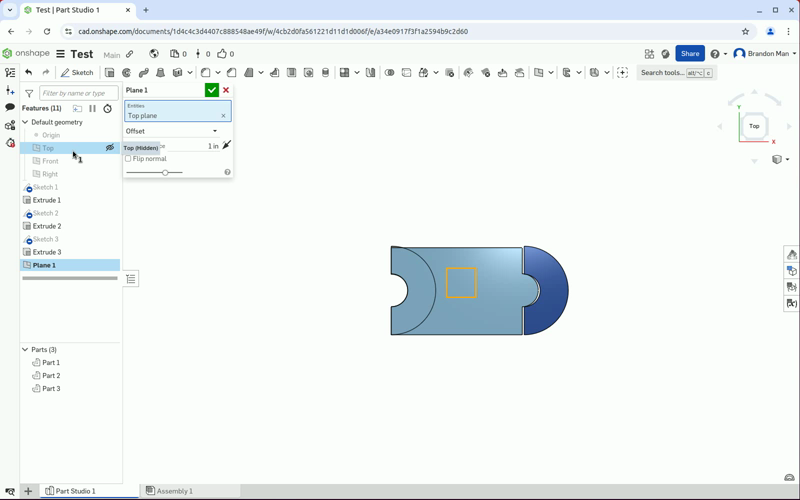
key(tab, 2)
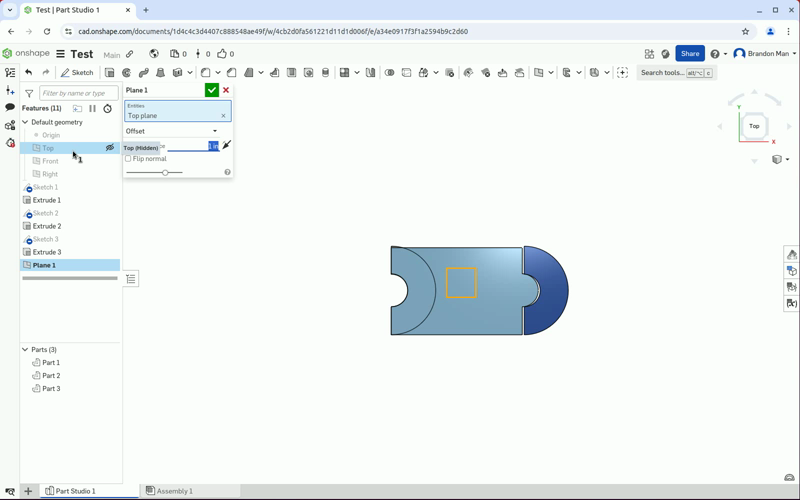
text(4.56)
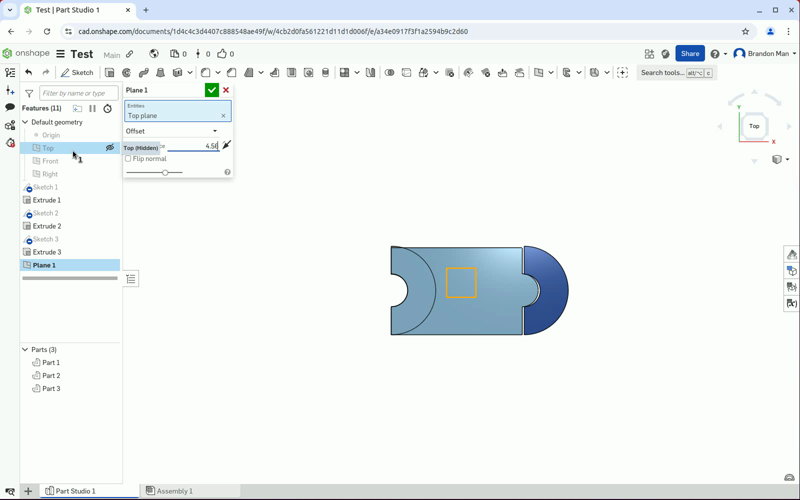
key(enter, 2)
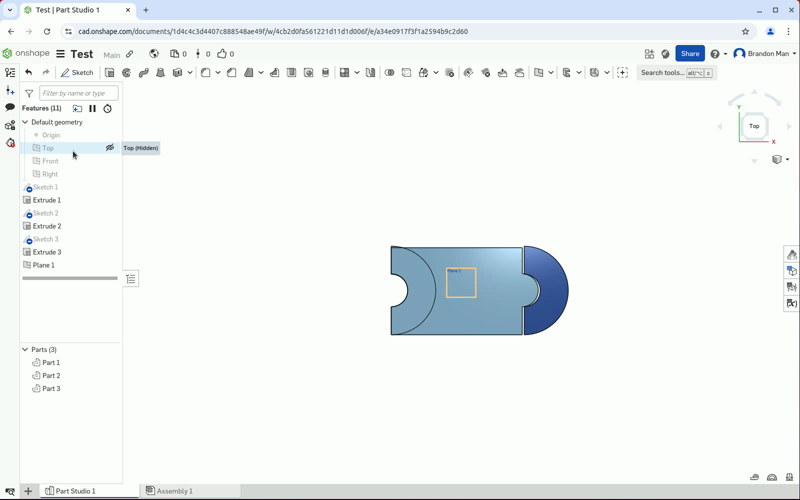
key(shift+s)
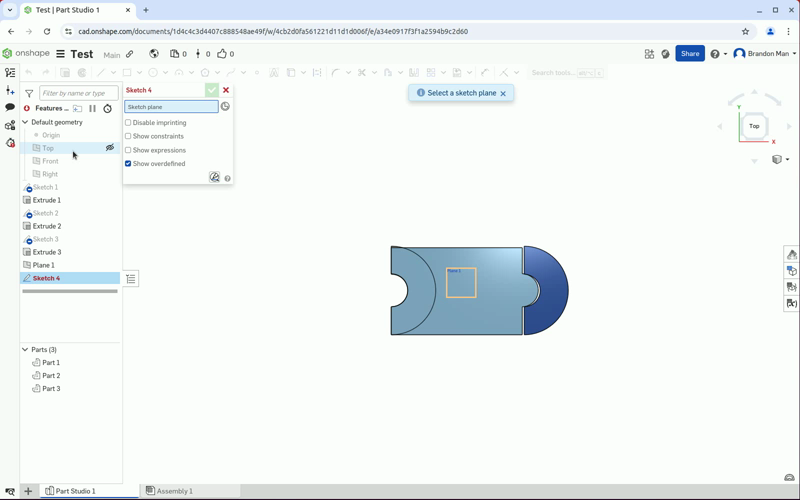
mouse_move(73, 267)
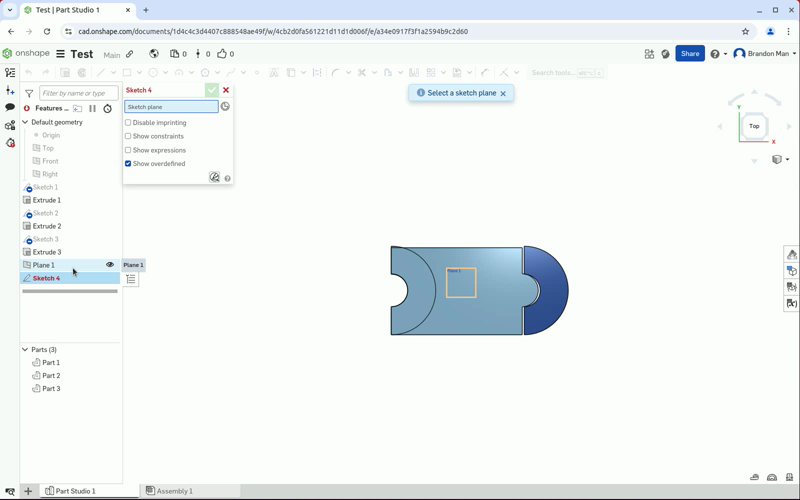
click(73, 267)
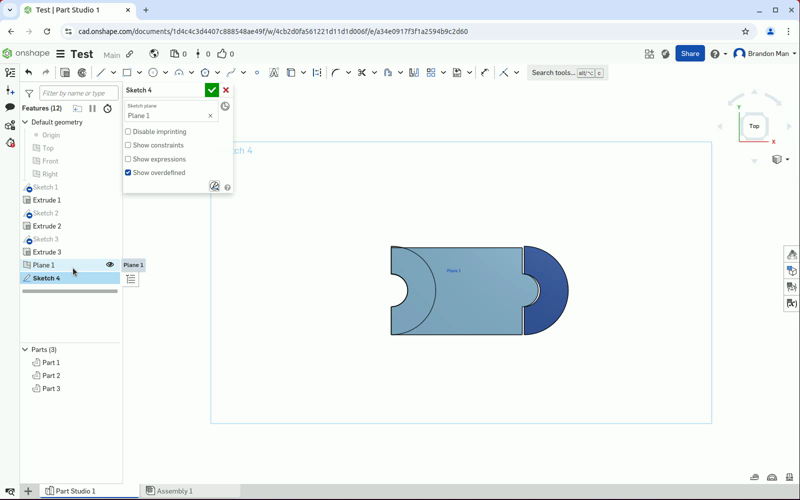
mouse_move(73, 352)
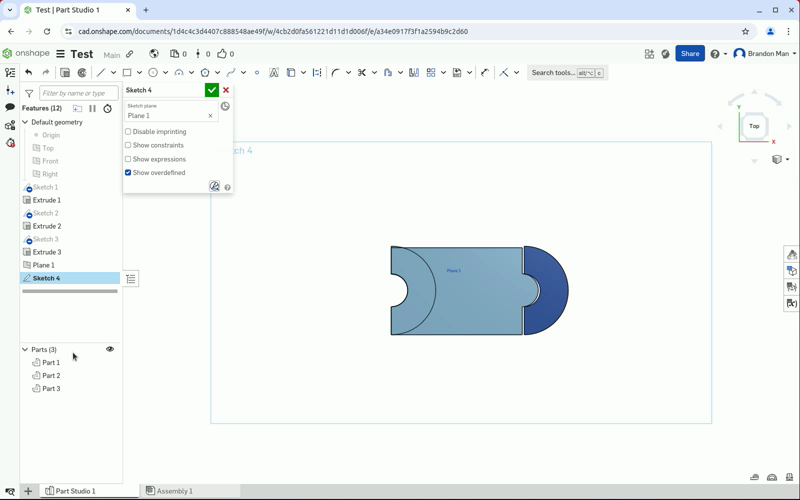
key(y)
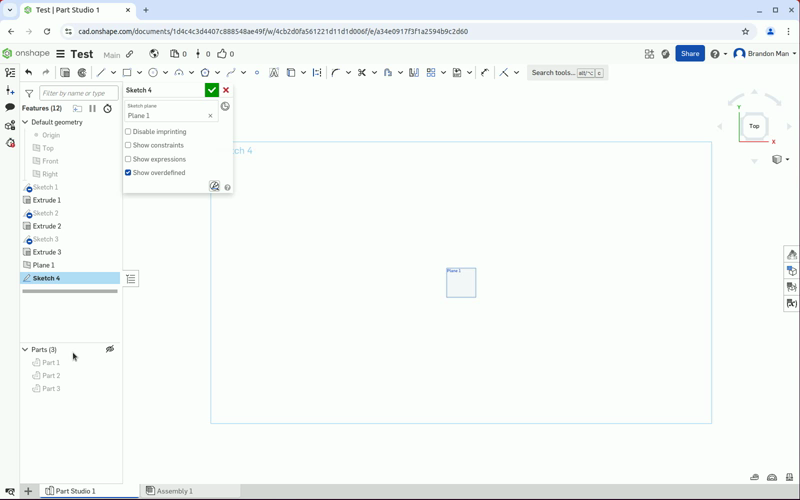
key(l)
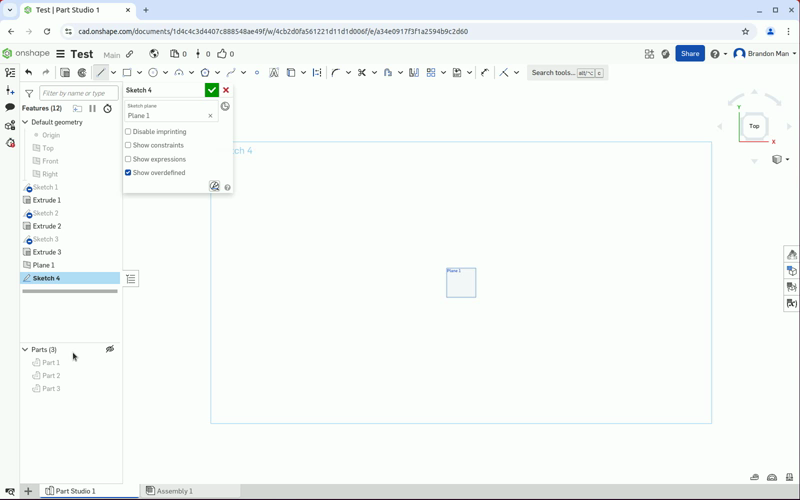
key_down(shift)
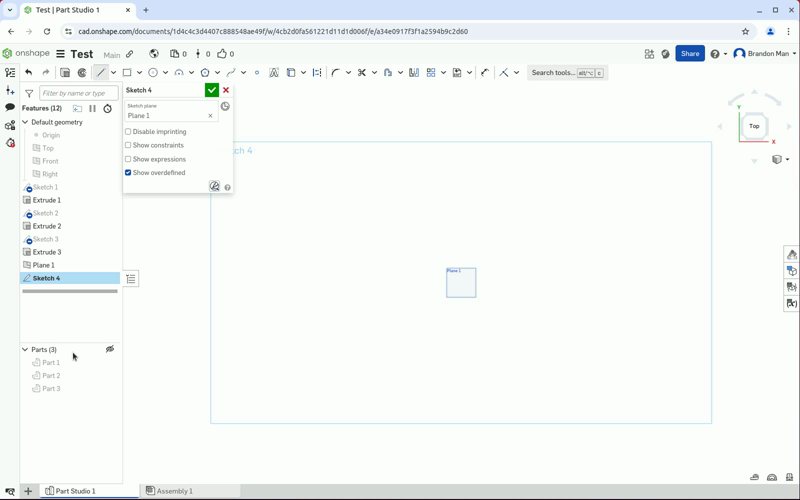
mouse_move(441, 334)
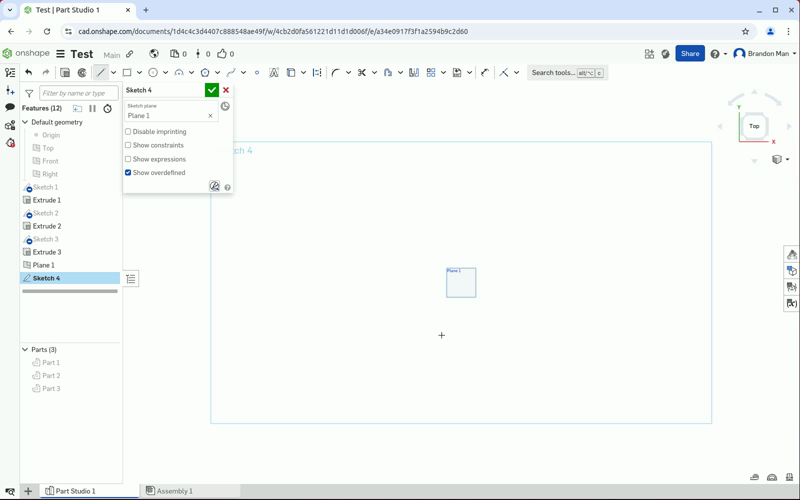
click(441, 334)
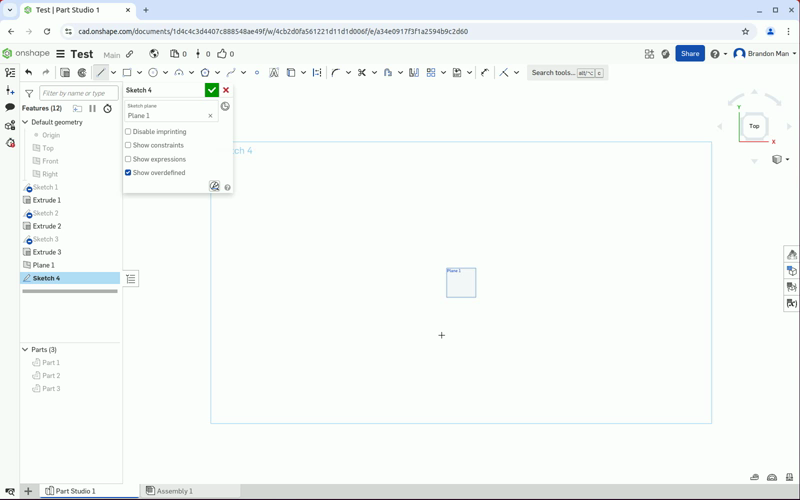
key_up(shift)
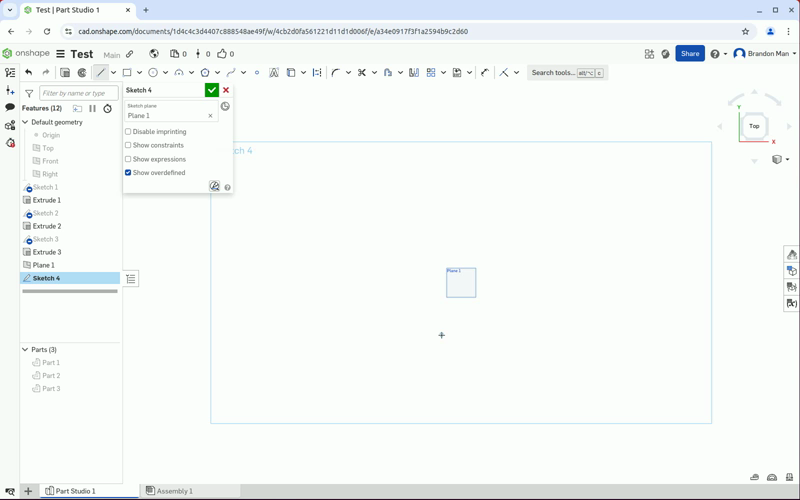
key_down(shift)
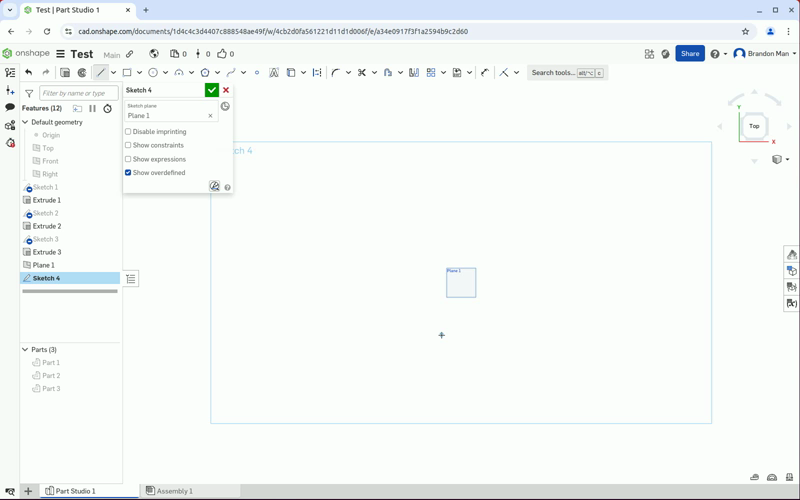
mouse_move(471, 334)
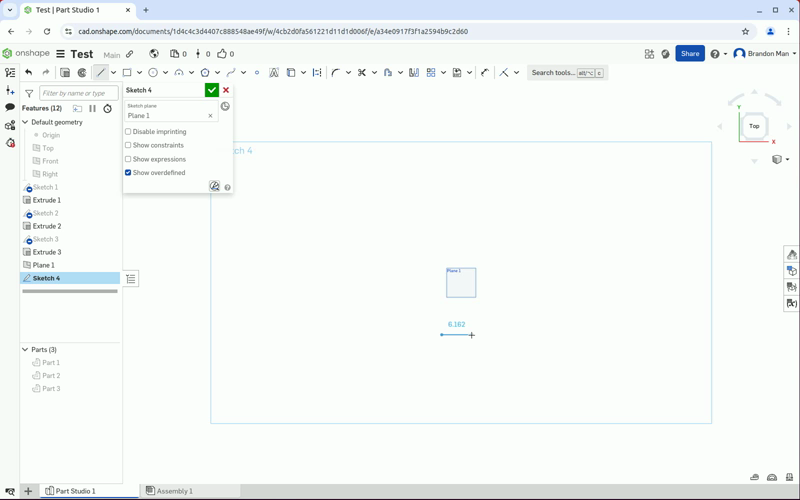
mouse_move(475, 334)
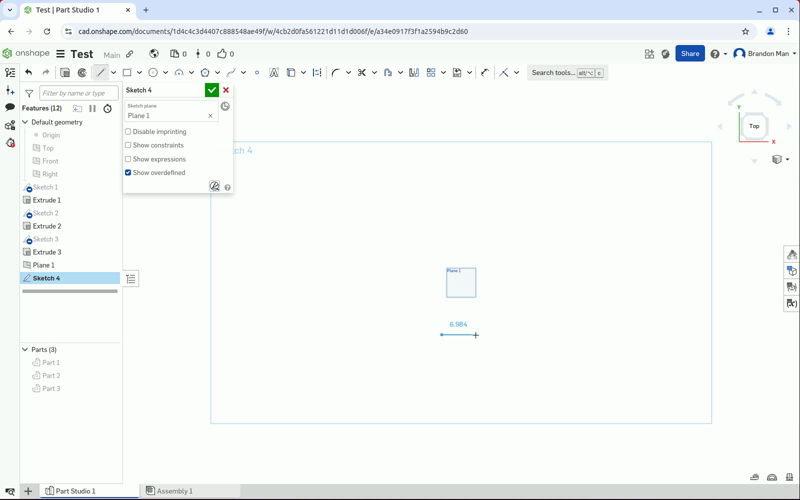
click(475, 334)
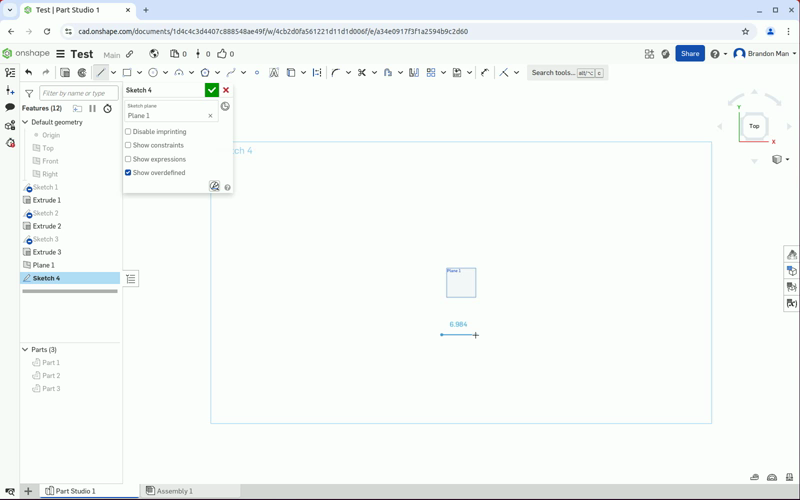
key_up(shift)
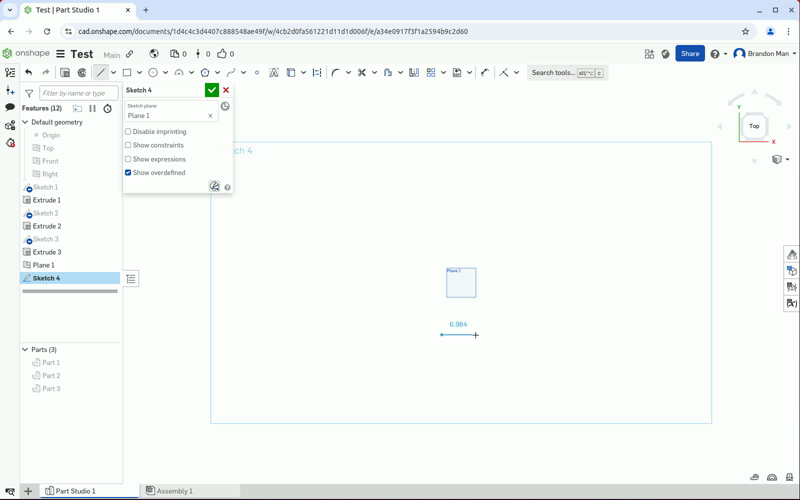
key_down(shift)
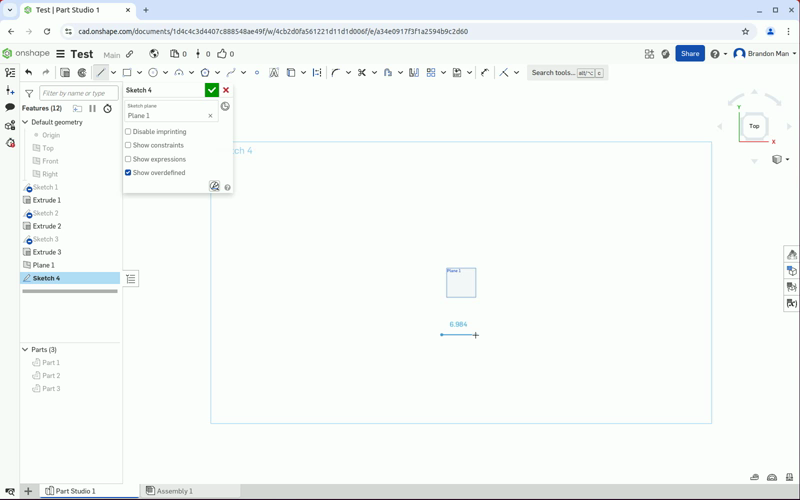
mouse_move(475, 246)
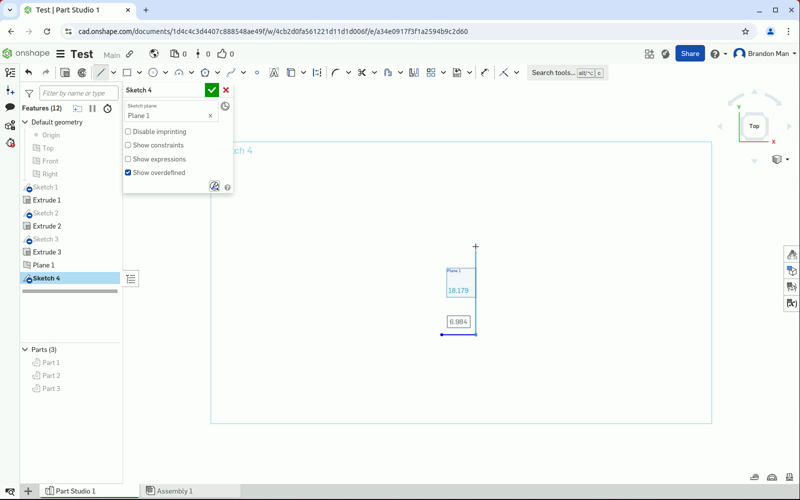
click(475, 246)
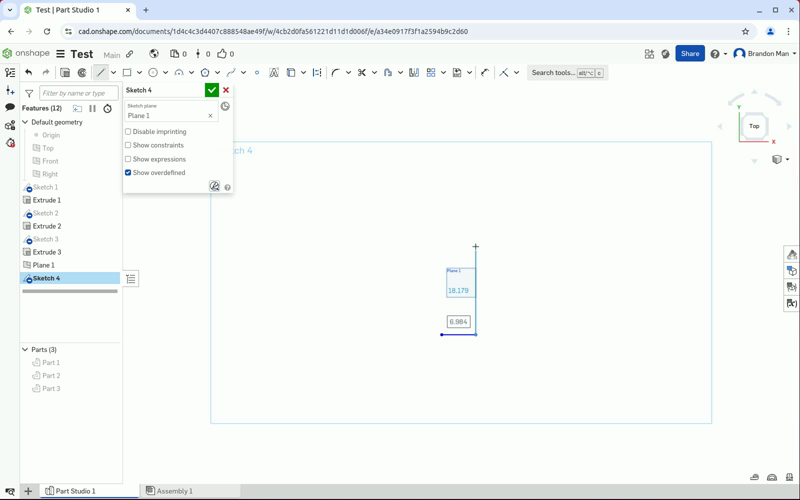
key_up(shift)
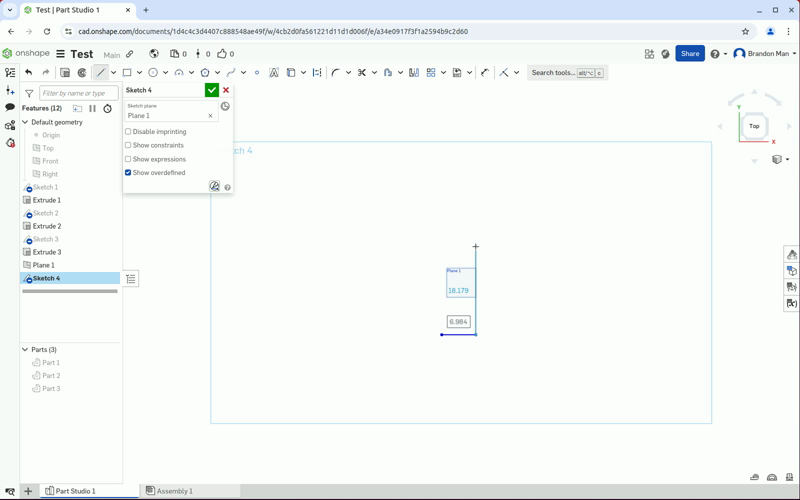
key_down(shift)
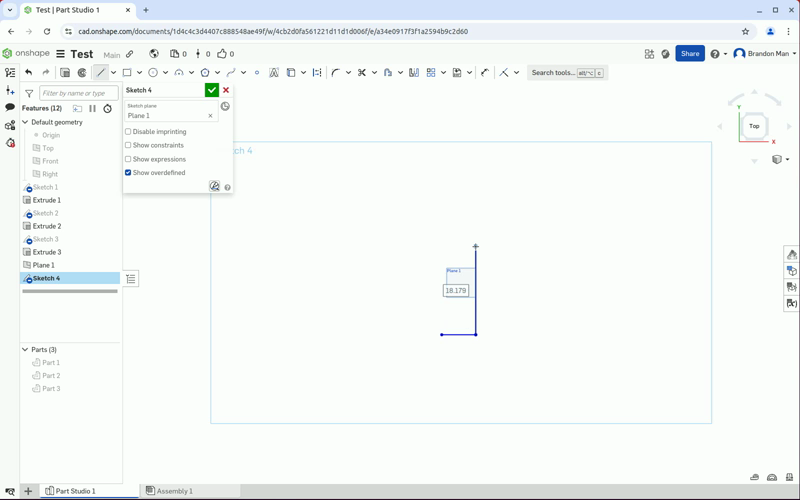
mouse_move(505, 246)
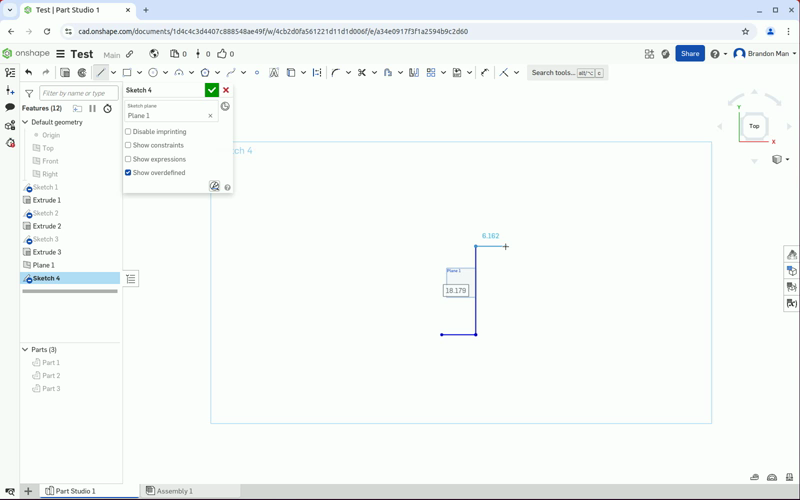
mouse_move(441, 246)
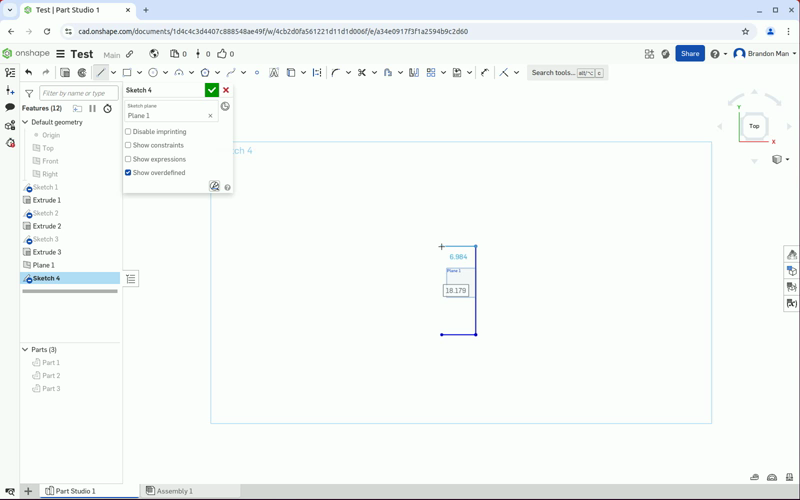
click(441, 246)
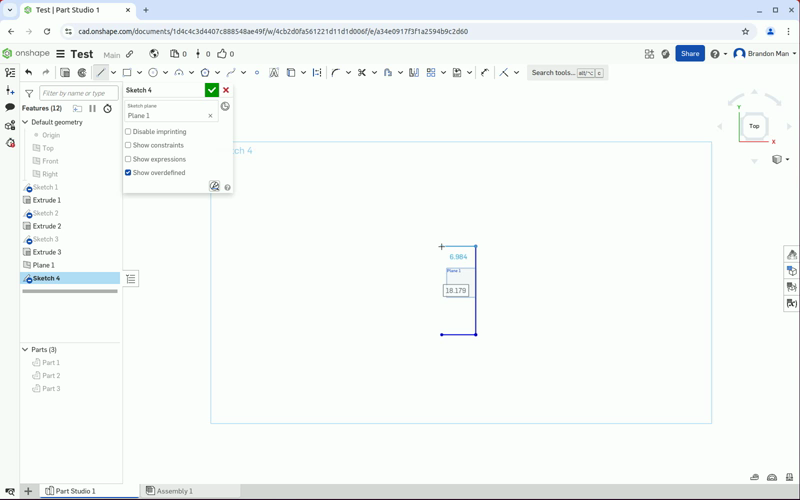
key_up(shift)
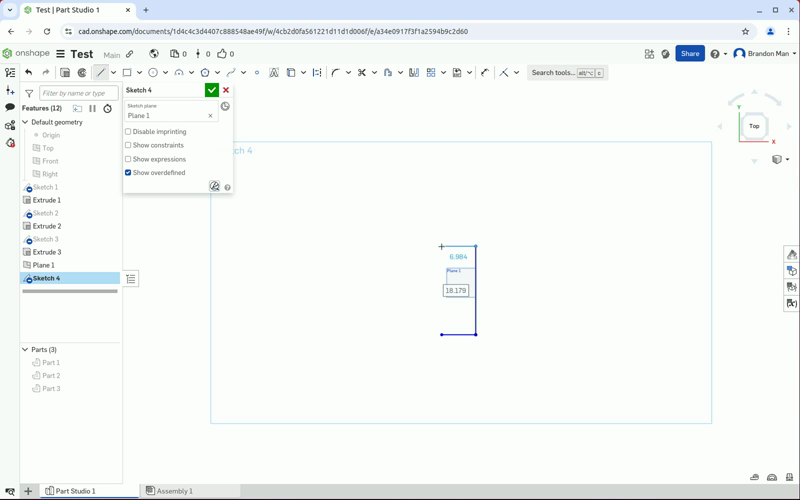
key_down(shift)
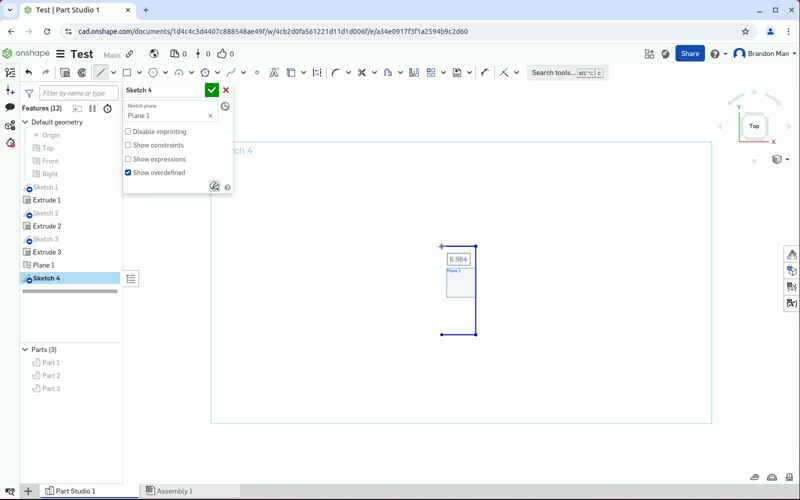
mouse_move(441, 334)
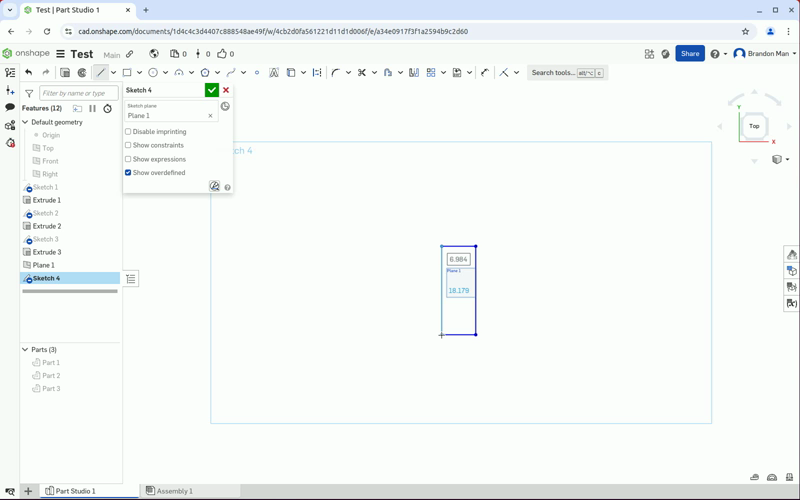
key_up(shift)
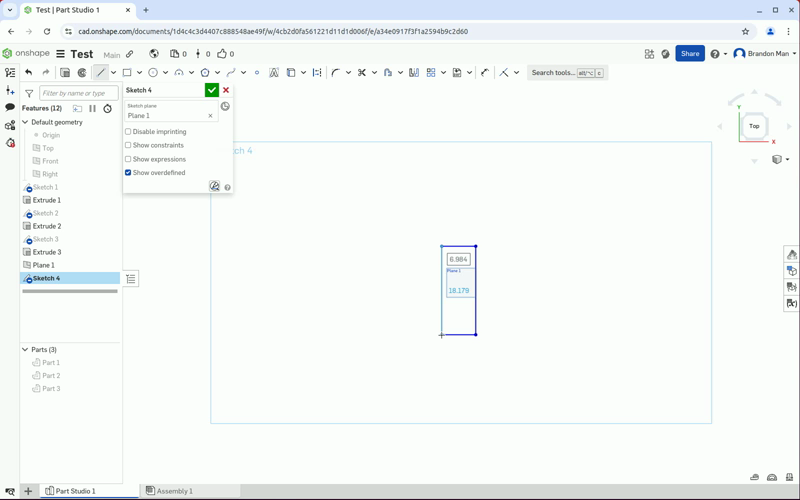
click(441, 334)
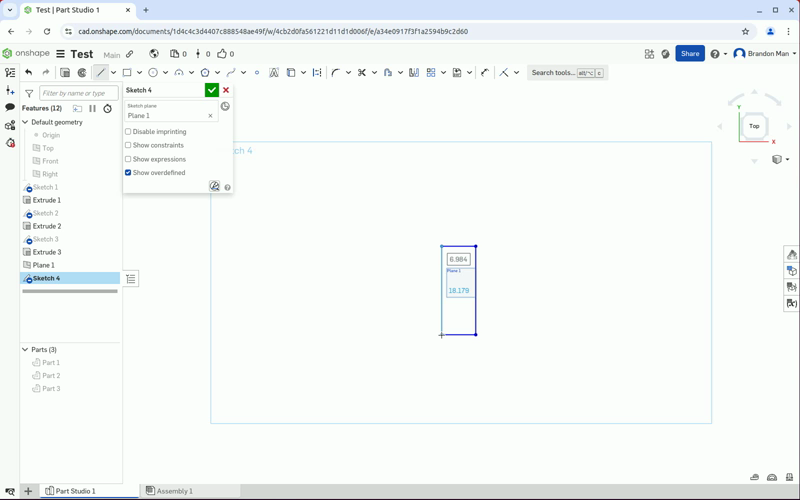
key(esc)
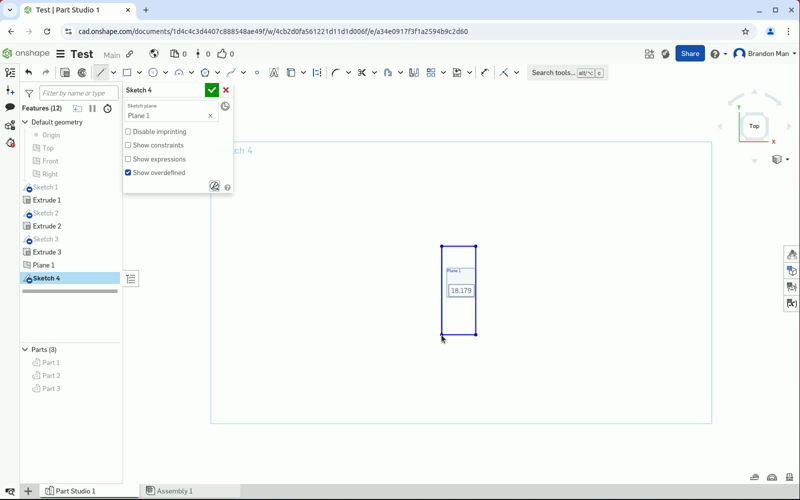
mouse_move(460, 325)
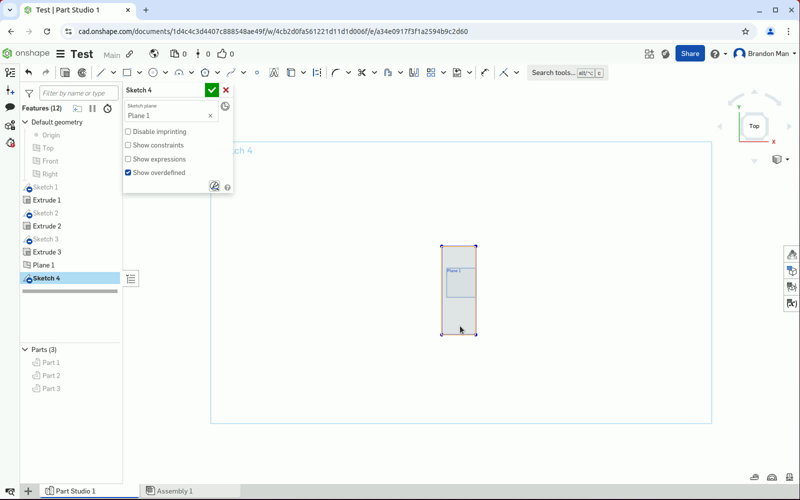
click(460, 325)
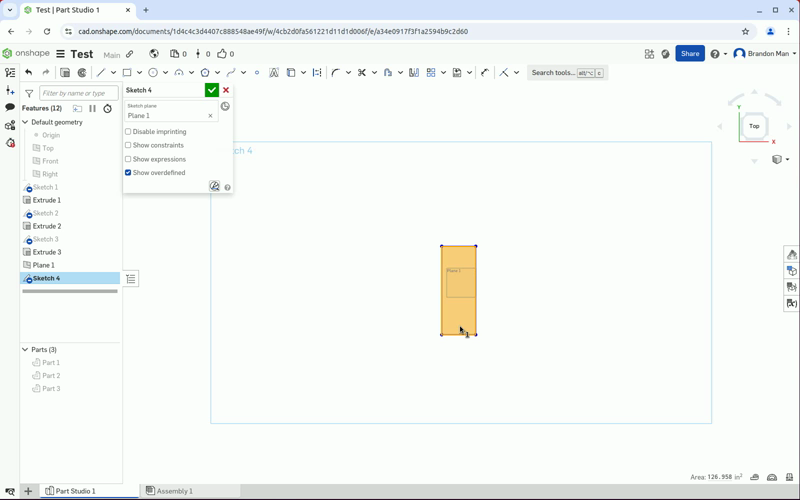
mouse_move(73, 352)
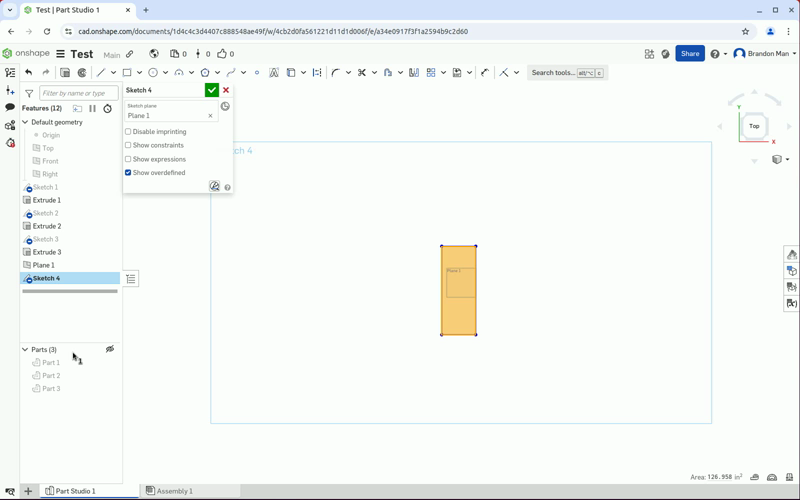
key(shift+y)
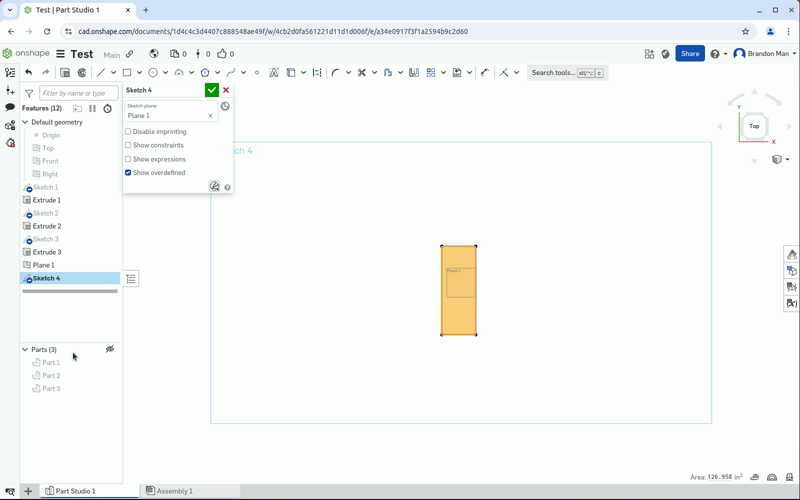
key(shift+e)
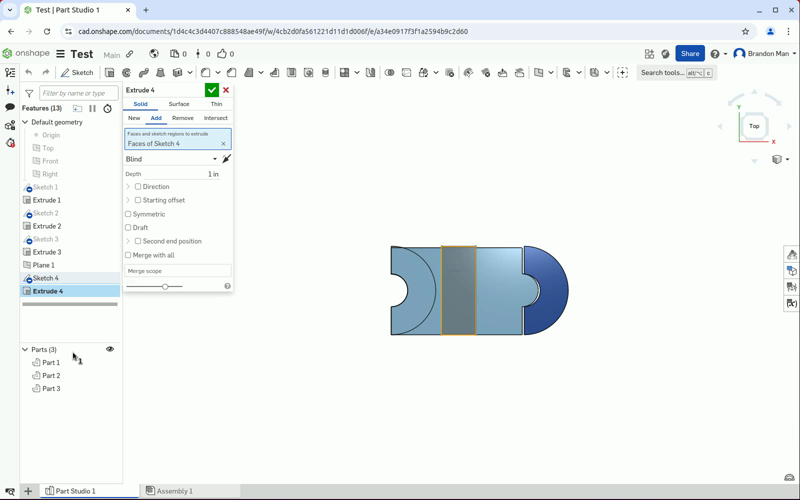
mouse_move(143, 106)
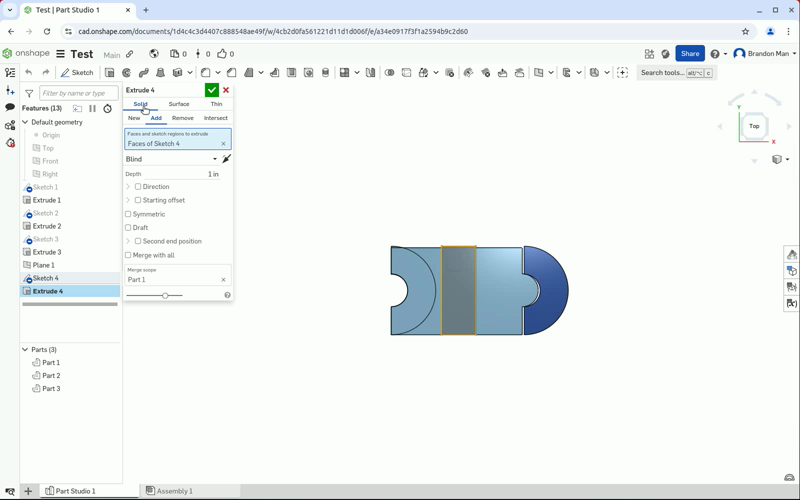
click(143, 106)
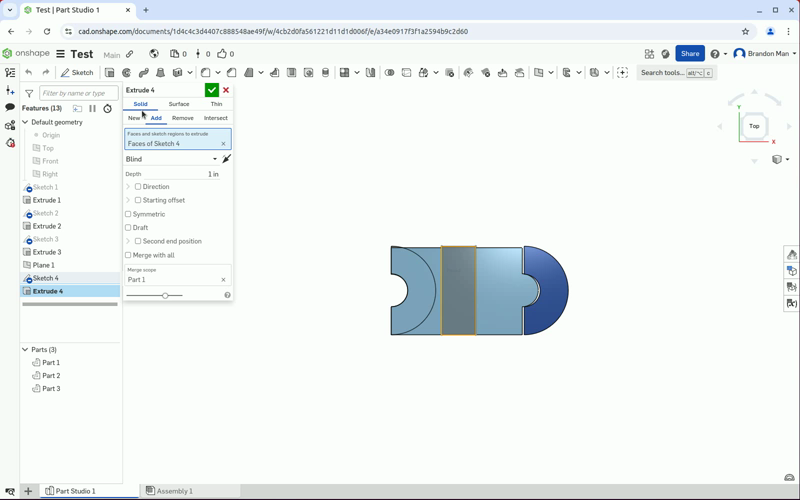
mouse_move(137, 120)
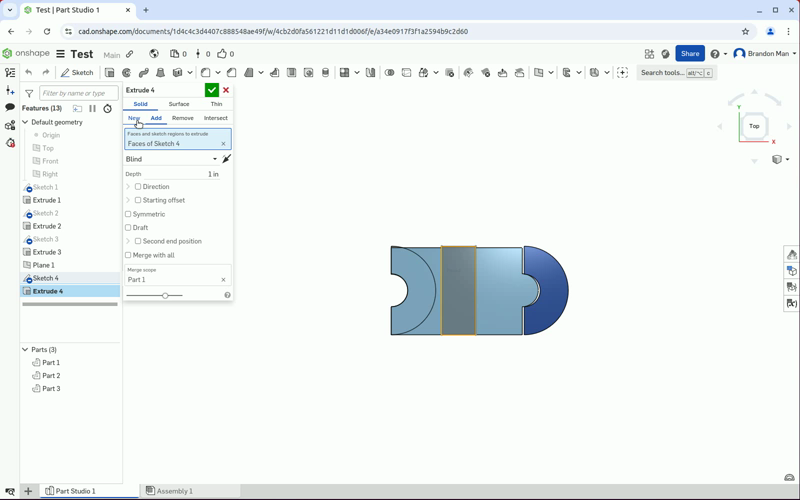
click(137, 120)
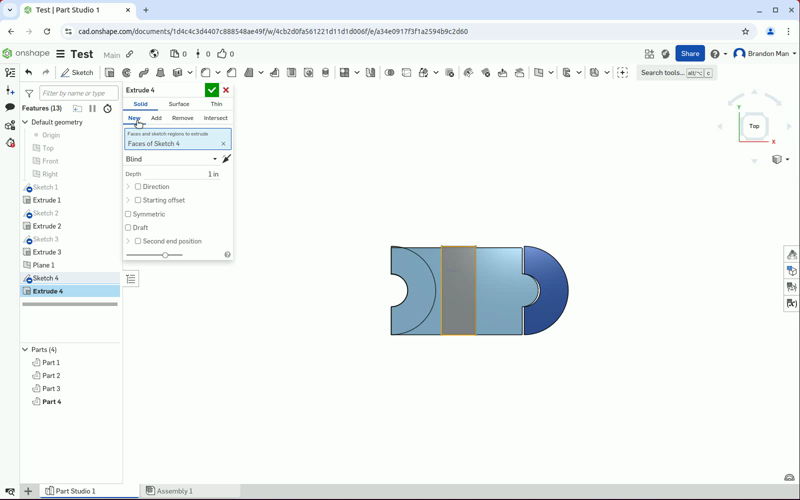
key(tab, 4)
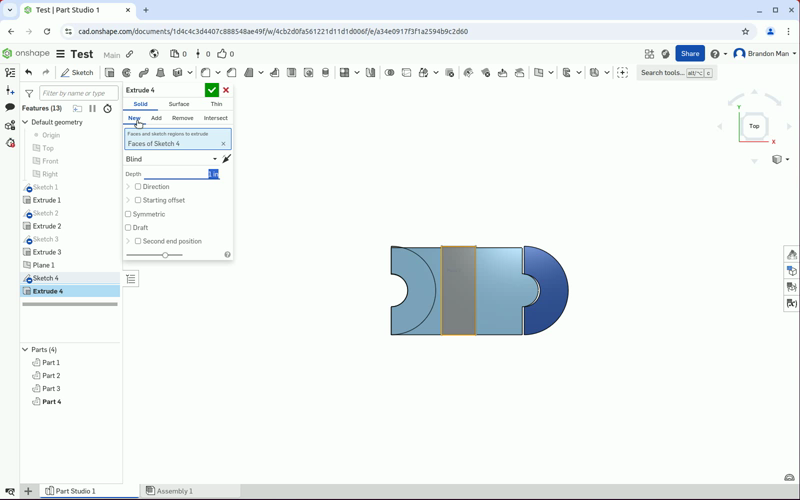
text(5.536)
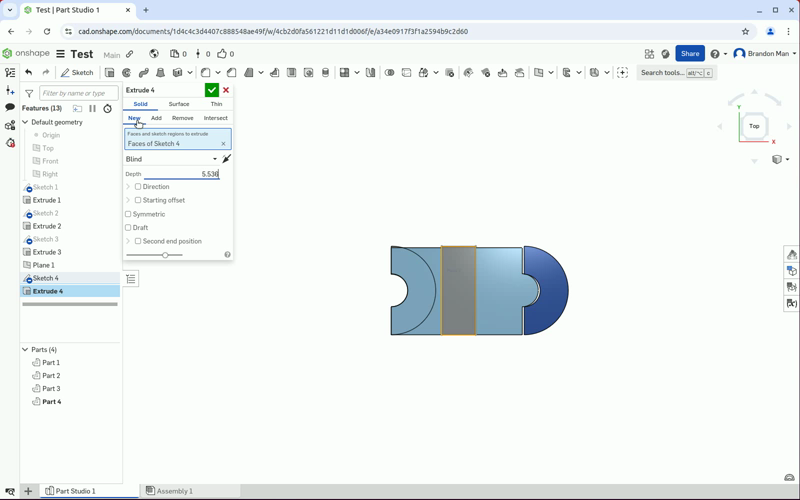
key(enter)
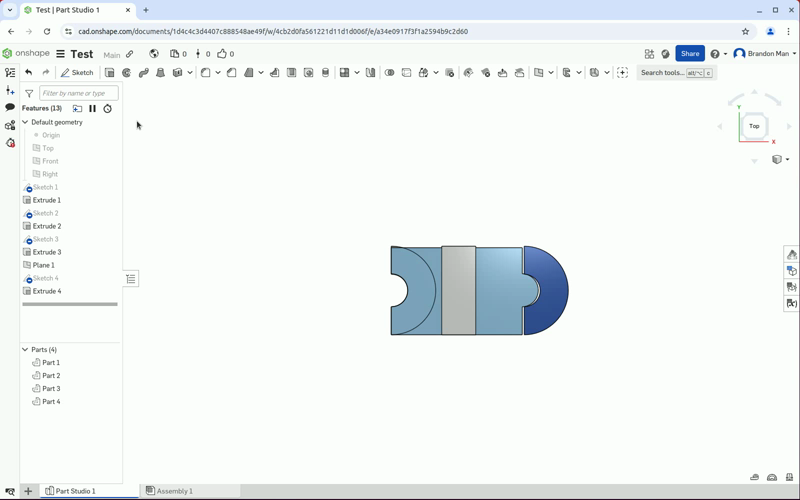
key(shift+h)
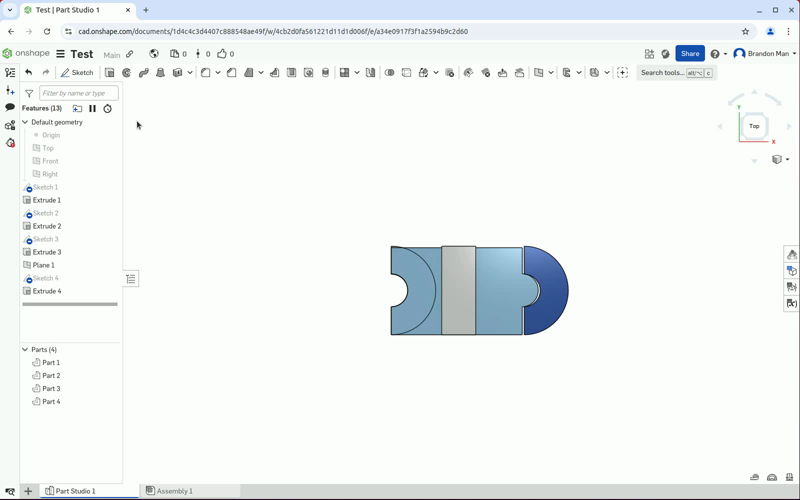
key(shift+h)
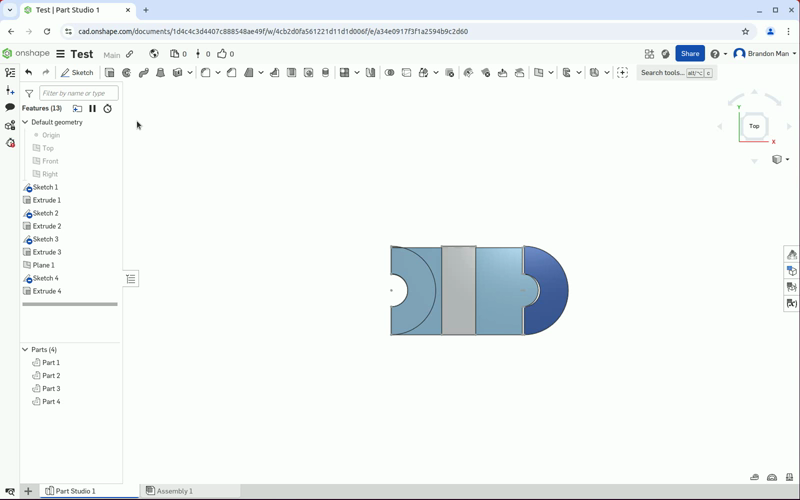
key(shift+7)
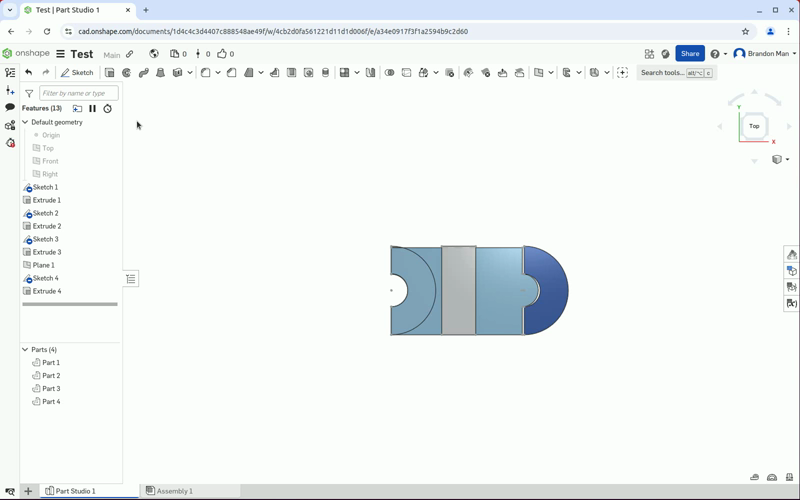
key(up, 3)
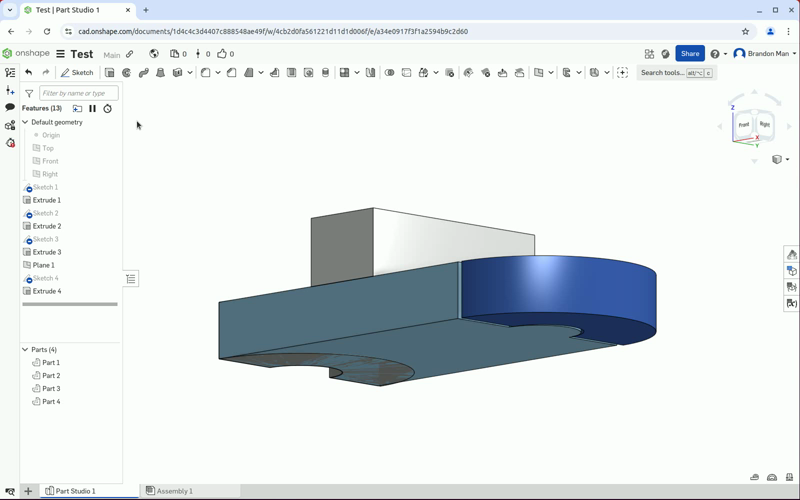
key(left, 3)
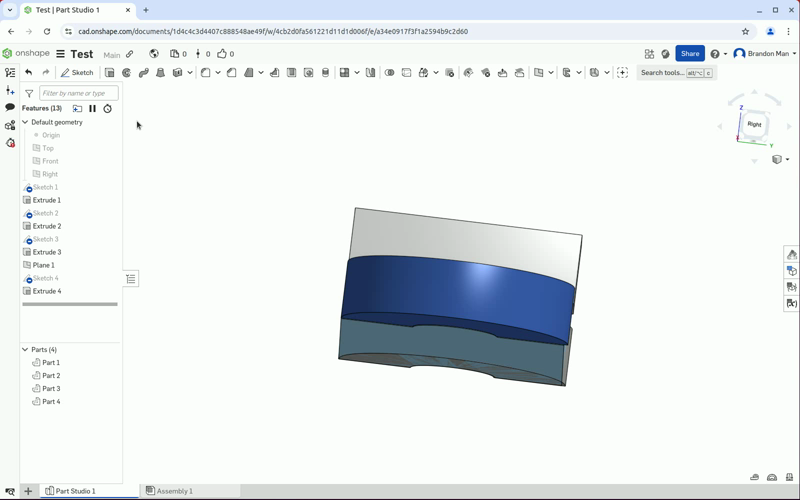
key(right, 3)
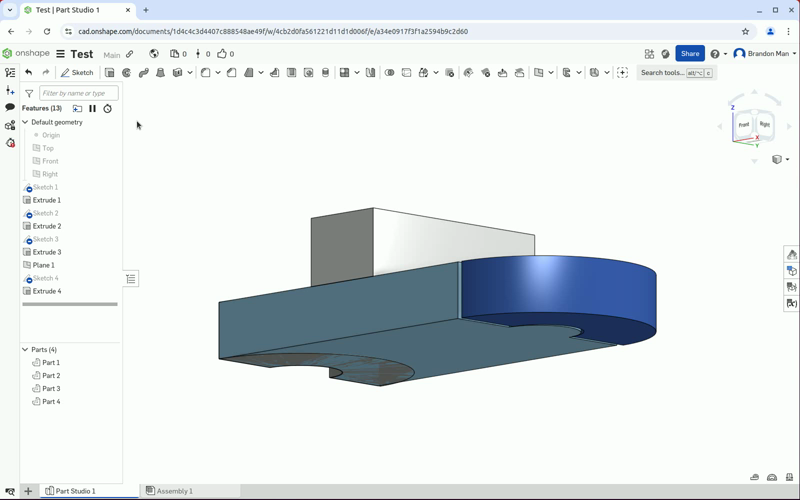
key(down, 3)
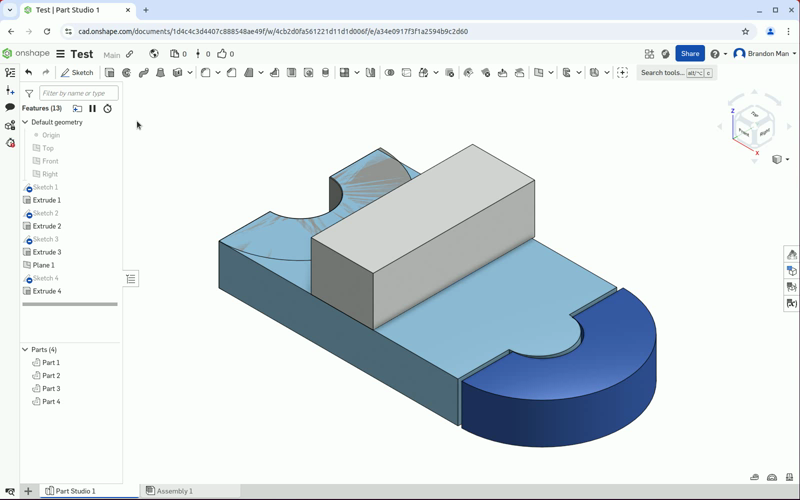
mouse_move(73, 189)
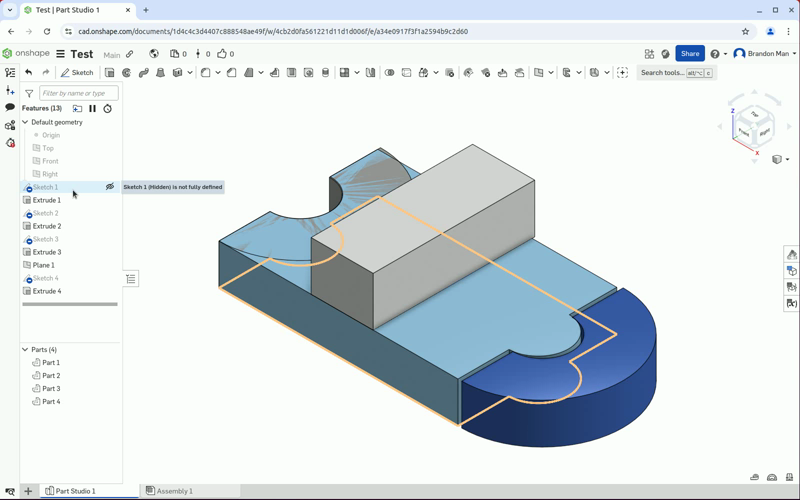
click(73, 189)